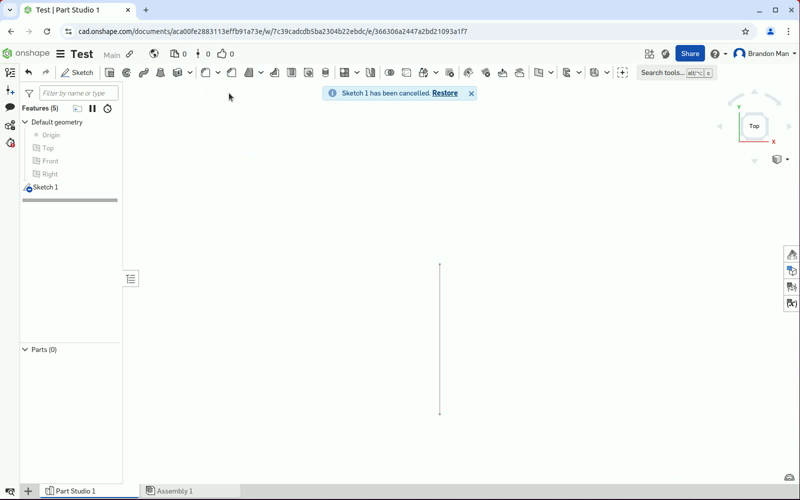
key(shift+h)
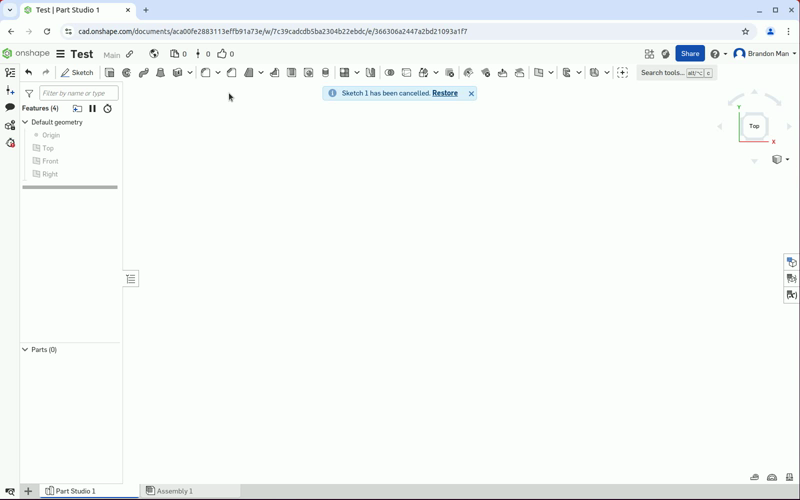
mouse_move(73, 352)
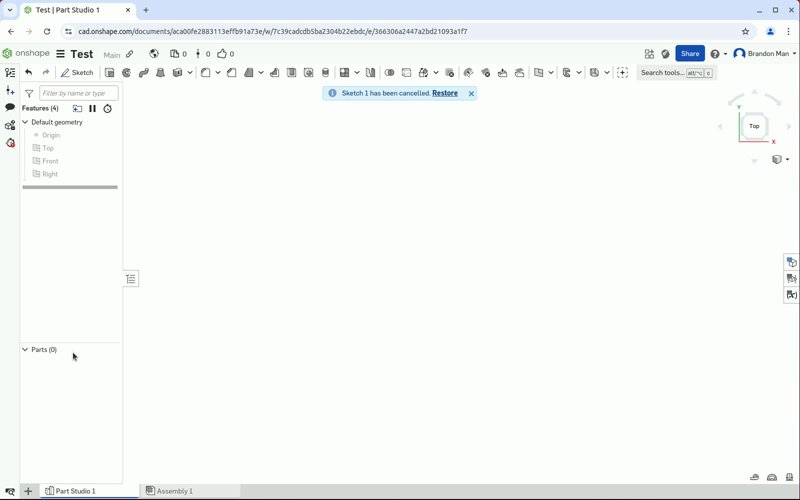
key(y)
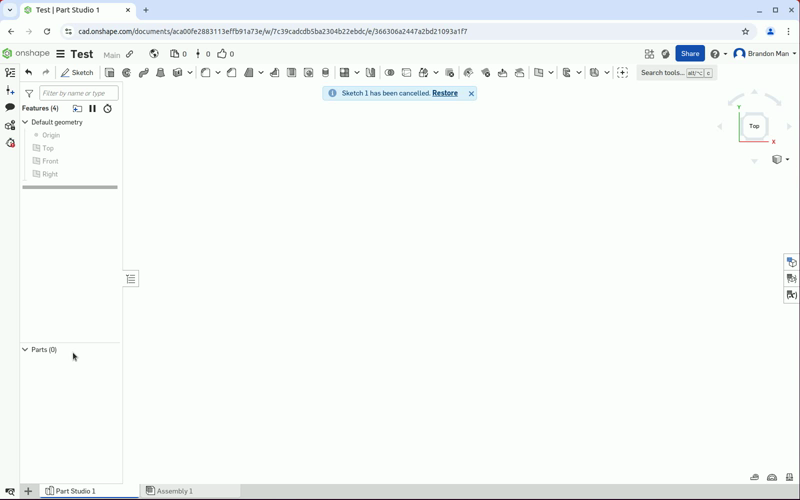
key(shift+p)
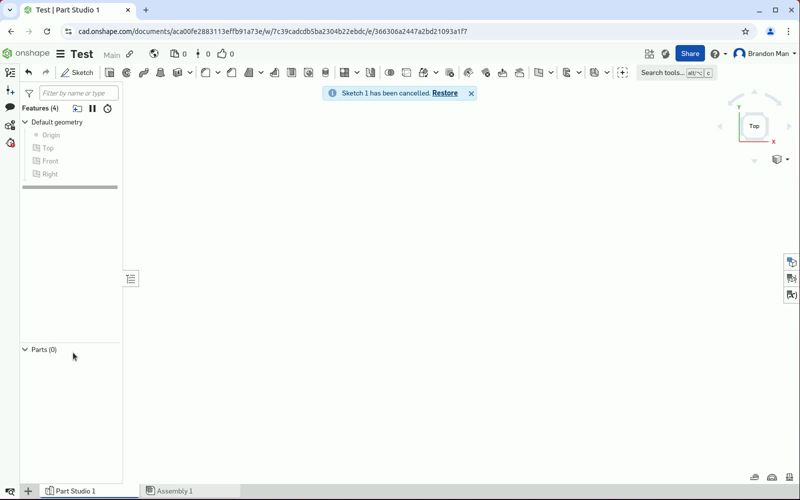
key(space)
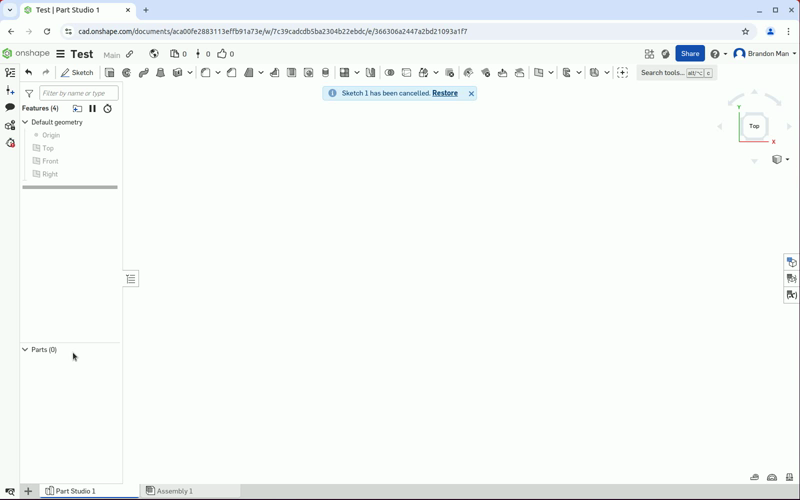
key_down(shift)
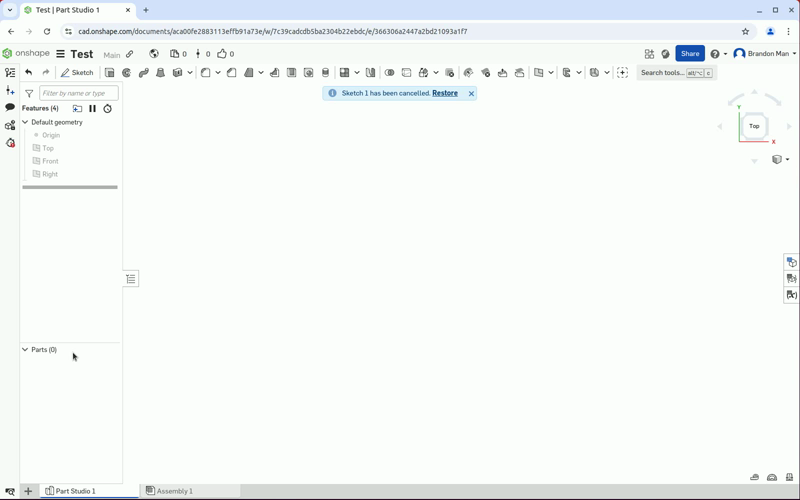
key(up)
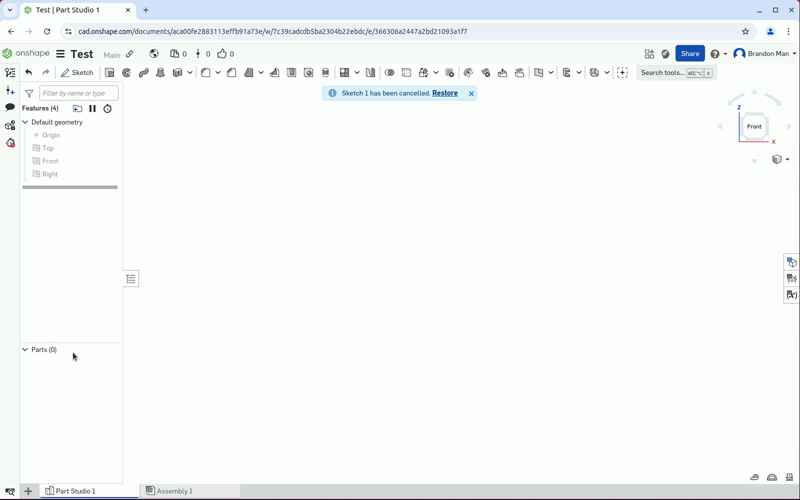
key_up(shift)
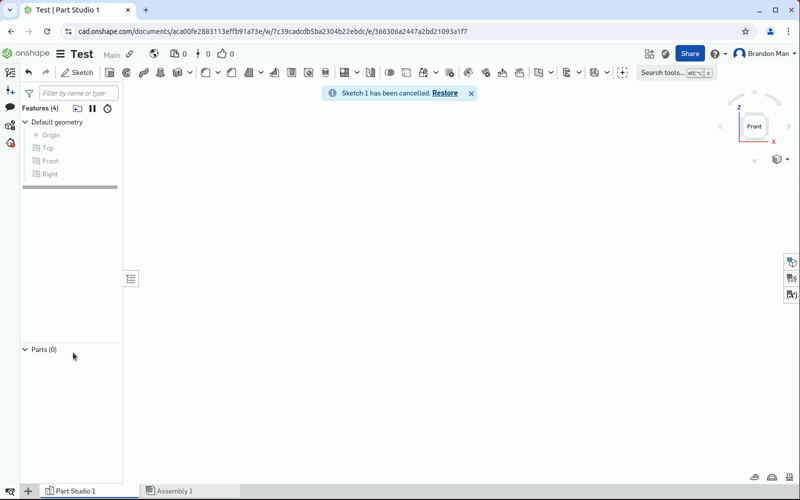
mouse_move(73, 352)
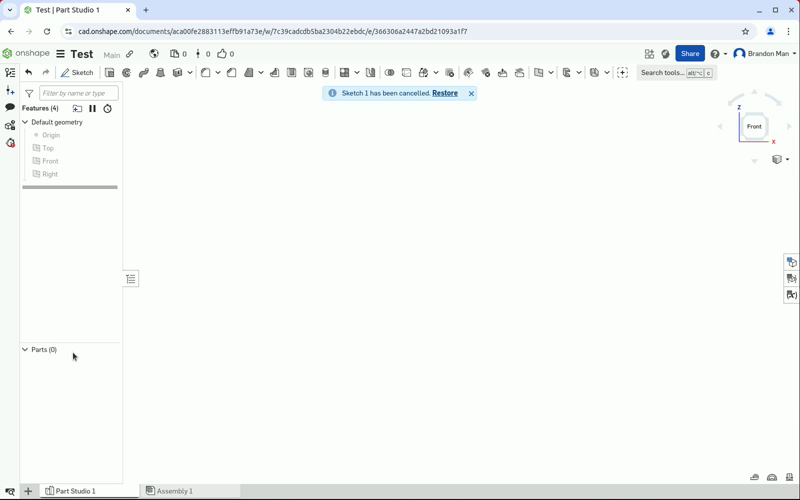
key(shift+y)
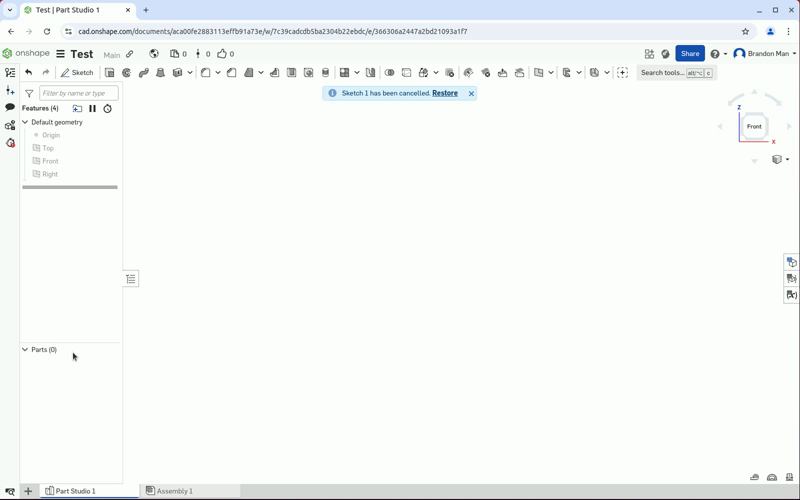
key(shift+s)
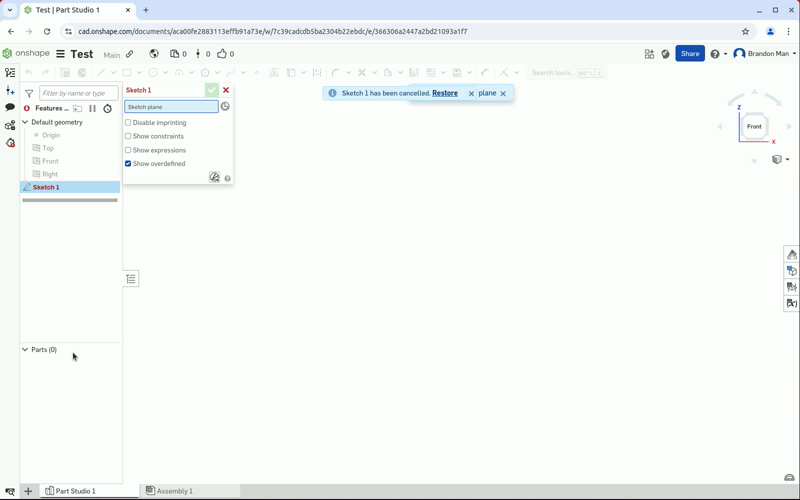
mouse_move(73, 163)
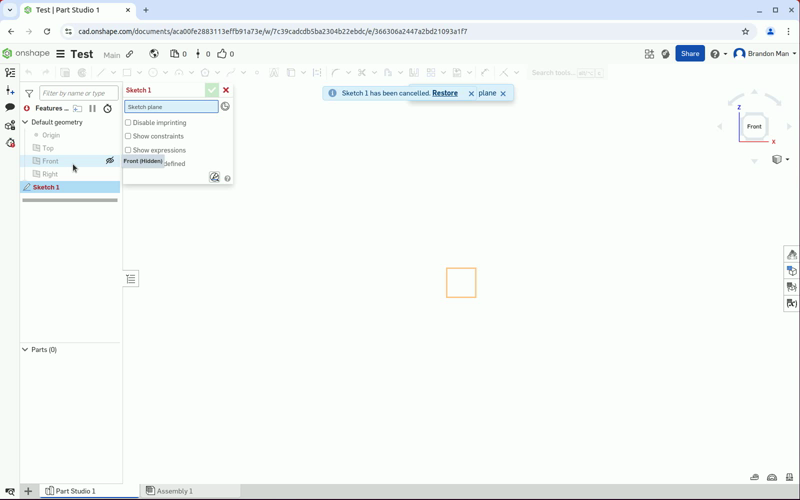
click(73, 163)
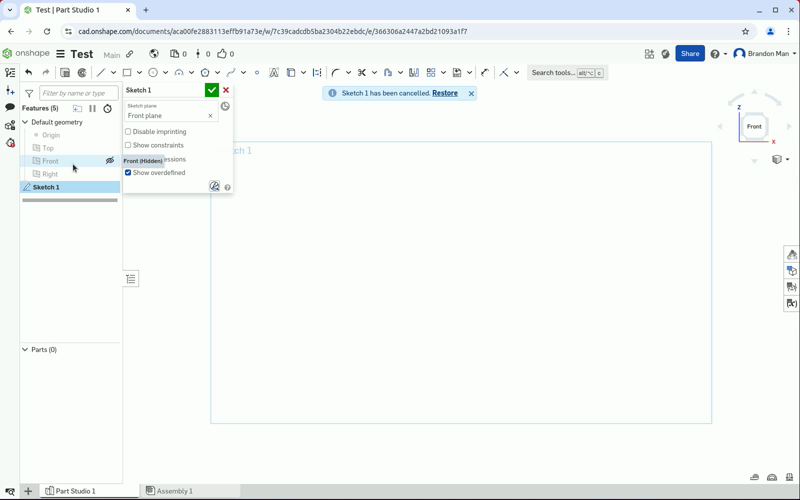
mouse_move(73, 352)
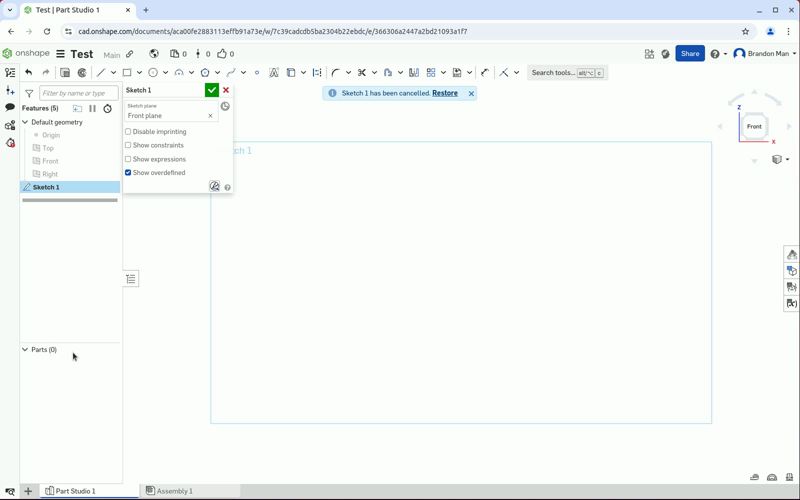
key(y)
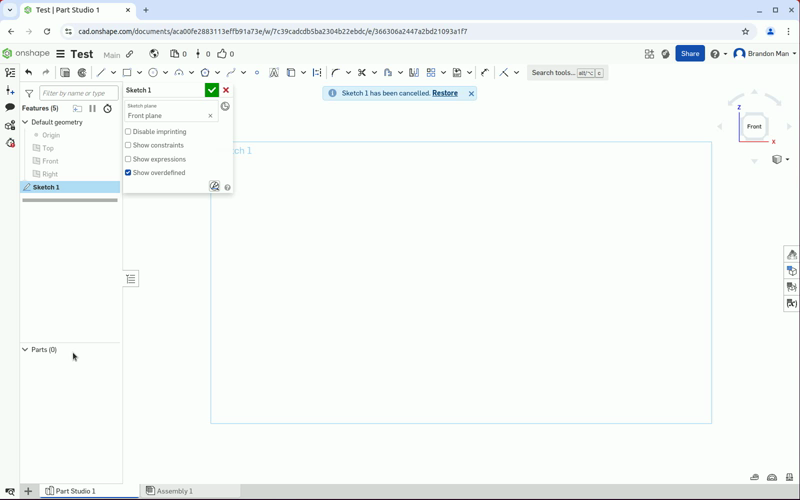
key(l)
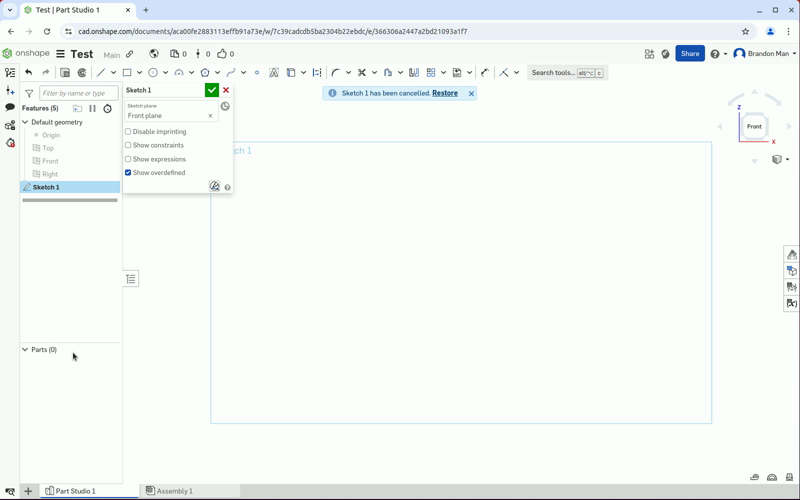
key_down(shift)
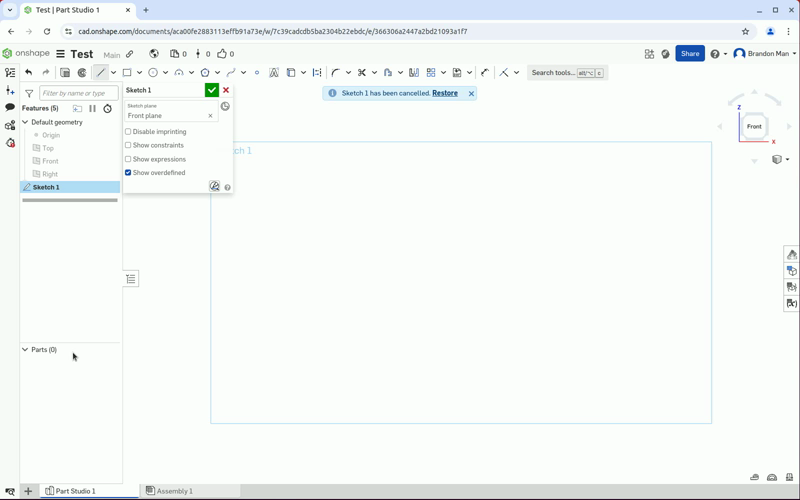
mouse_move(348, 268)
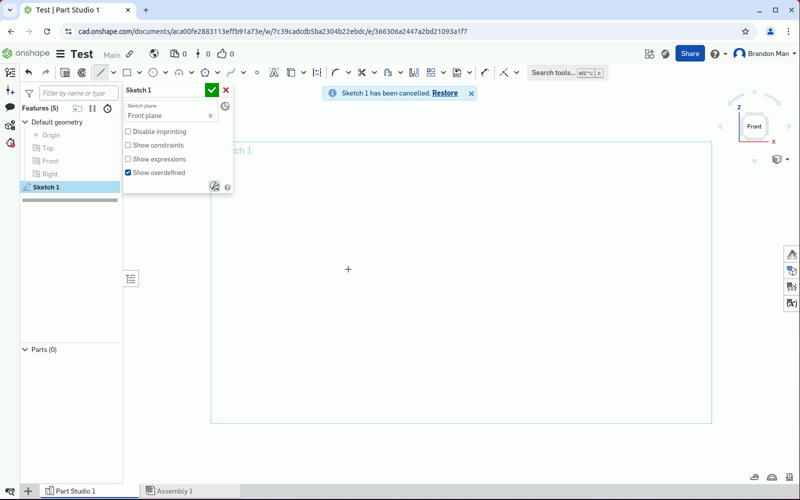
click(348, 268)
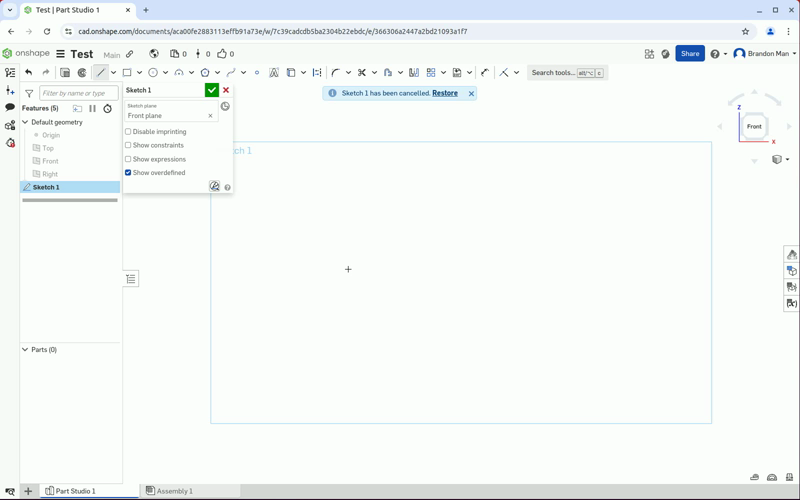
key_up(shift)
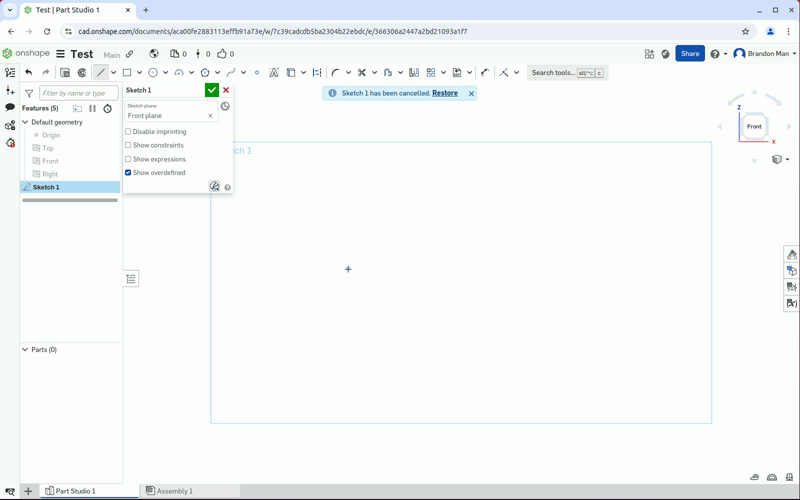
key_down(shift)
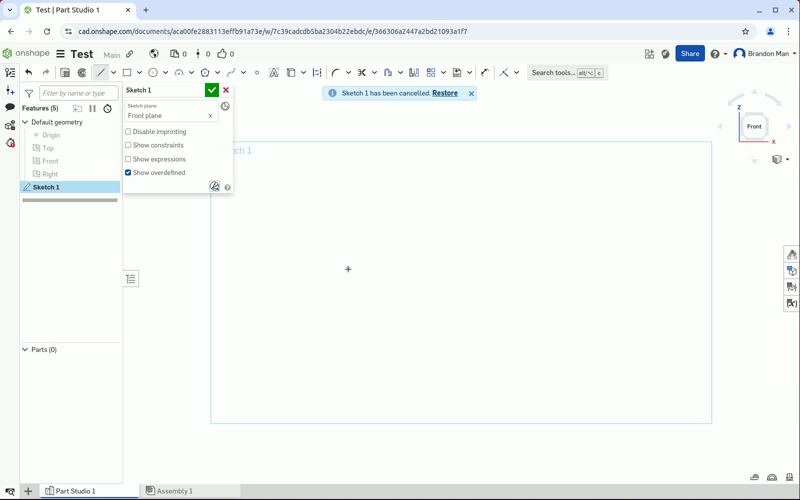
mouse_move(378, 268)
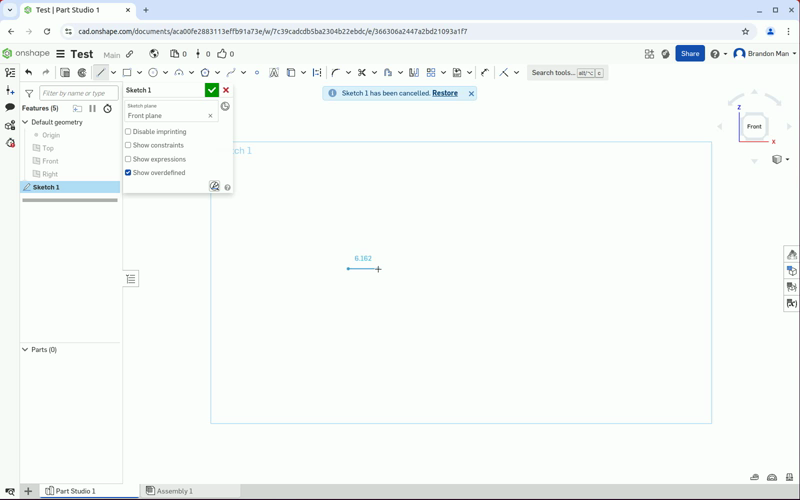
mouse_move(353, 306)
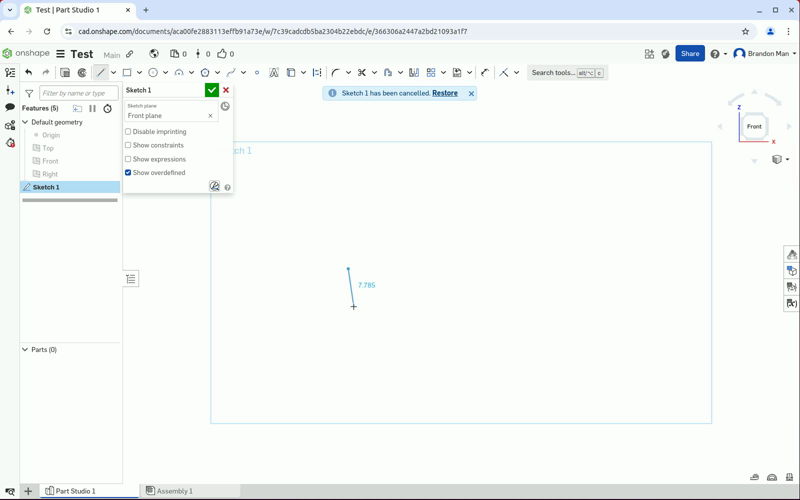
click(353, 306)
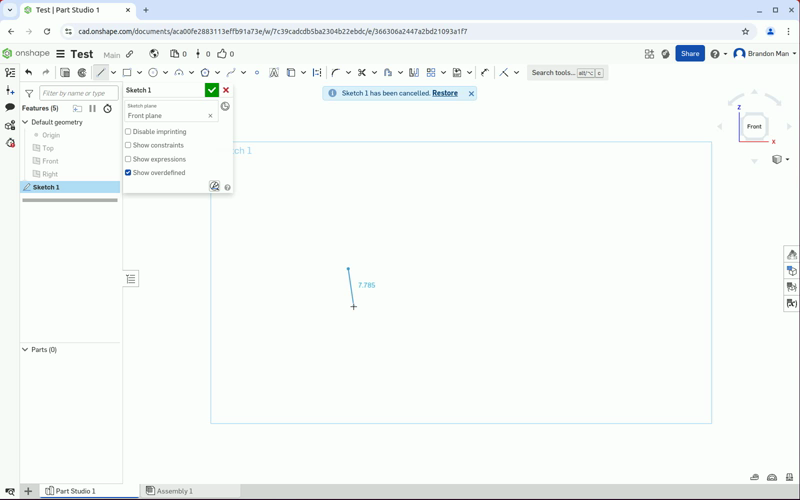
key_up(shift)
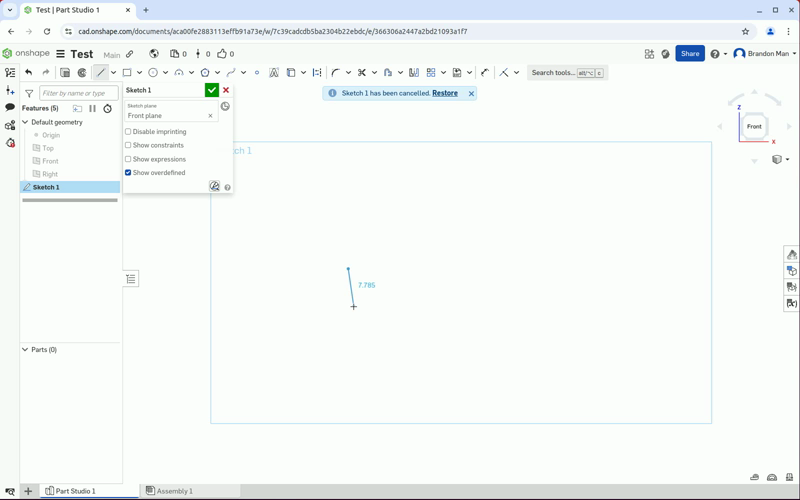
key_down(shift)
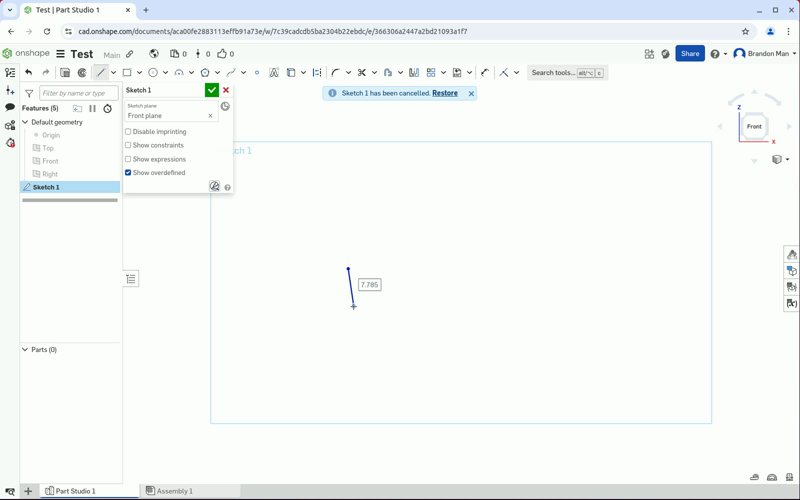
mouse_move(470, 306)
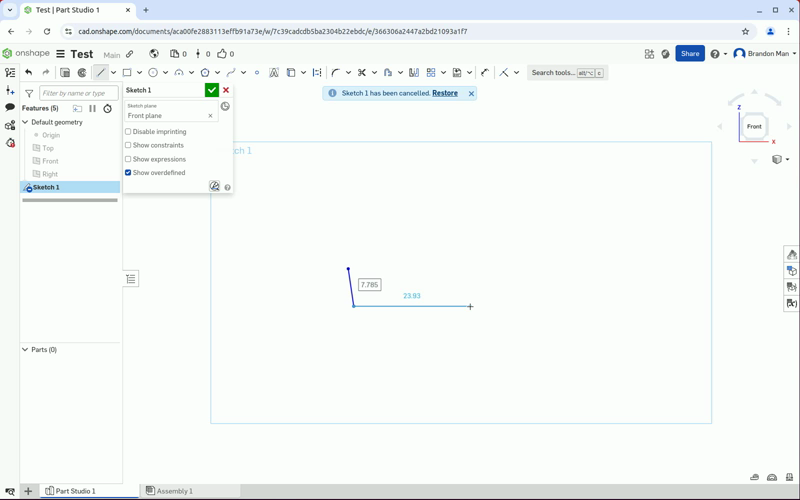
click(470, 306)
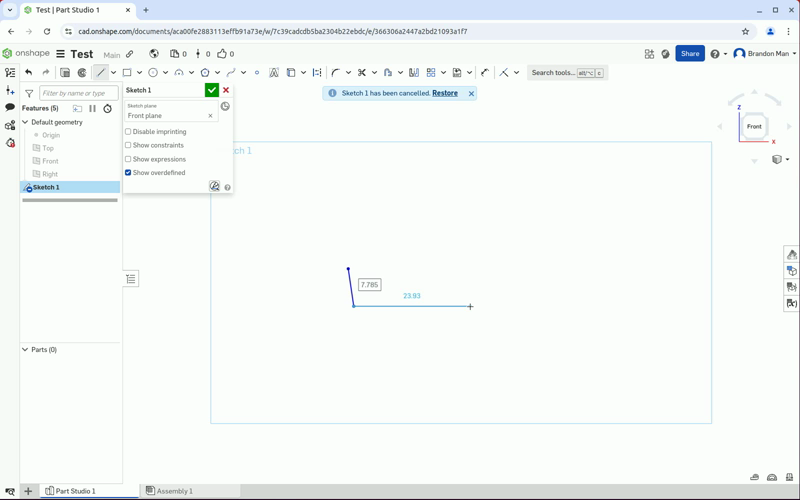
key_up(shift)
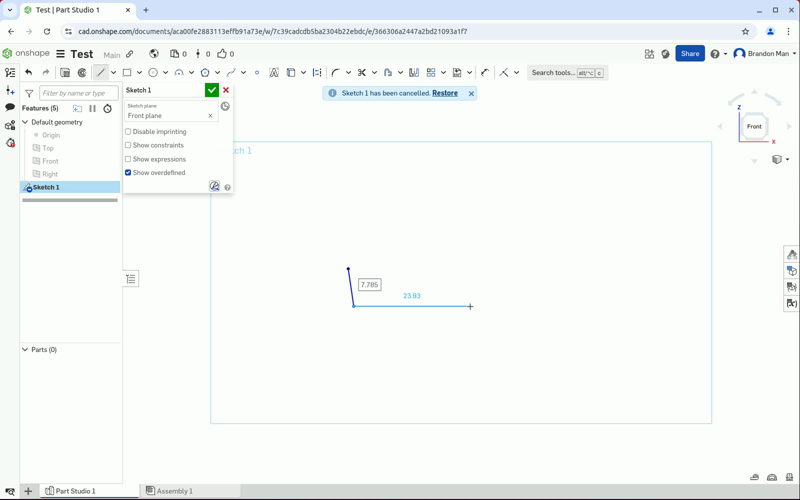
key_down(shift)
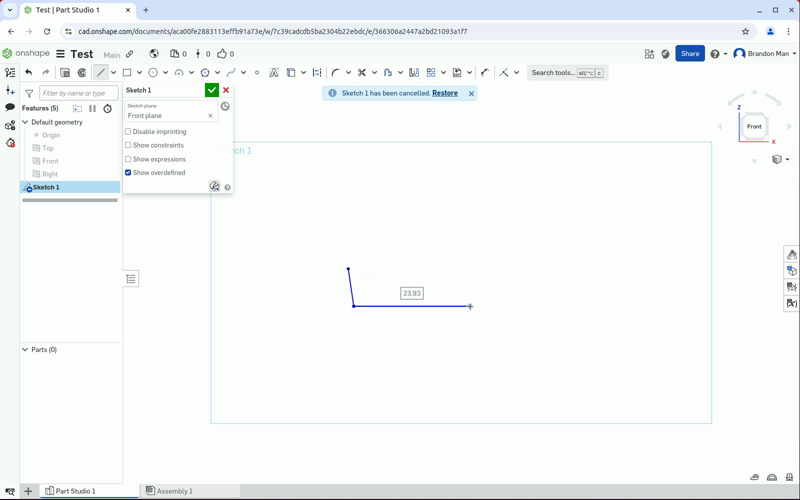
mouse_move(500, 306)
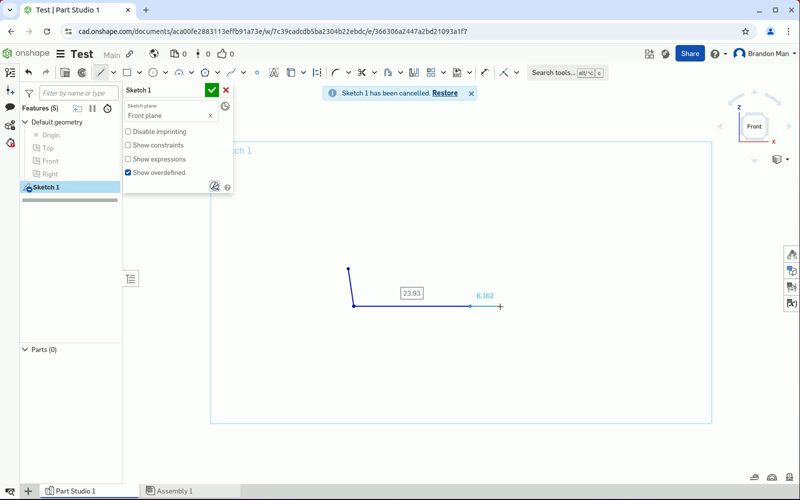
mouse_move(475, 268)
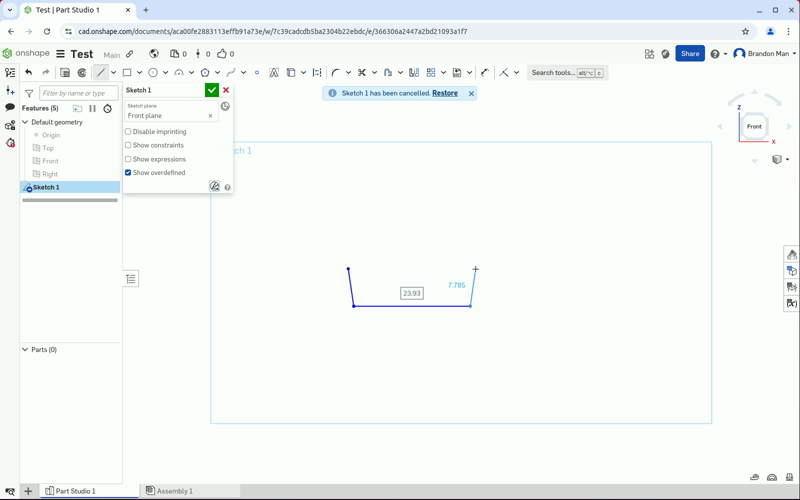
click(475, 268)
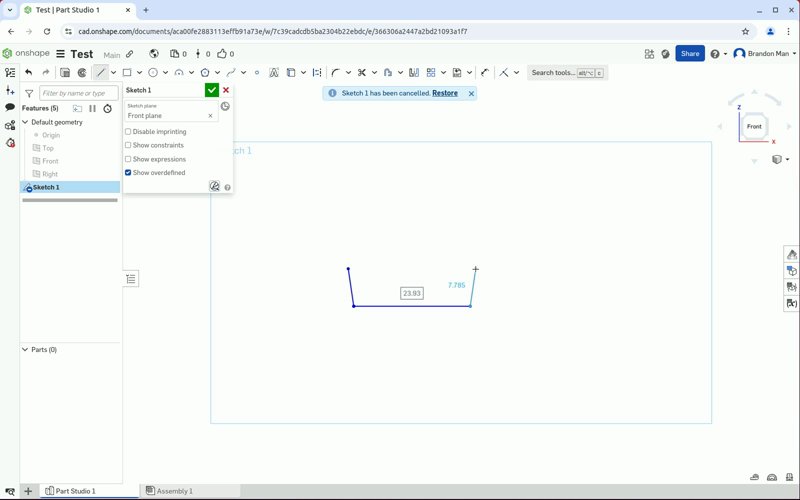
key_up(shift)
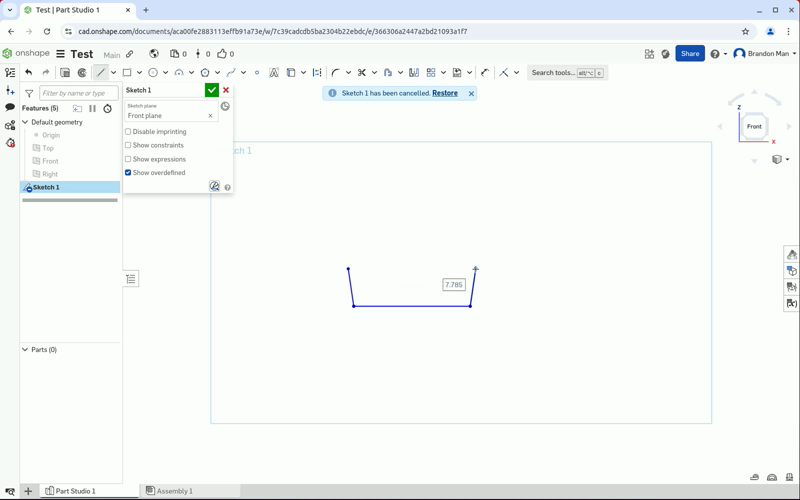
key_down(shift)
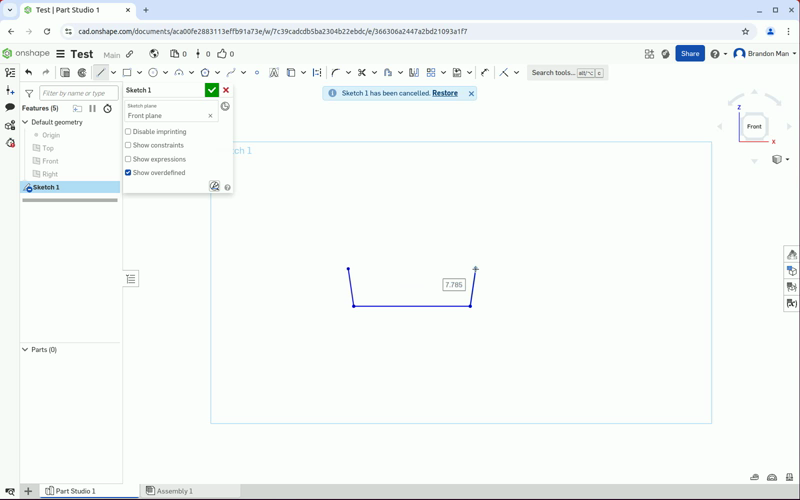
mouse_move(450, 178)
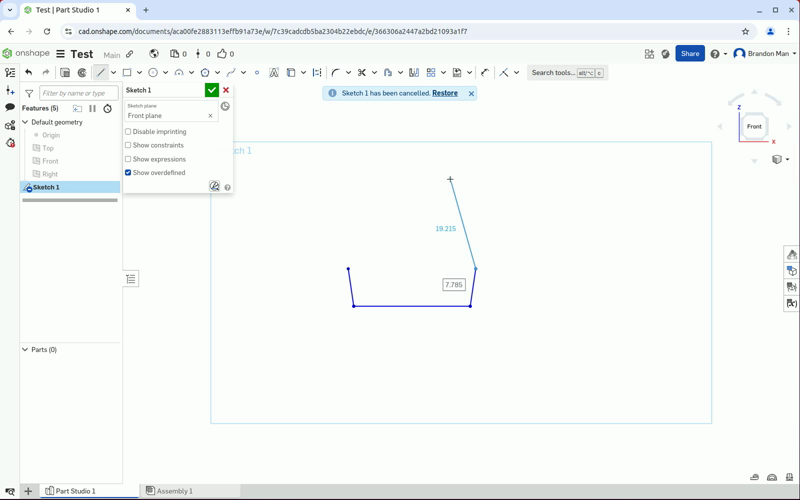
click(450, 178)
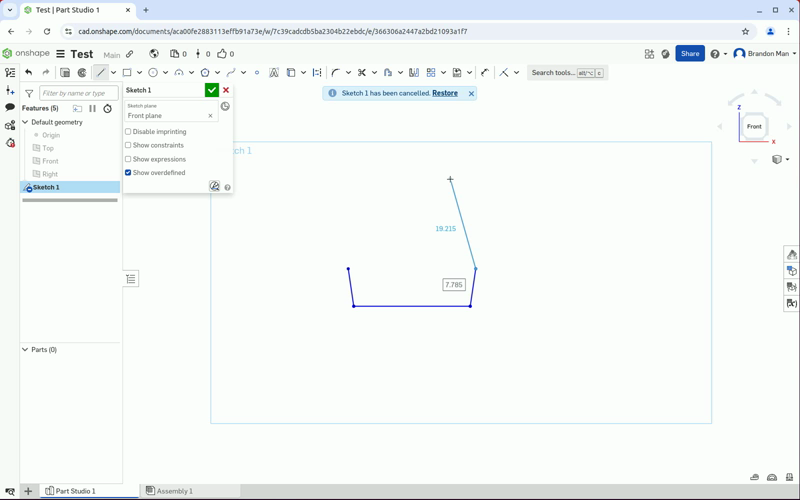
key_up(shift)
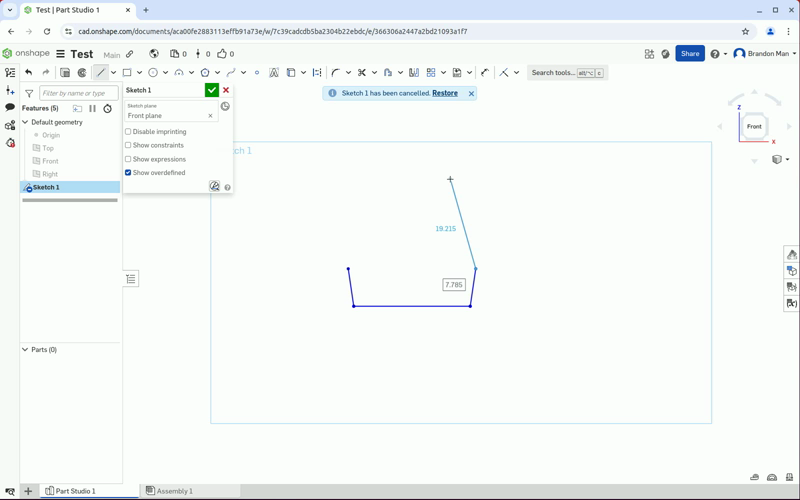
key_down(shift)
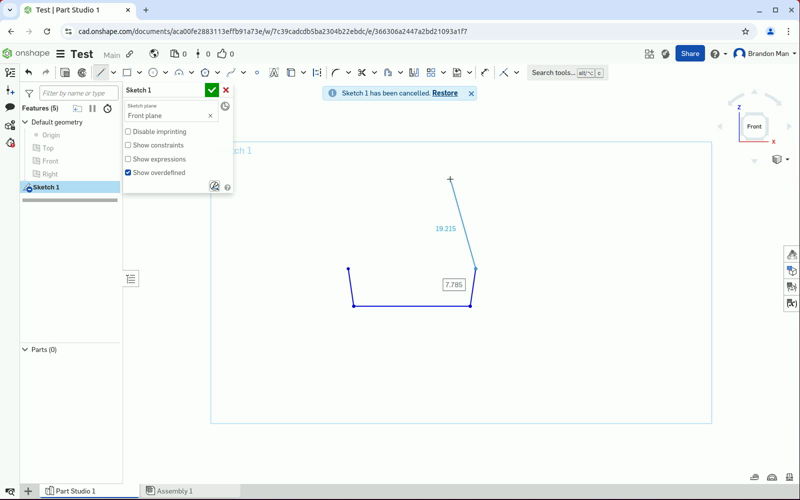
mouse_move(480, 178)
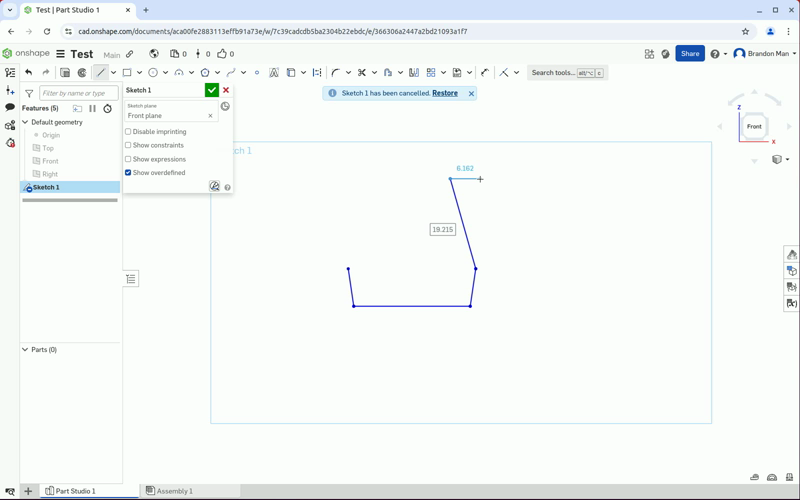
mouse_move(412, 178)
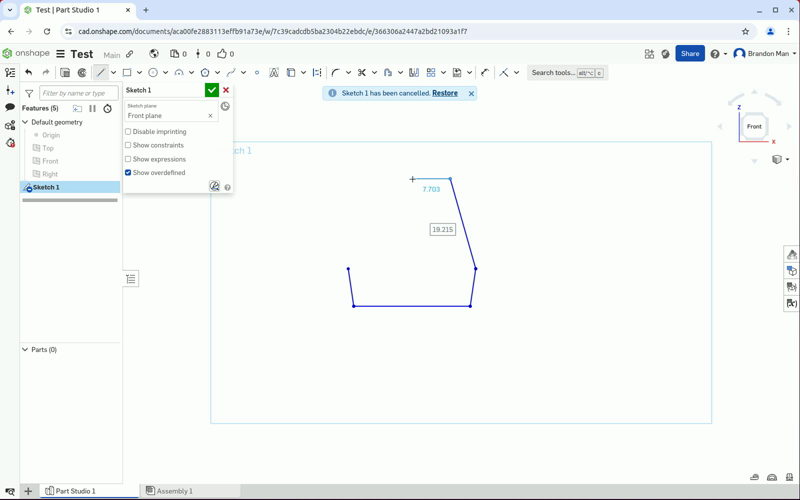
click(412, 178)
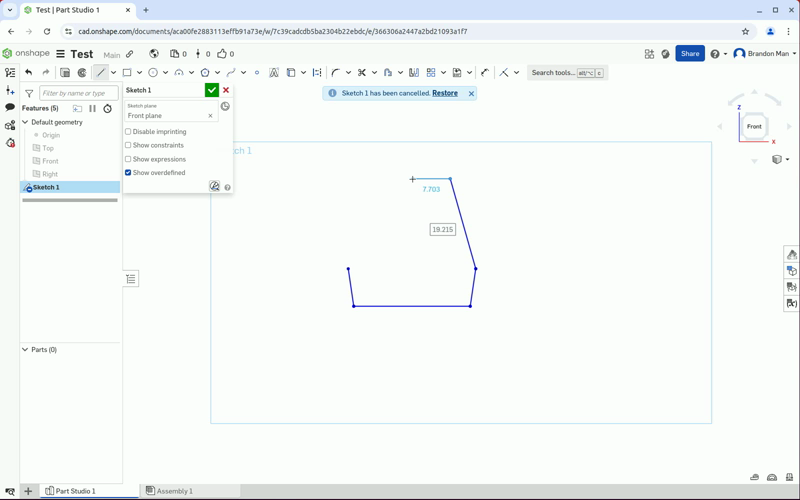
key_up(shift)
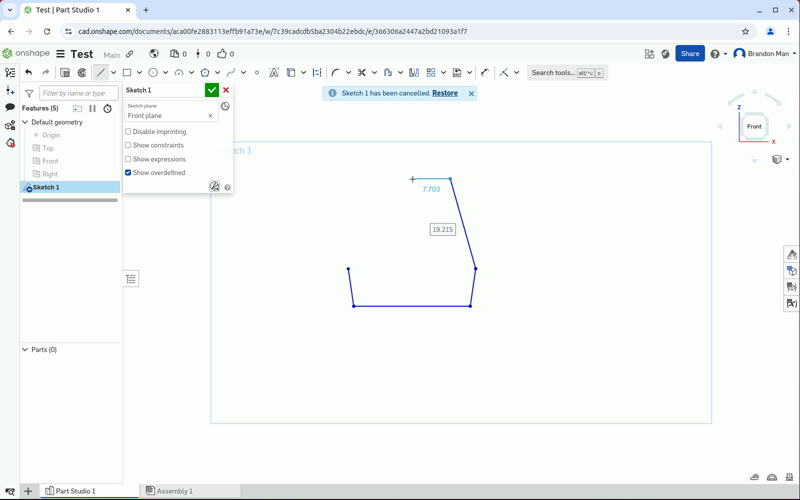
key_down(shift)
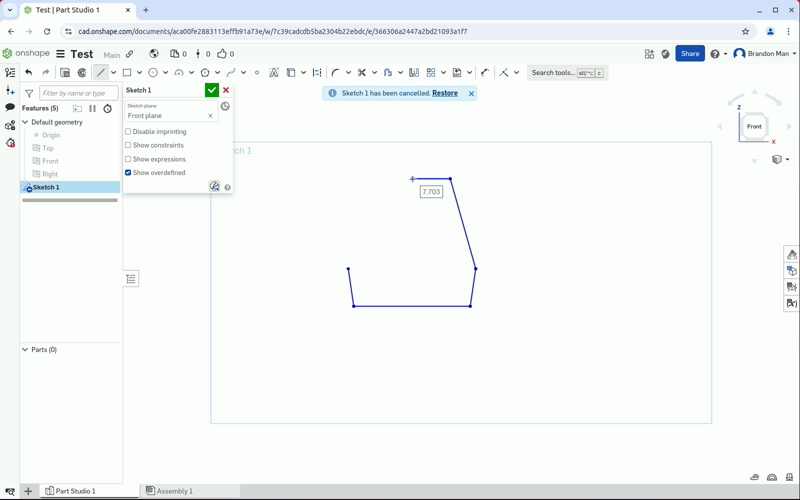
mouse_move(442, 178)
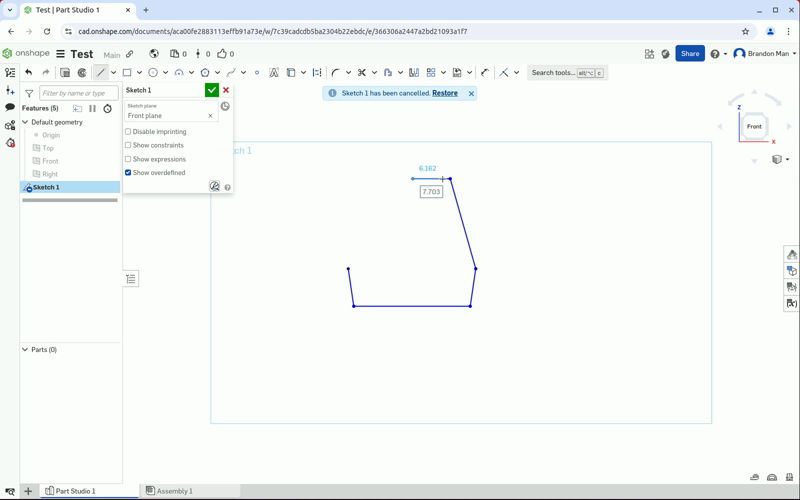
mouse_move(373, 178)
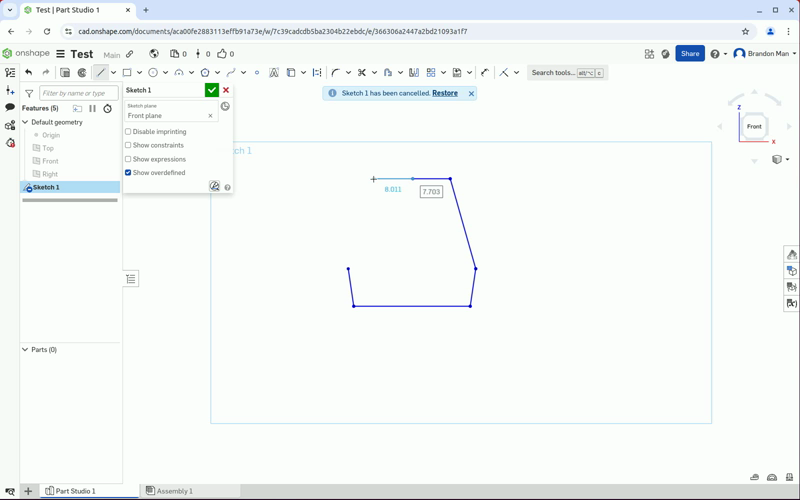
click(373, 178)
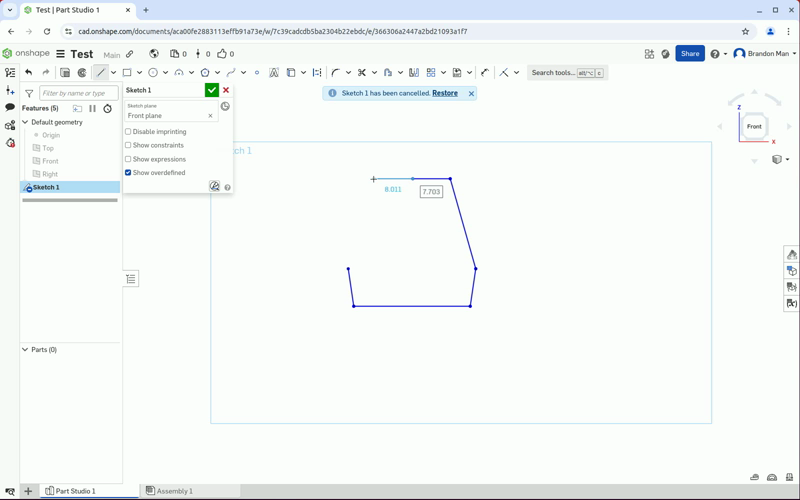
key_up(shift)
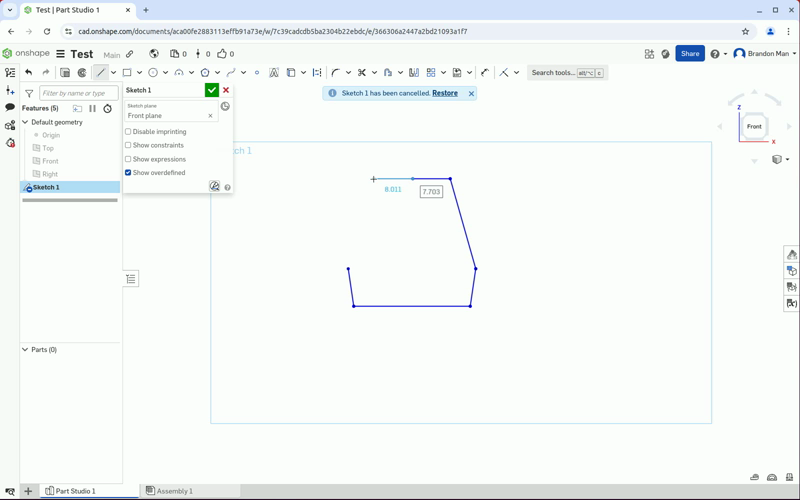
key_down(shift)
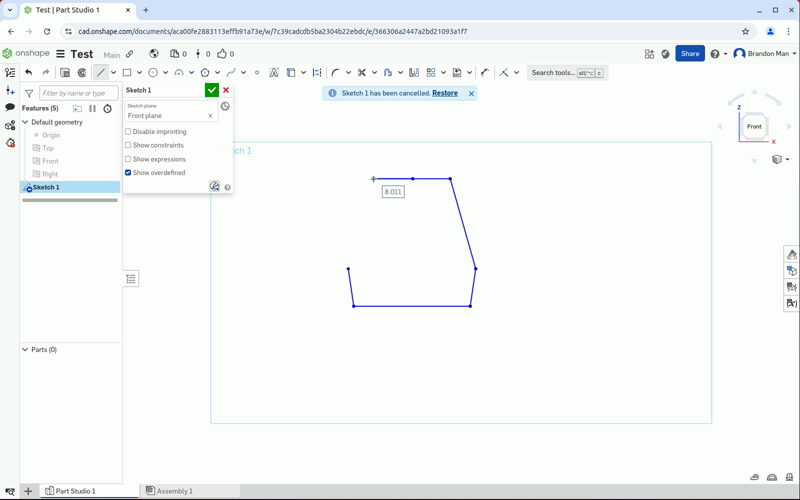
mouse_move(348, 268)
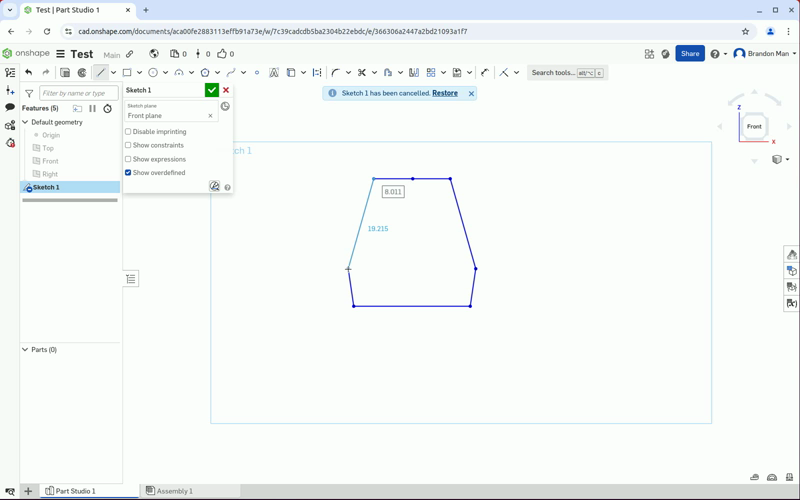
key_up(shift)
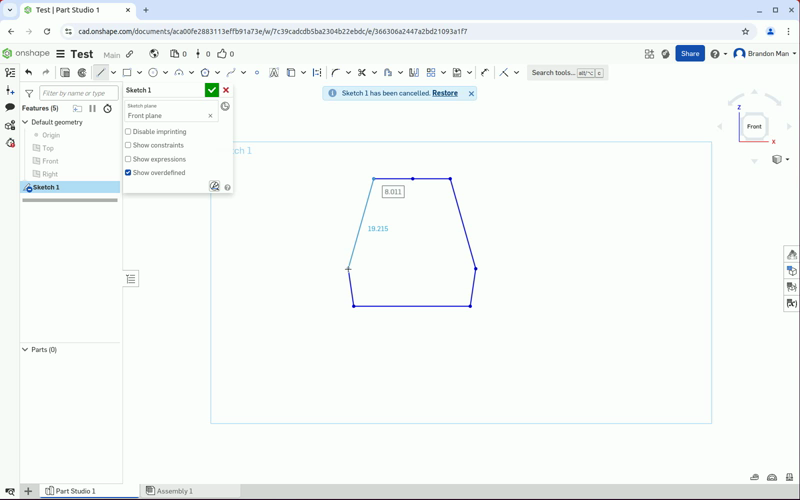
click(348, 268)
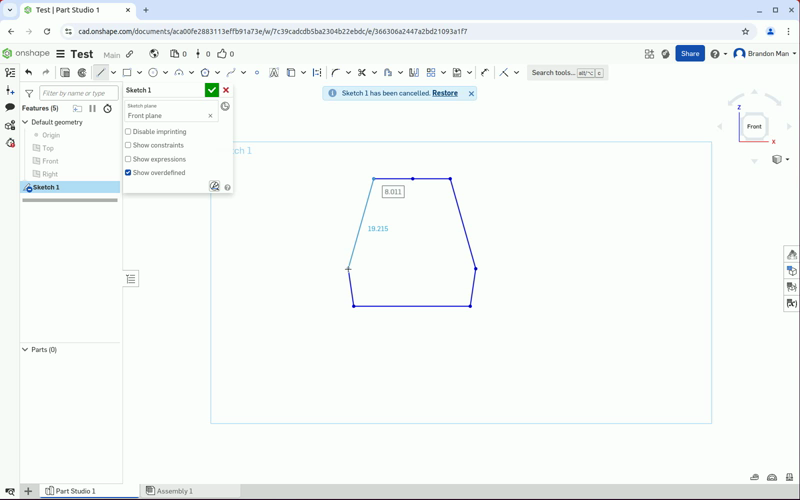
key(esc)
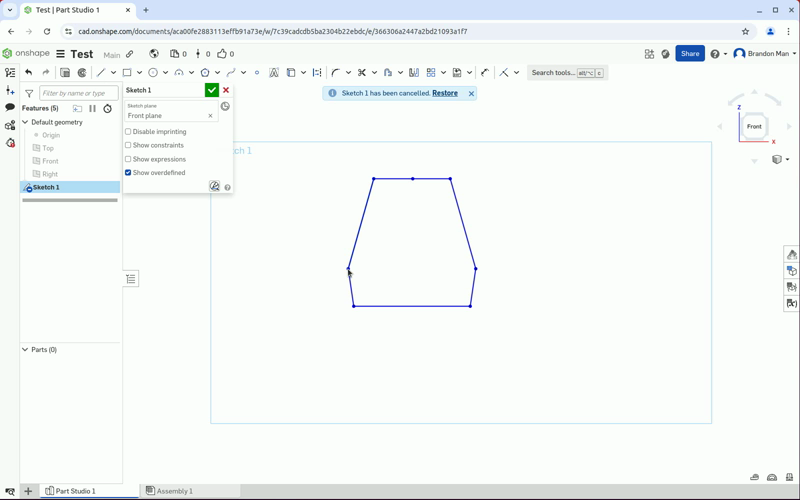
key(c)
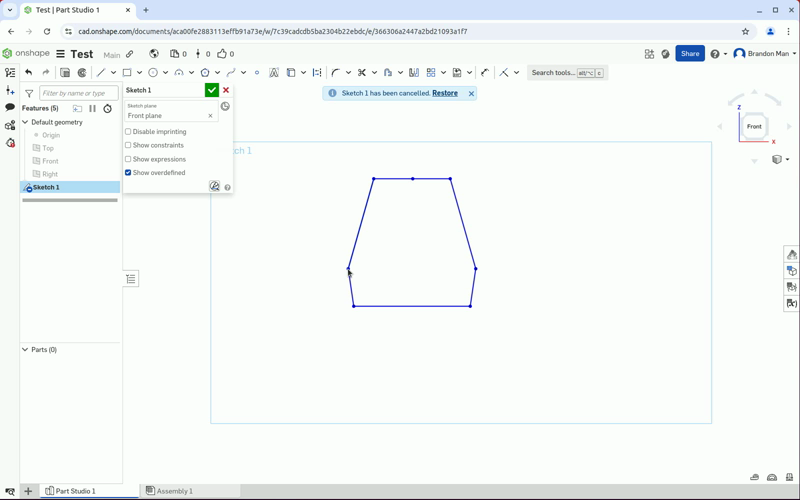
key_down(shift)
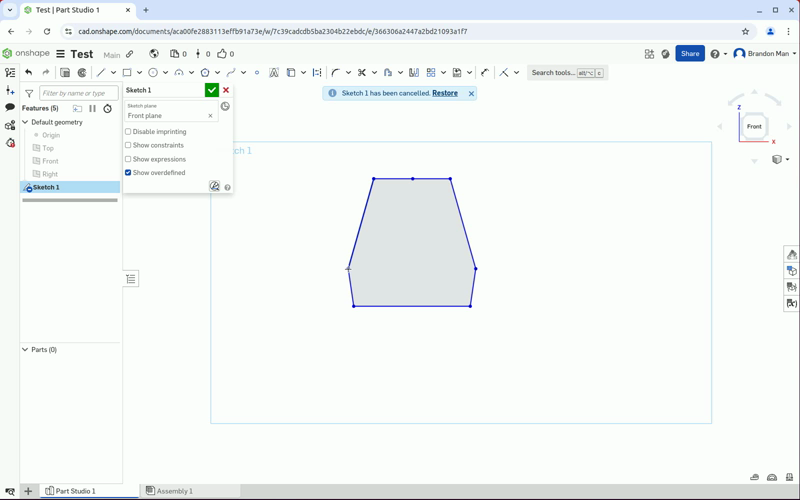
mouse_move(362, 282)
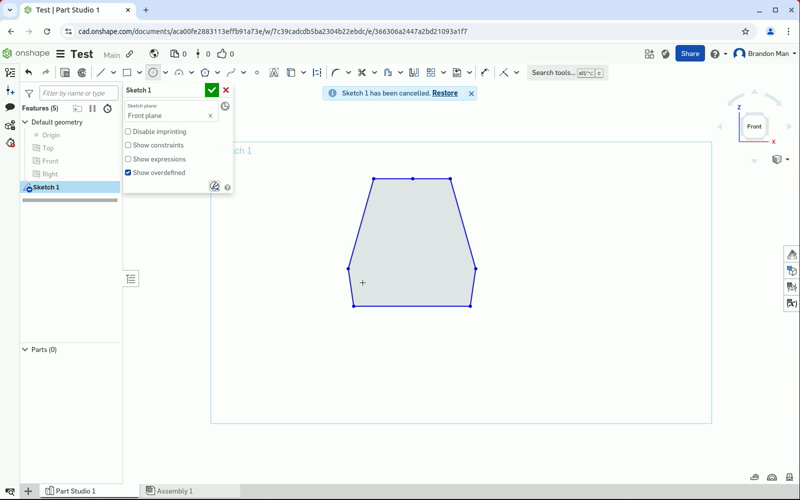
click(362, 282)
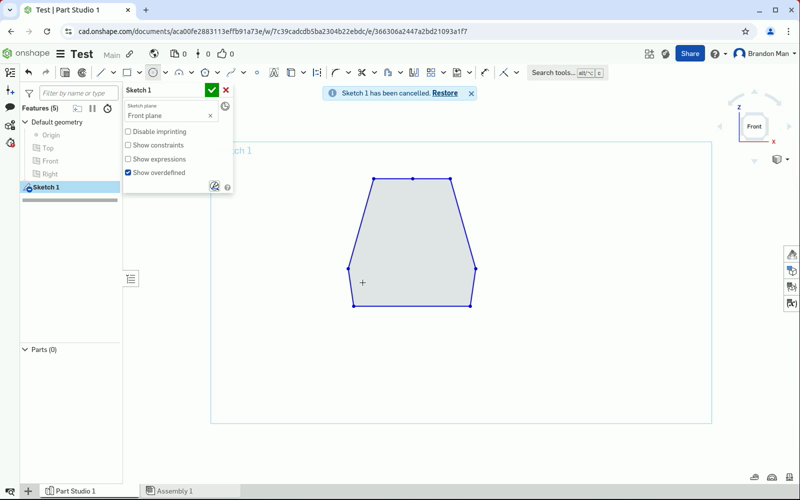
key_up(shift)
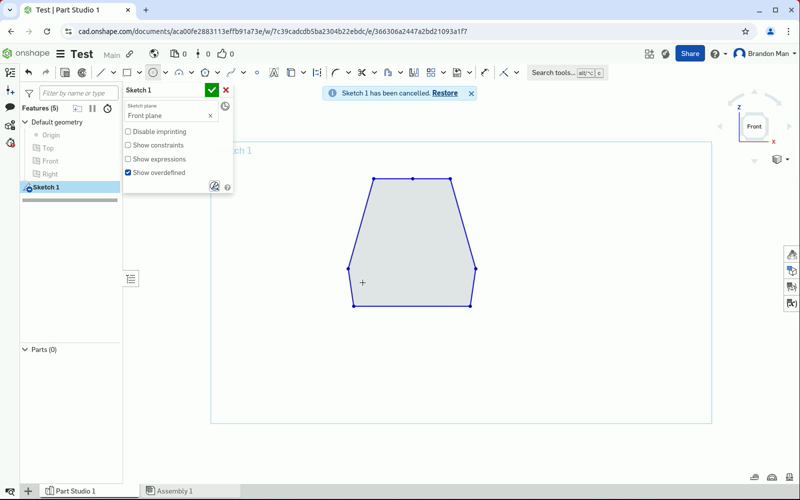
mouse_move(372, 282)
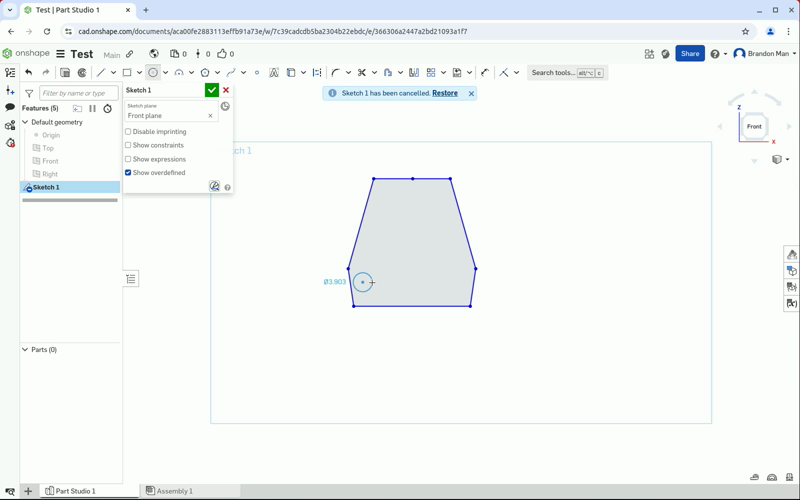
click(372, 282)
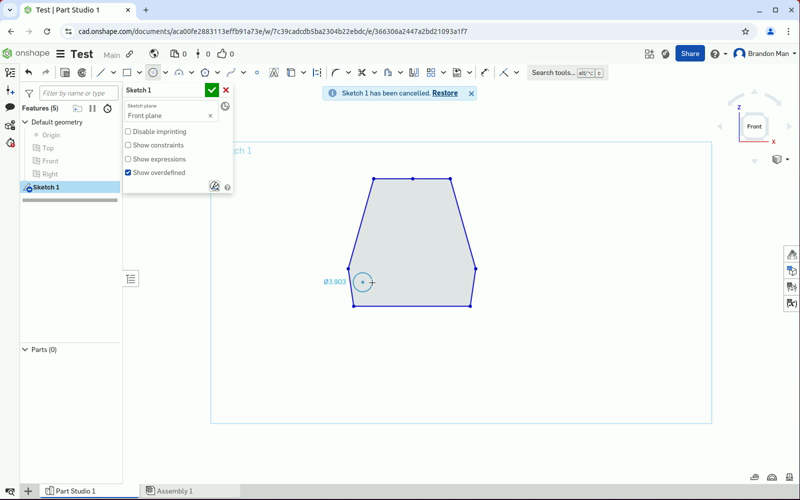
key(esc)
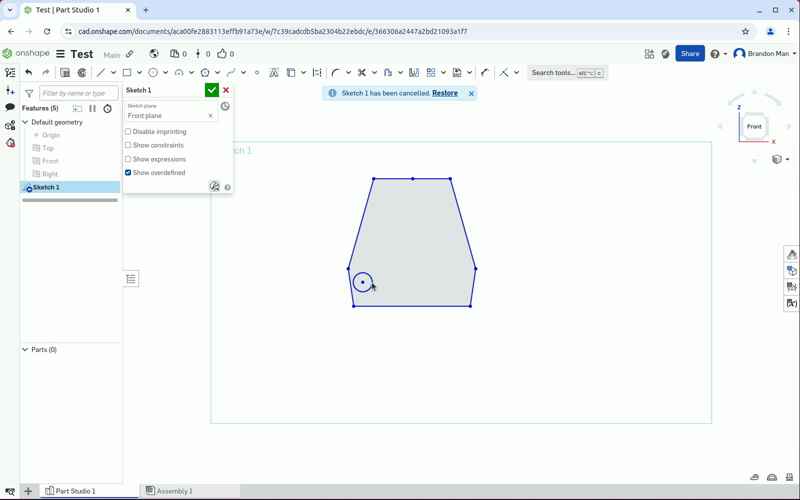
key(c)
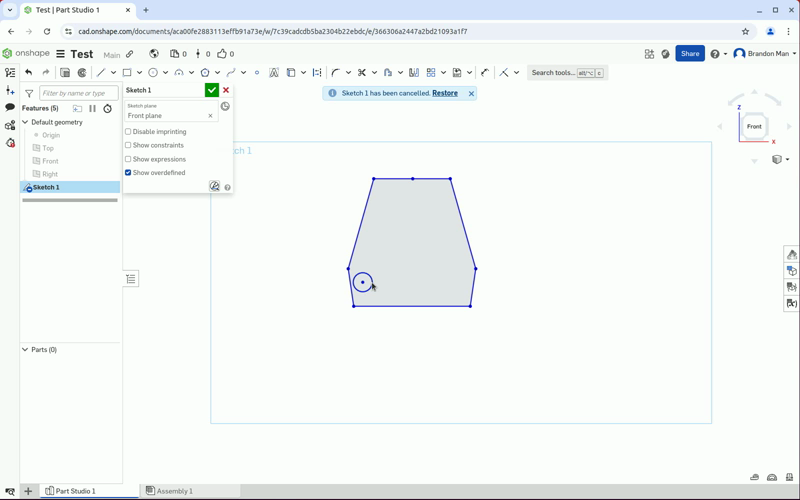
key_down(shift)
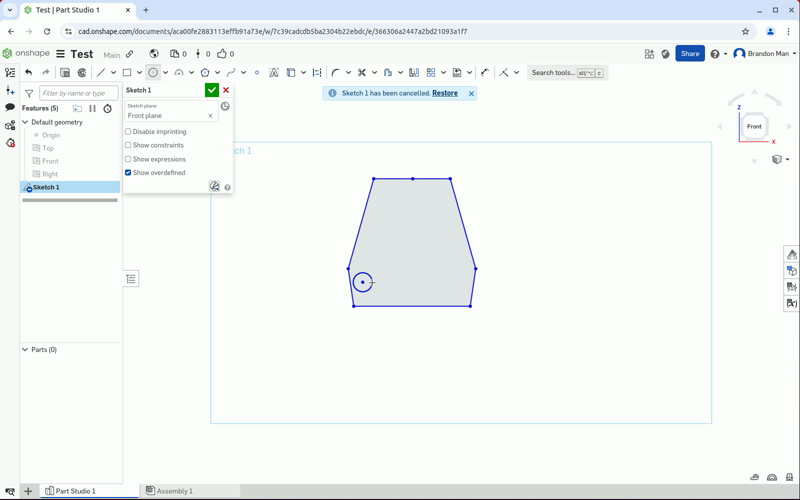
mouse_move(412, 207)
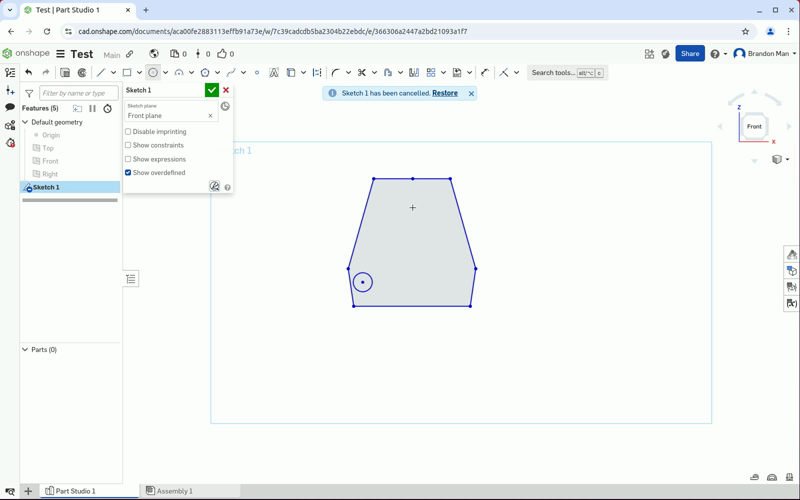
click(412, 207)
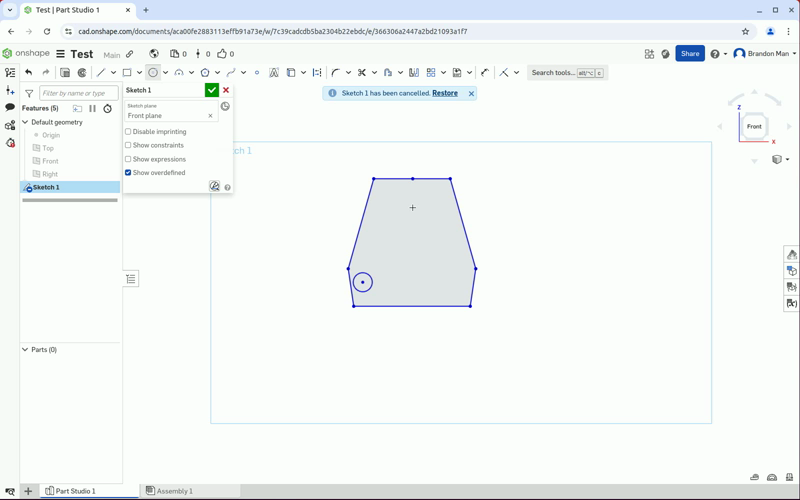
key_up(shift)
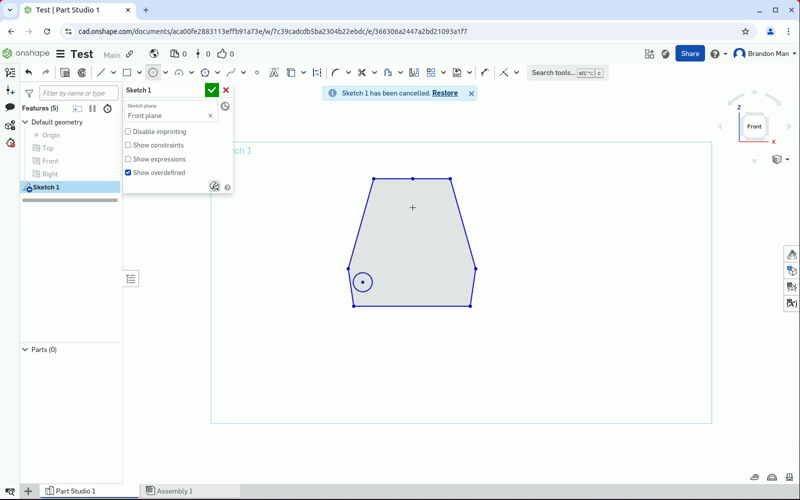
mouse_move(426, 207)
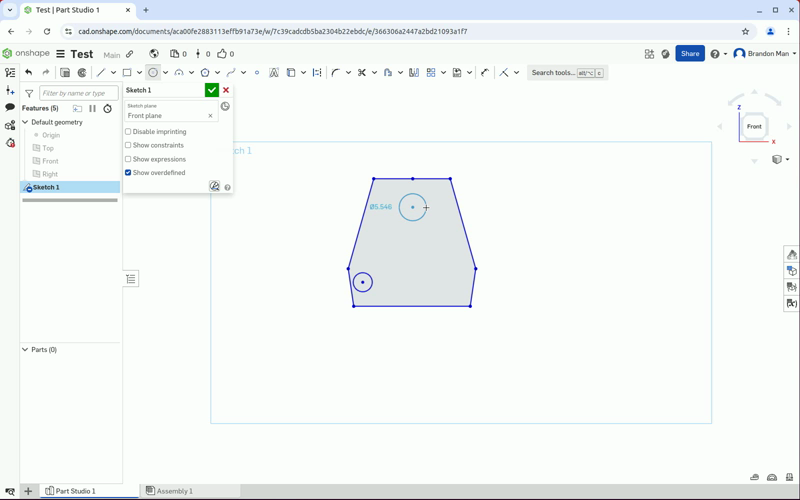
click(426, 207)
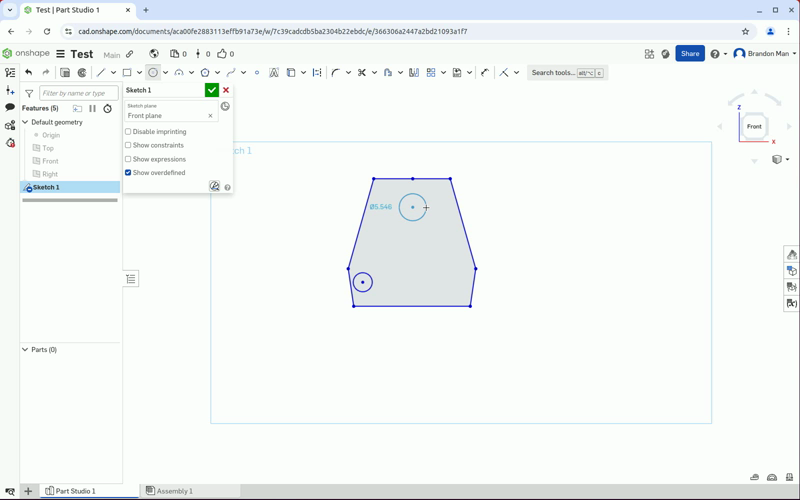
key(esc)
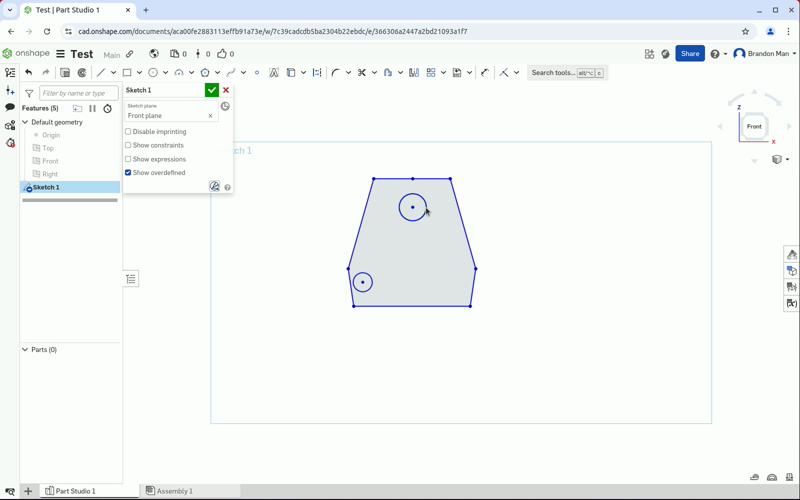
key(c)
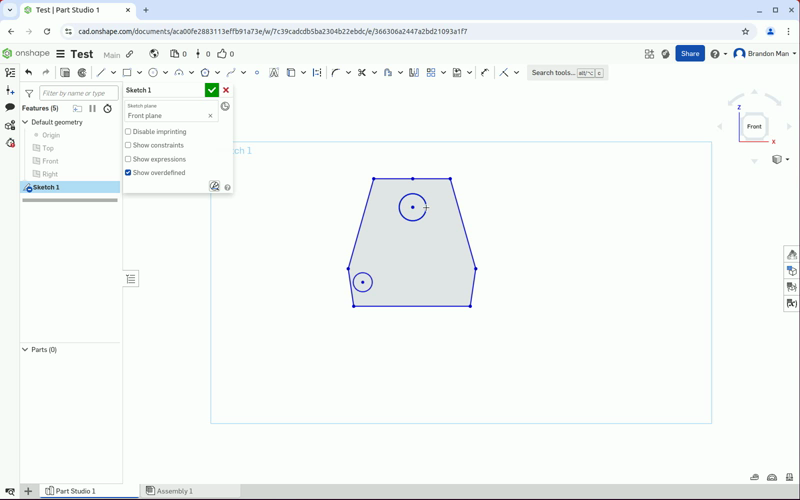
key_down(shift)
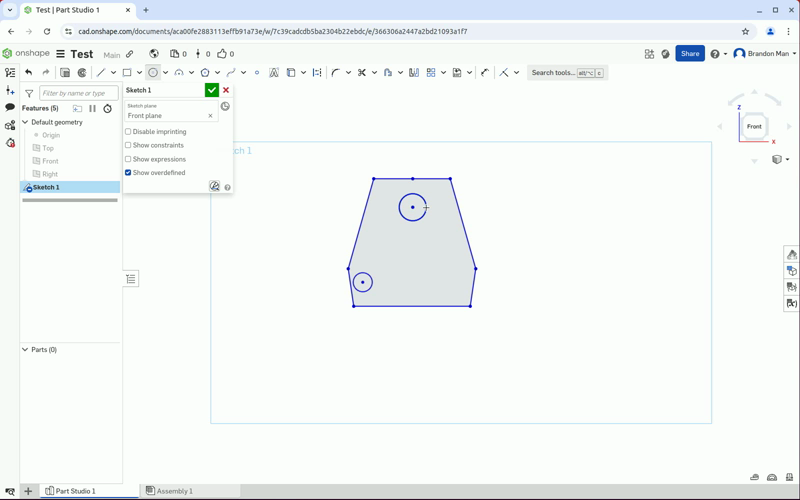
mouse_move(461, 282)
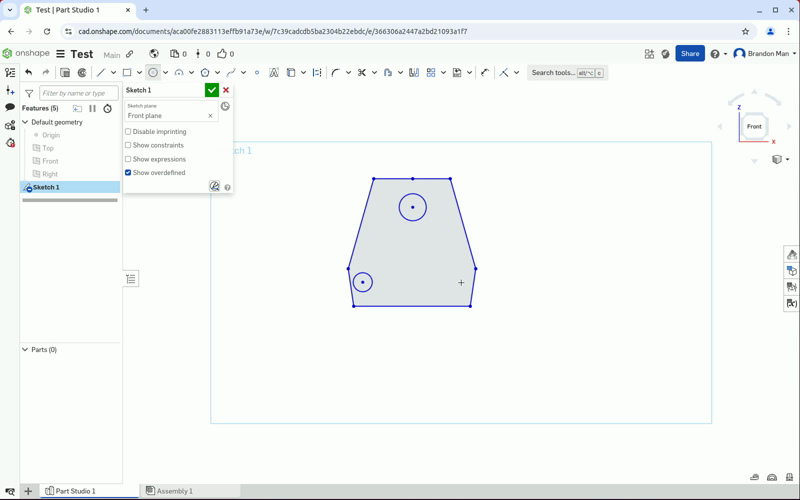
click(461, 282)
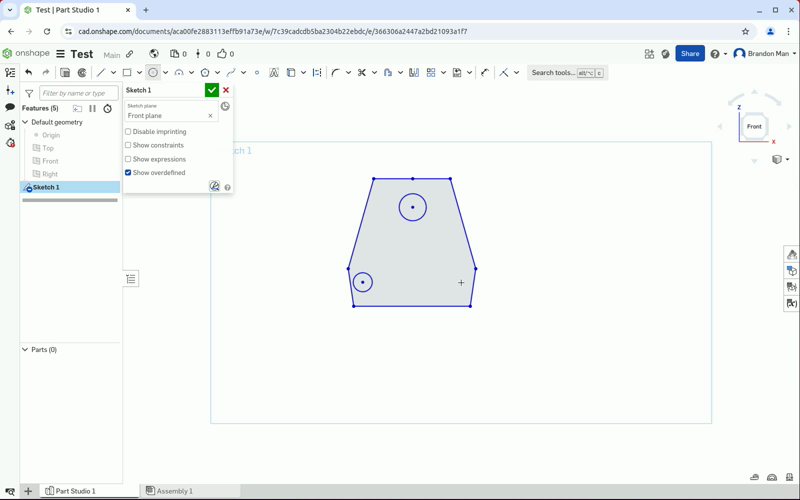
key_up(shift)
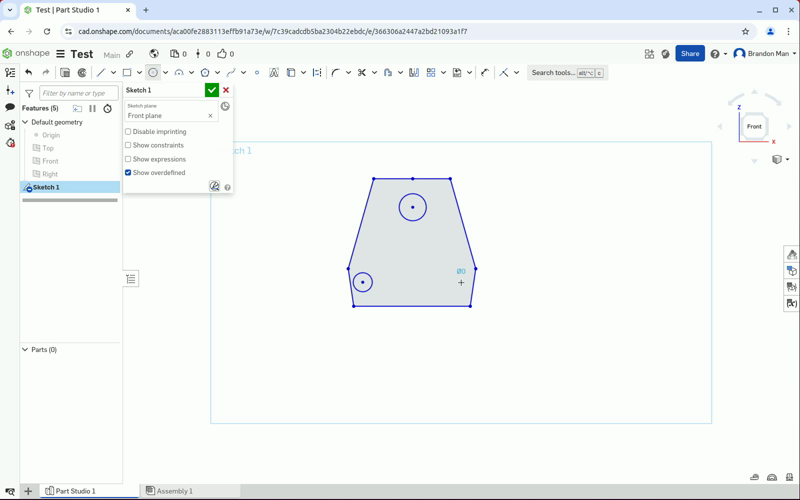
mouse_move(470, 282)
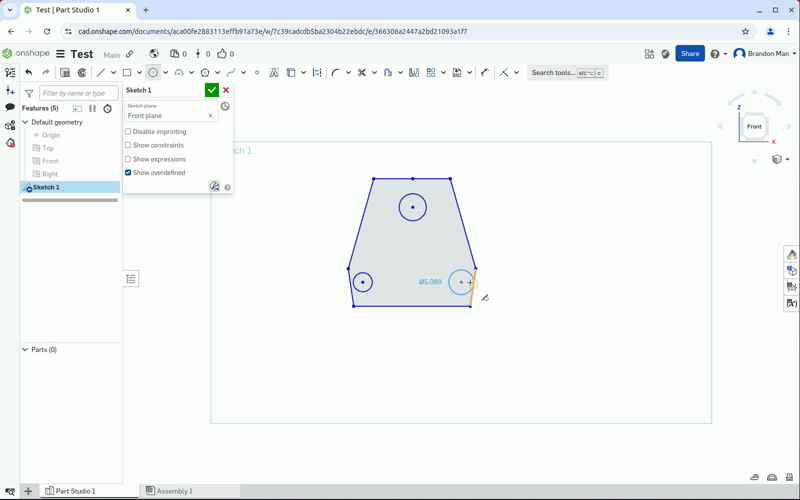
click(470, 282)
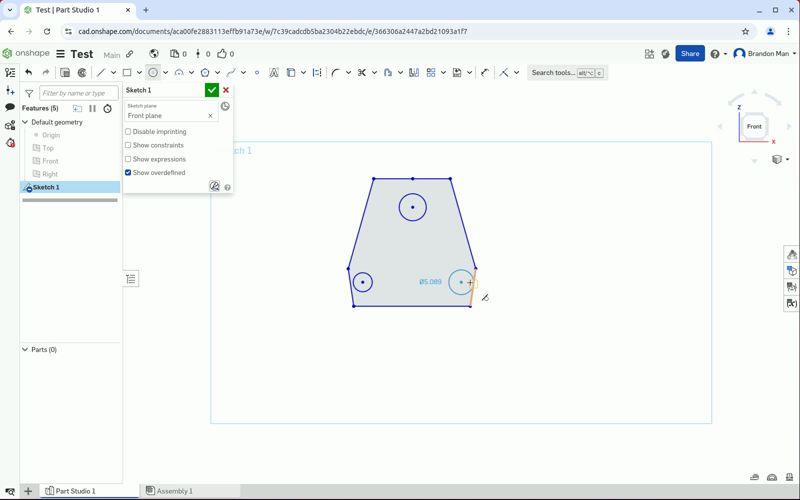
key(esc)
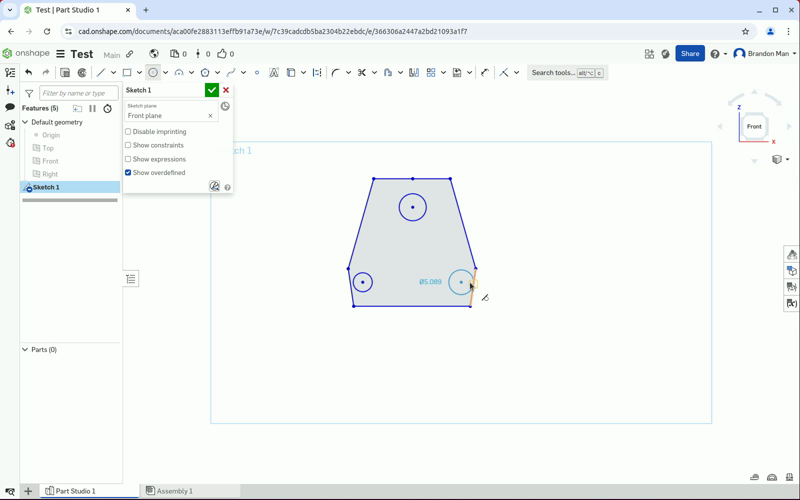
mouse_move(412, 260)
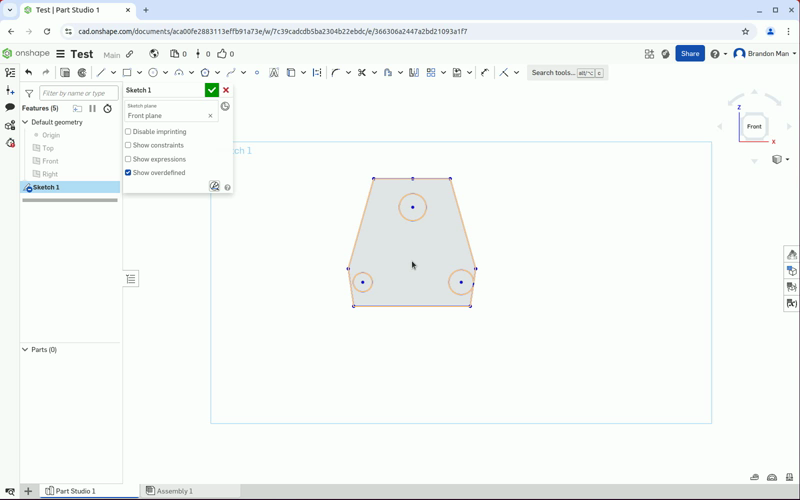
click(412, 260)
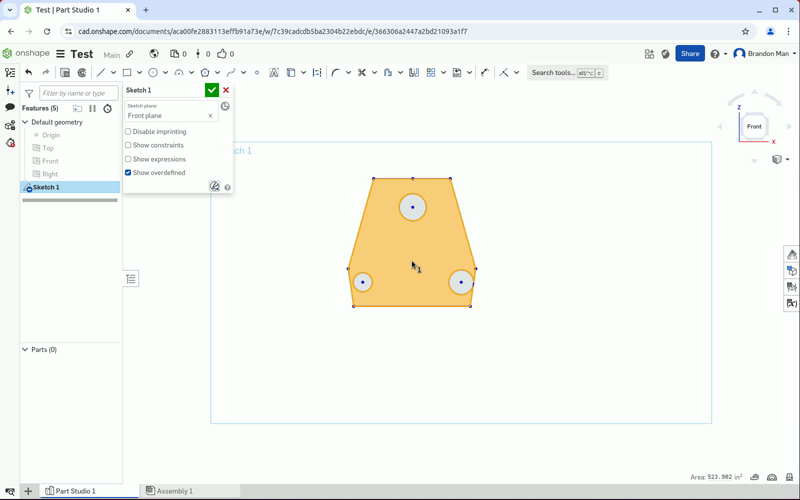
mouse_move(73, 352)
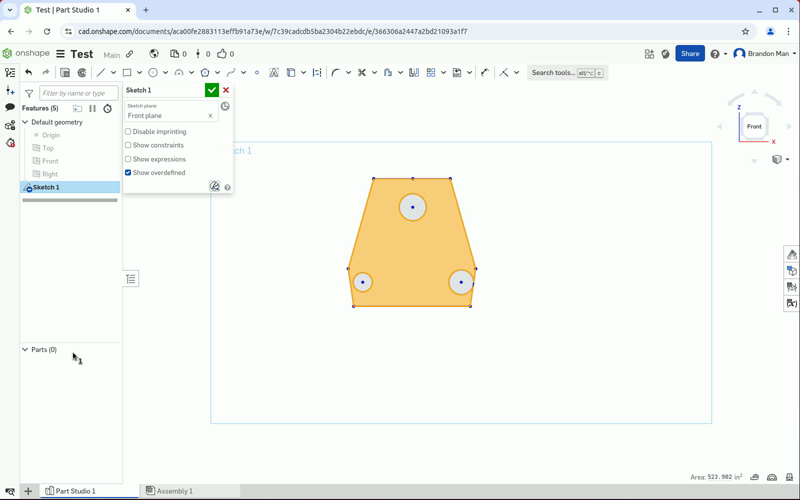
key(shift+y)
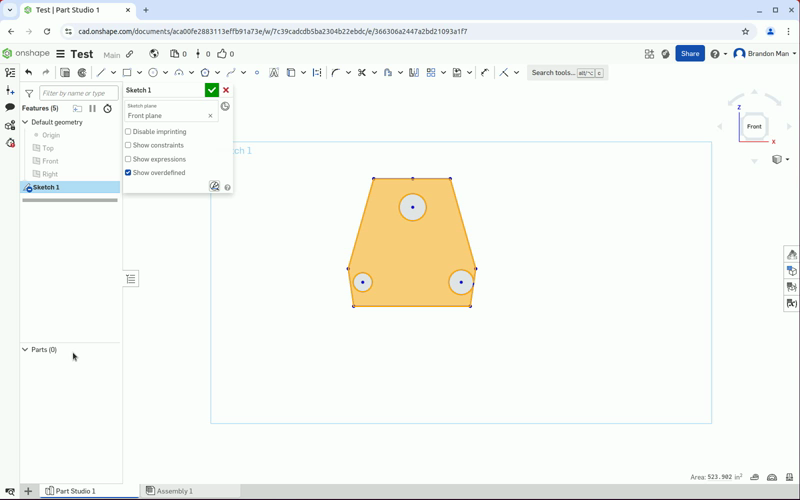
key(shift+e)
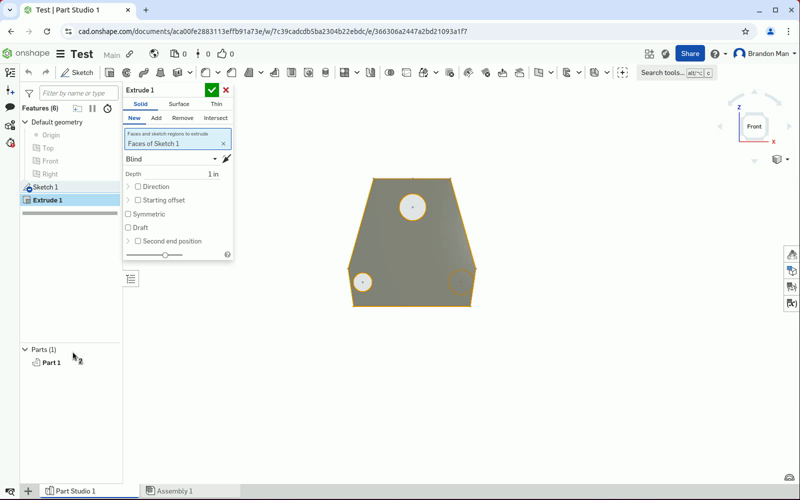
mouse_move(143, 106)
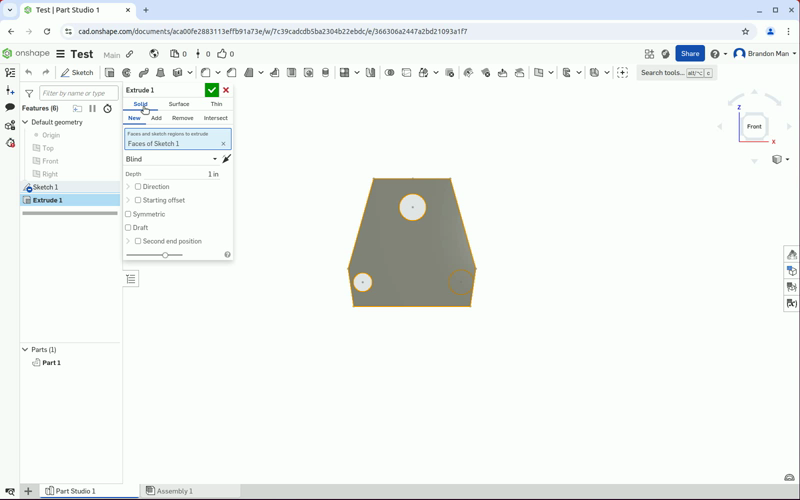
click(143, 106)
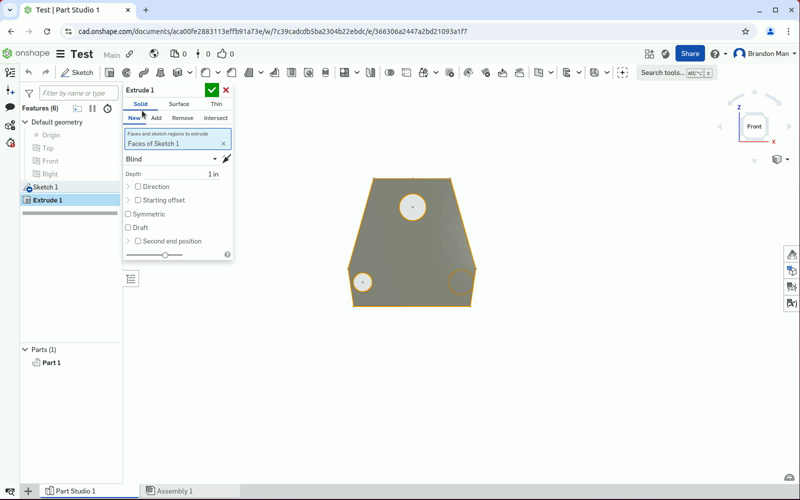
mouse_move(137, 120)
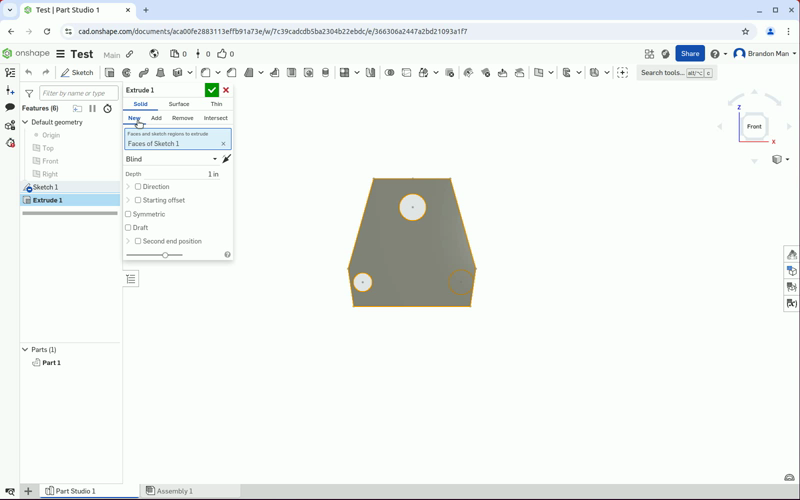
click(137, 120)
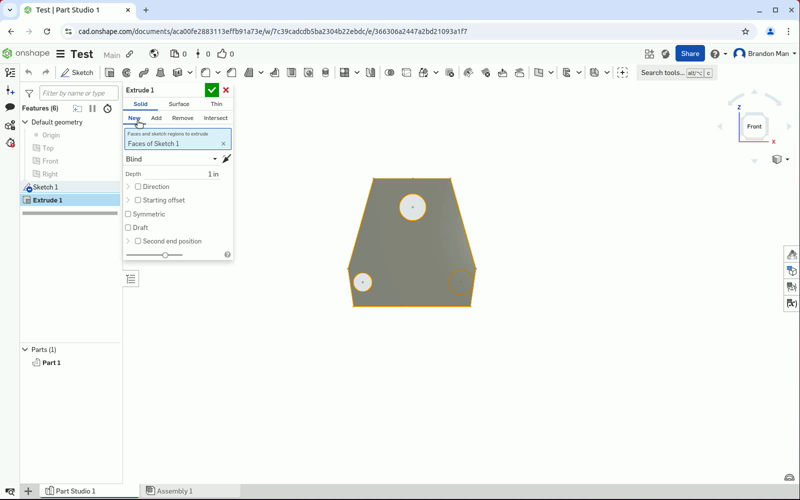
key(tab, 4)
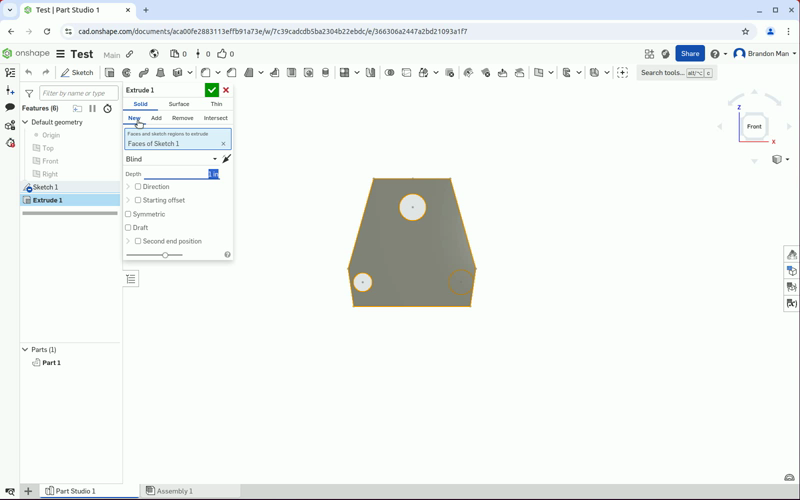
text(1.444)
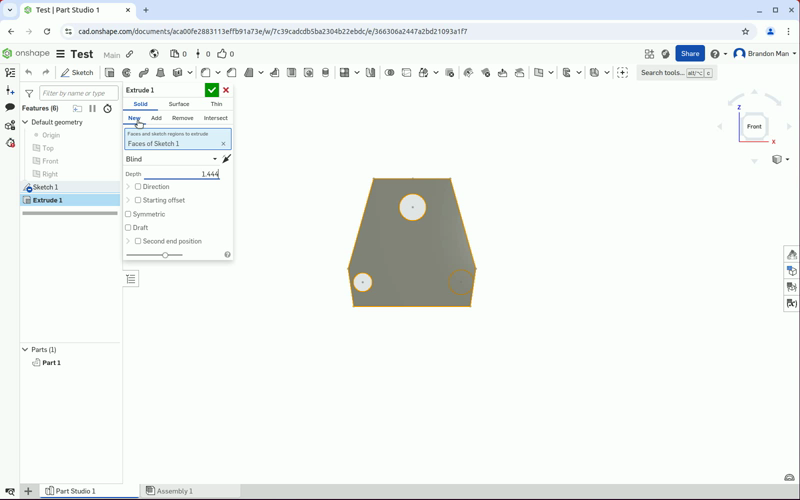
key(enter)
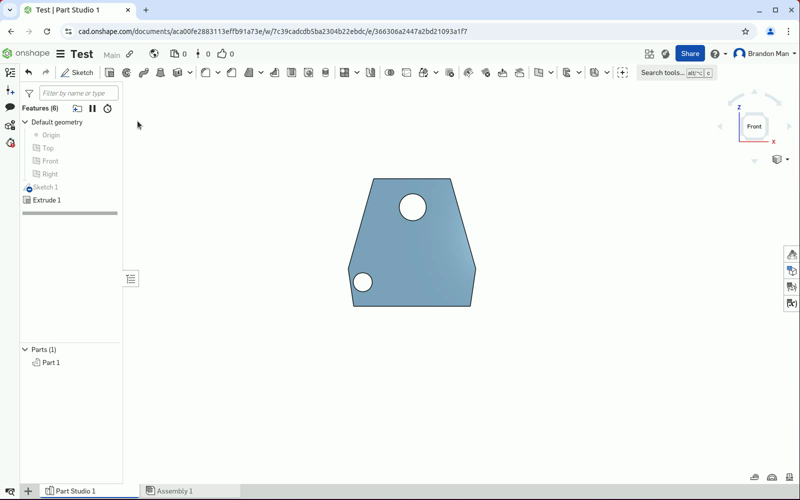
key(shift+h)
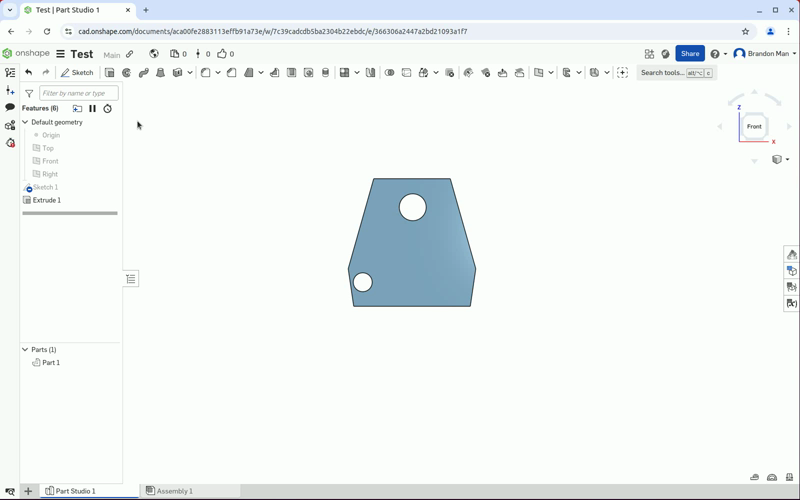
key(shift+h)
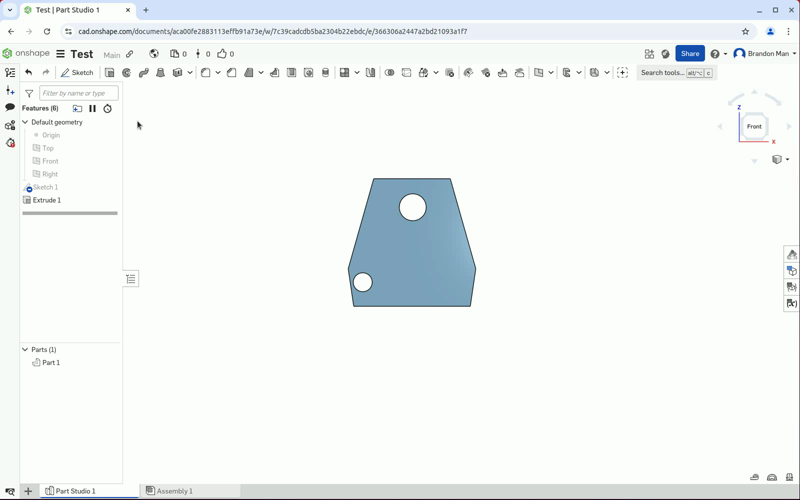
mouse_move(73, 189)
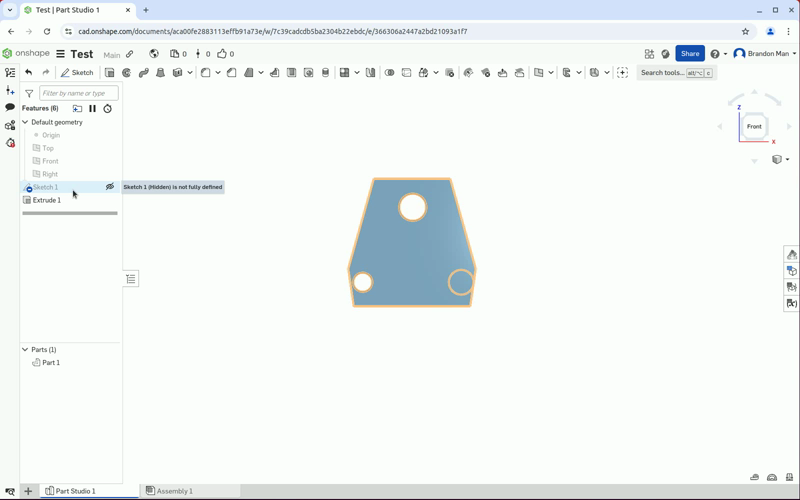
click(73, 189)
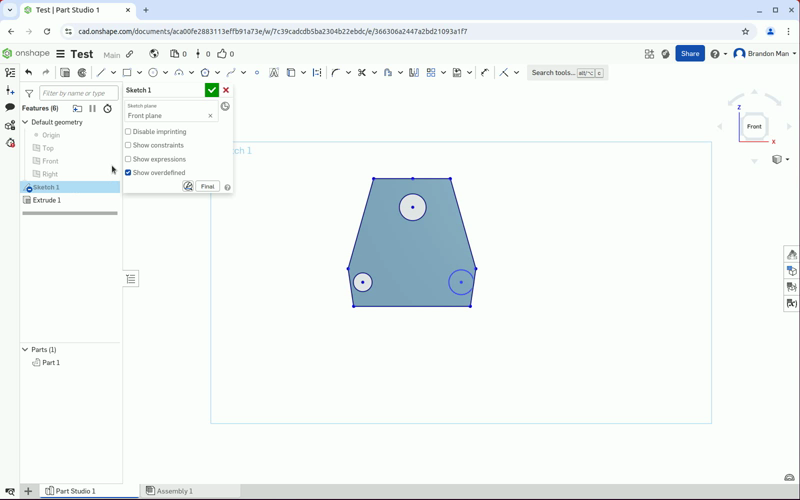
mouse_move(229, 92)
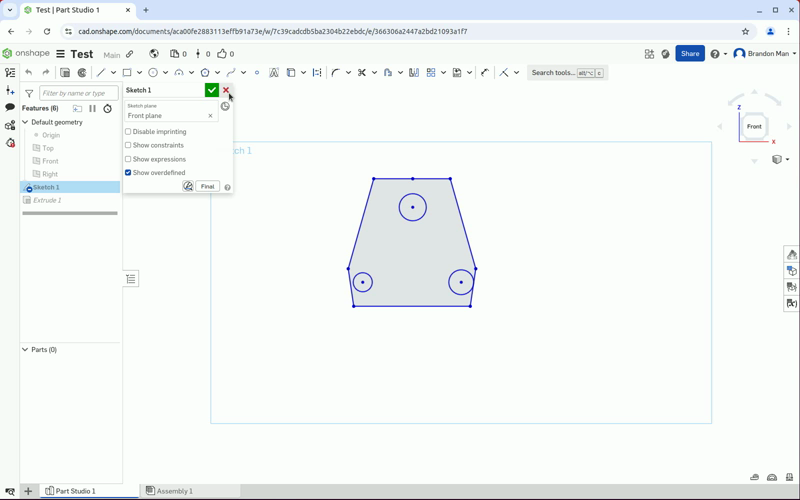
click(229, 92)
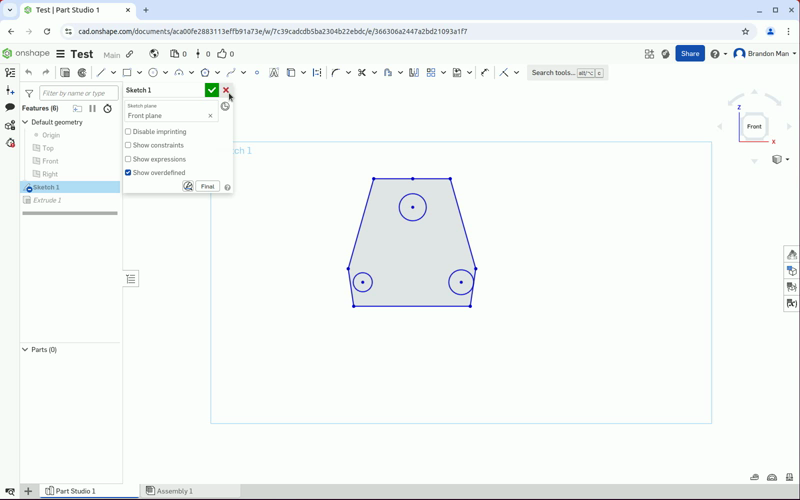
key(shift+s)
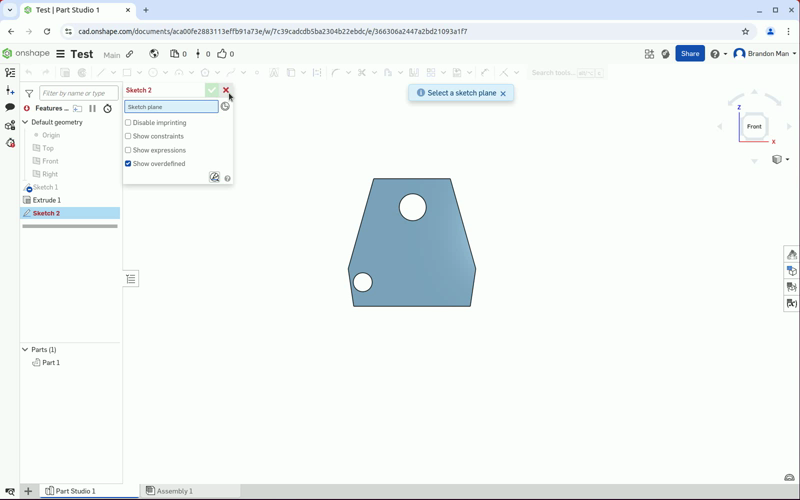
mouse_move(73, 163)
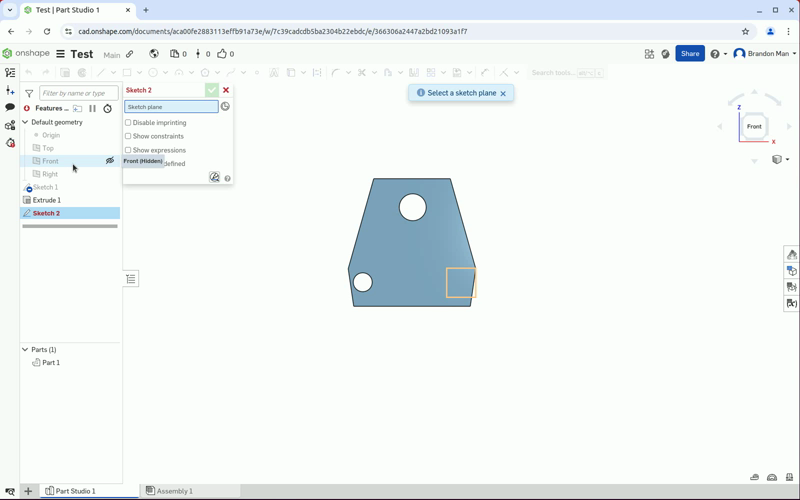
click(73, 163)
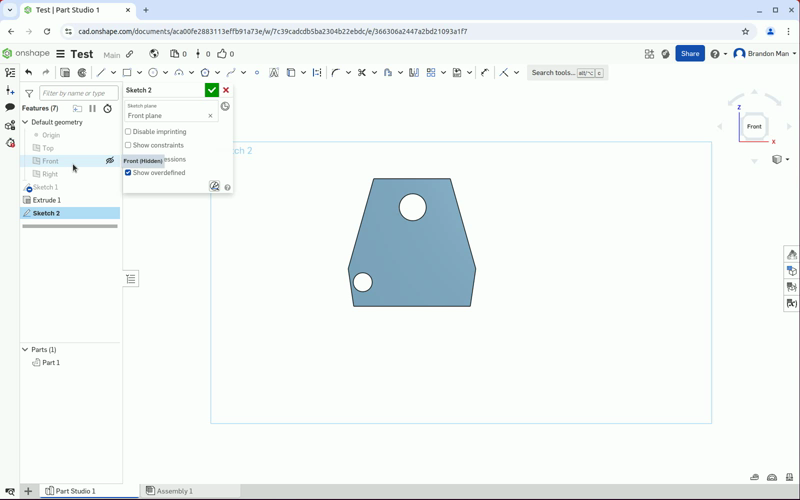
mouse_move(73, 352)
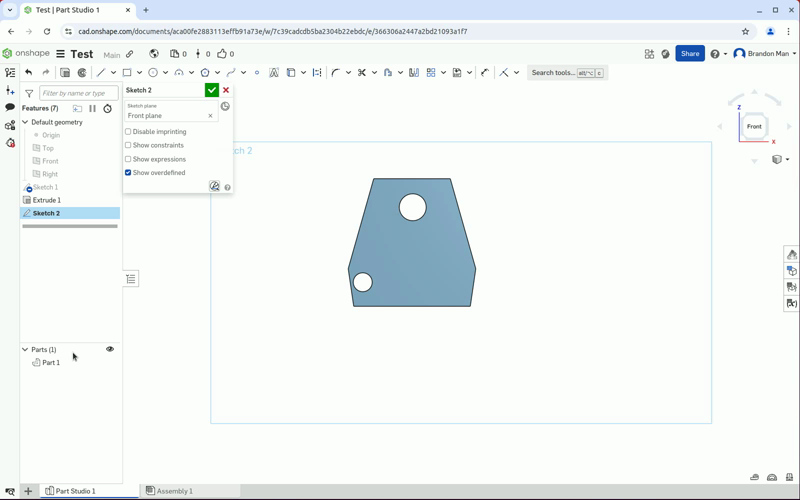
key(y)
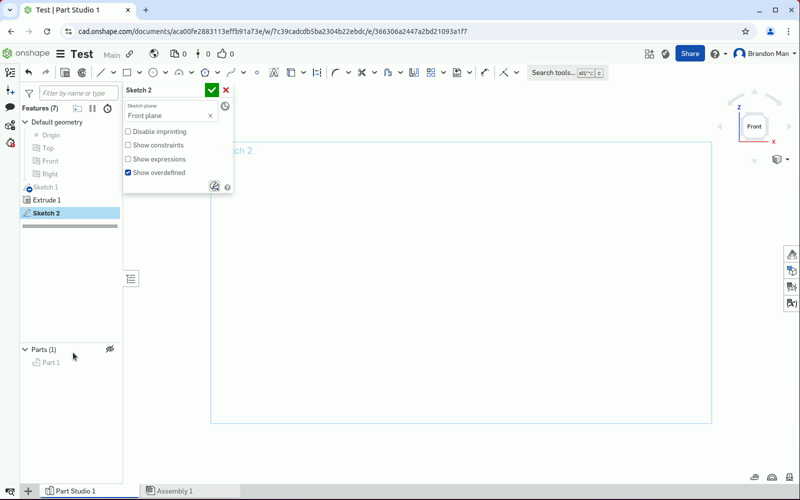
key(c)
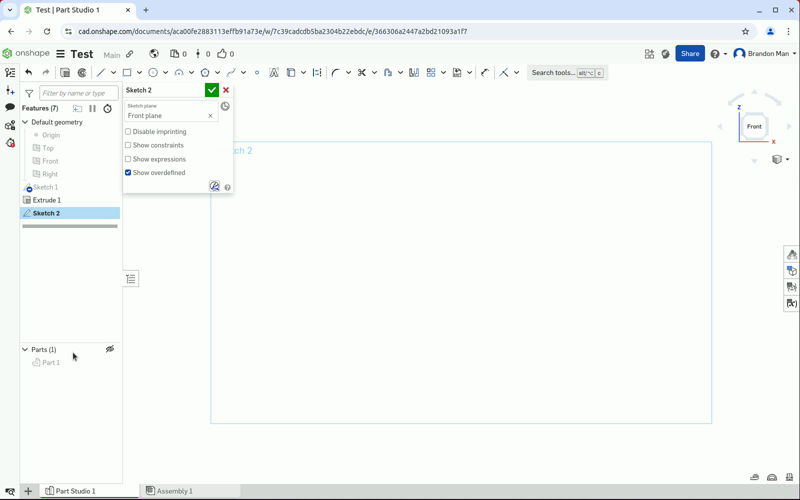
key_down(shift)
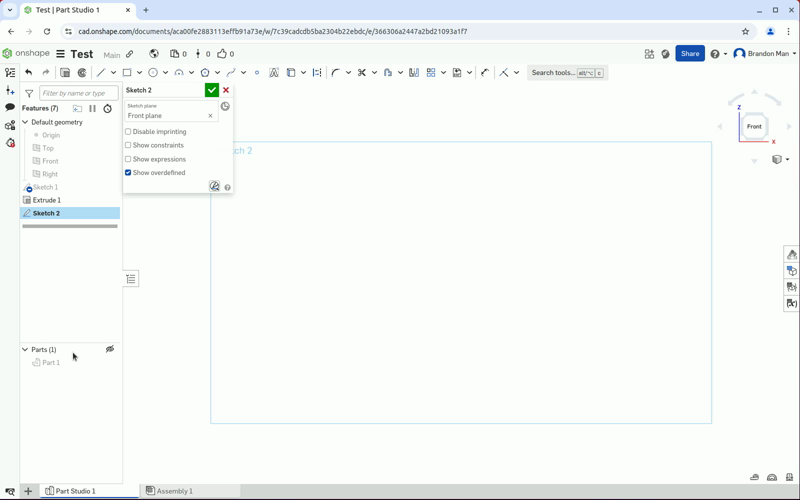
mouse_move(363, 282)
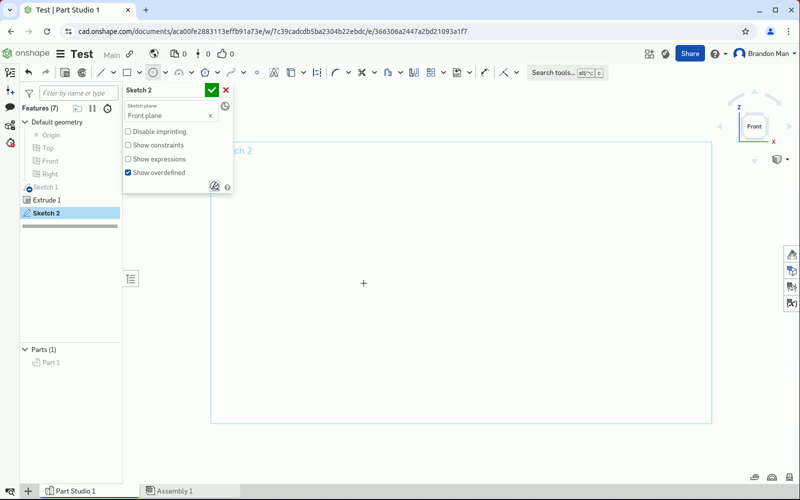
click(363, 282)
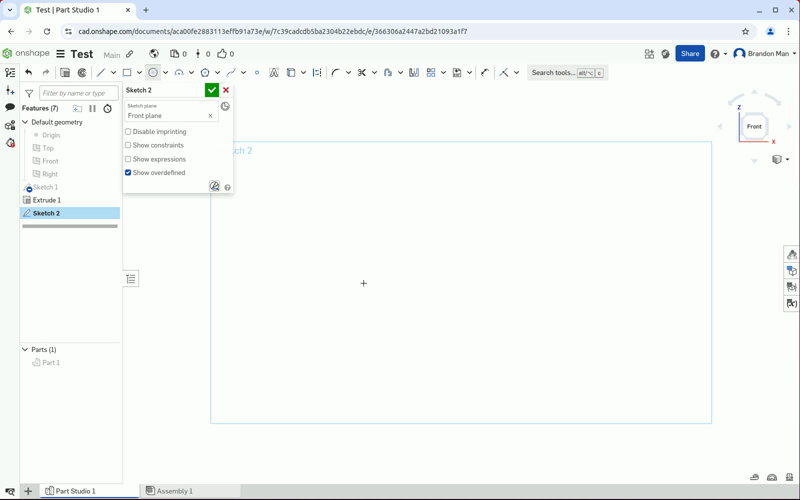
key_up(shift)
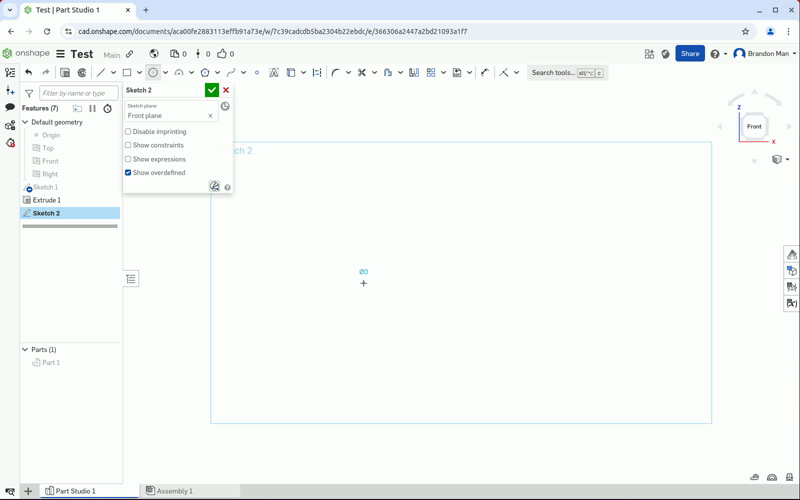
mouse_move(373, 282)
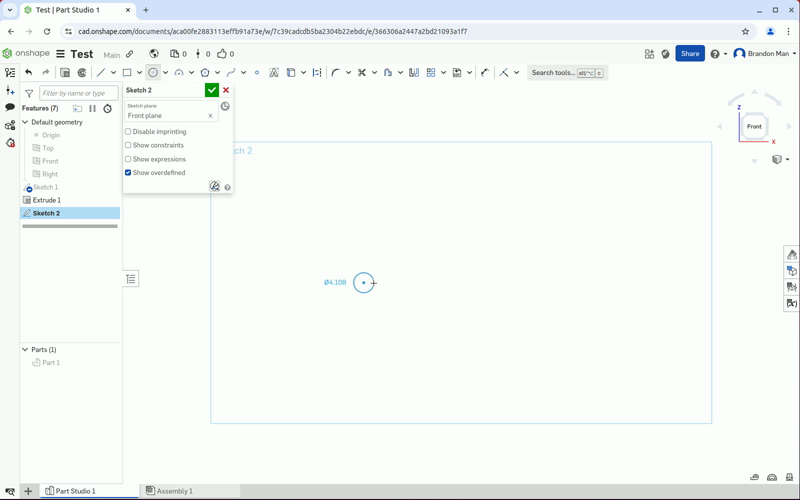
click(373, 282)
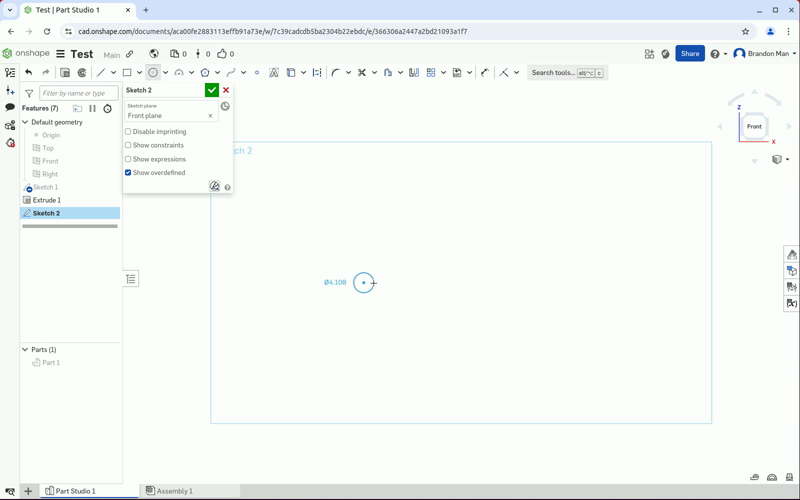
key(esc)
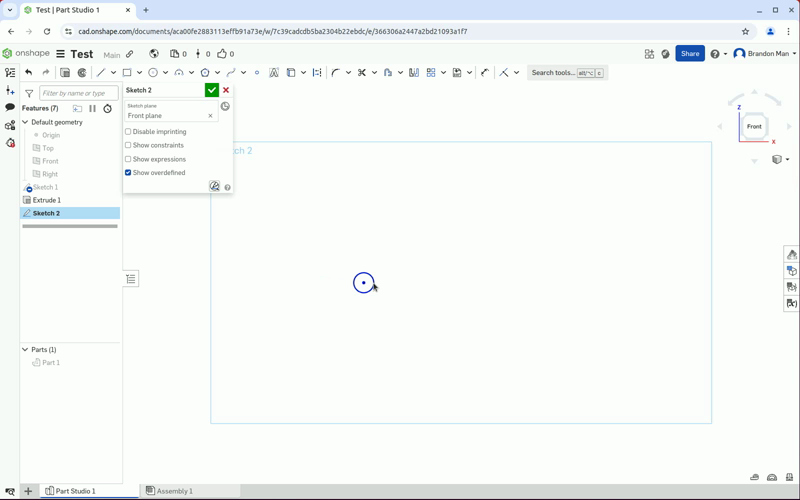
mouse_move(357, 277)
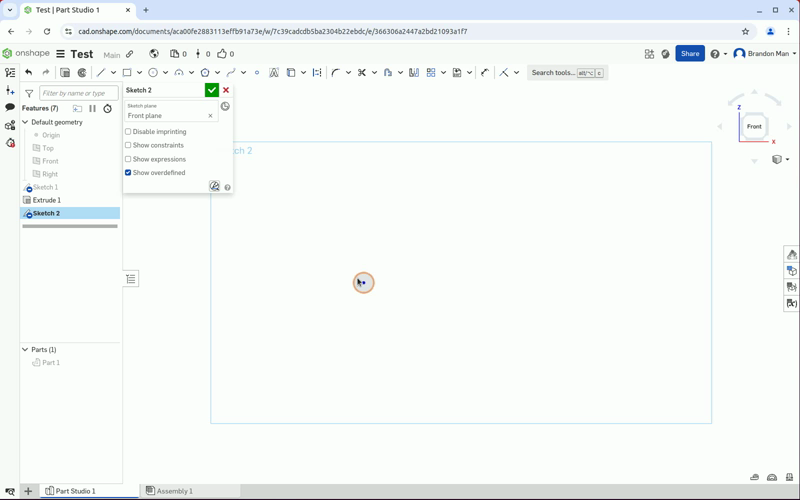
scroll(6)
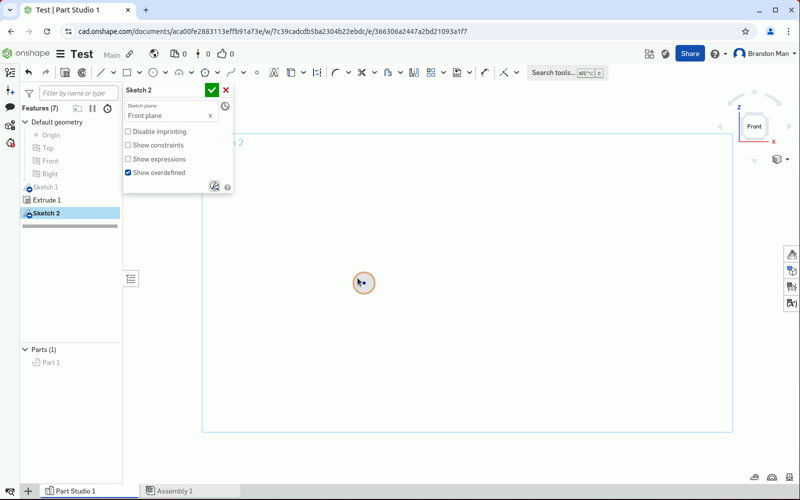
scroll(6)
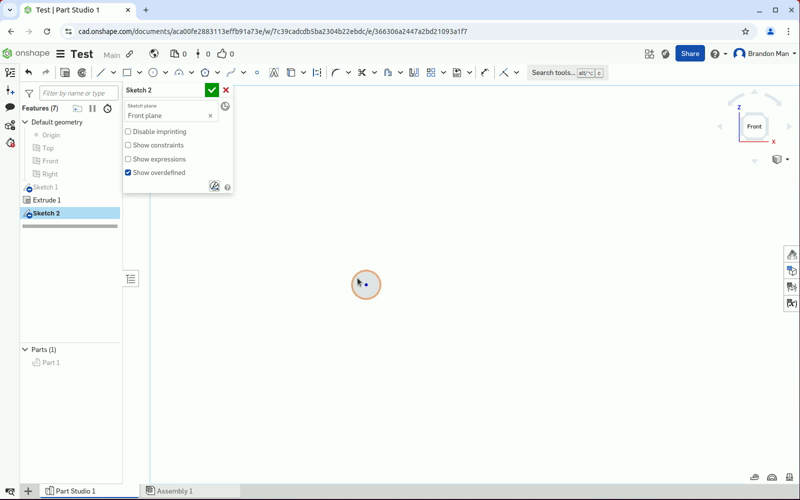
scroll(6)
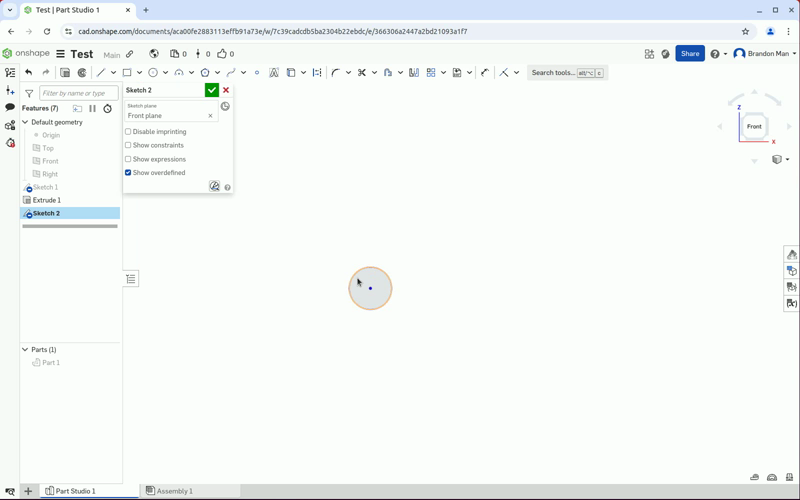
scroll(6)
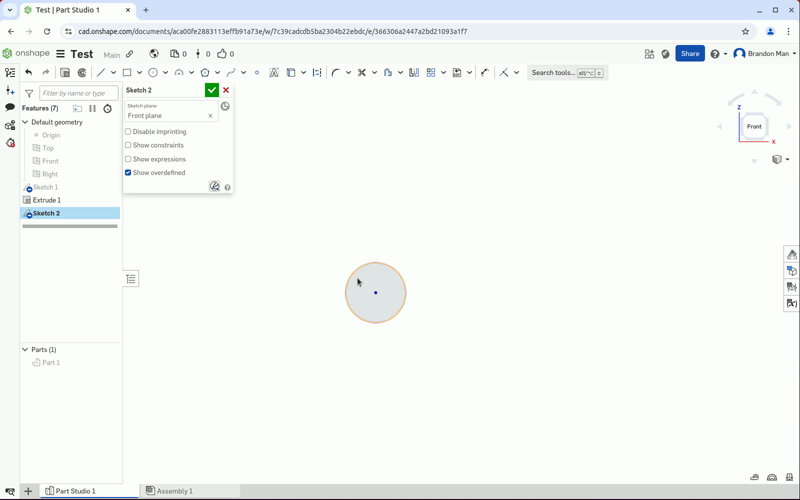
scroll(6)
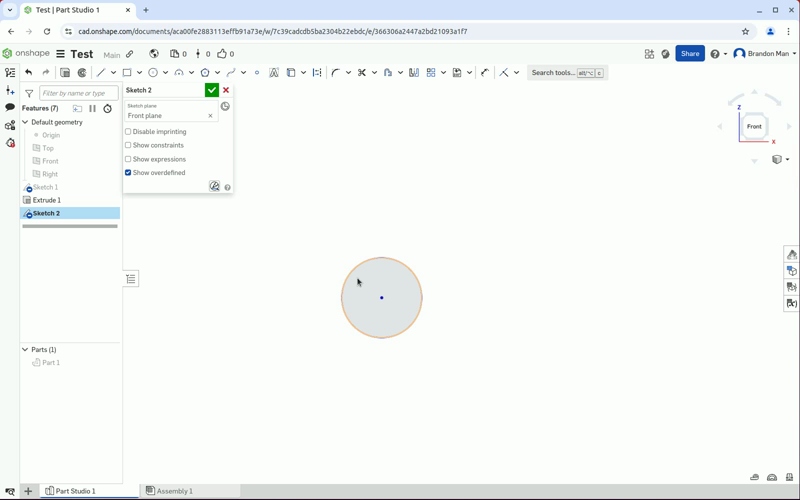
scroll(6)
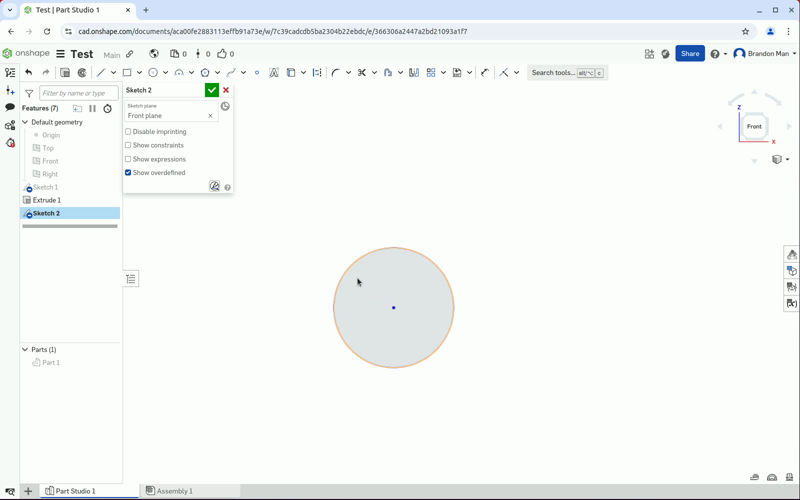
scroll(6)
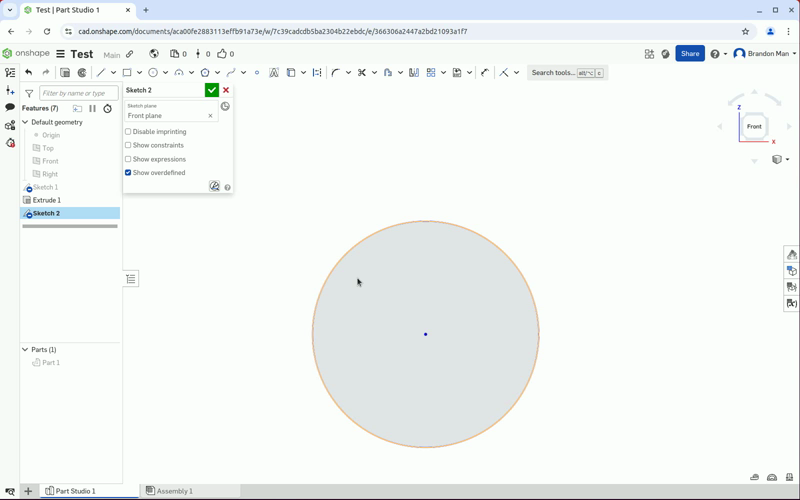
click(357, 277)
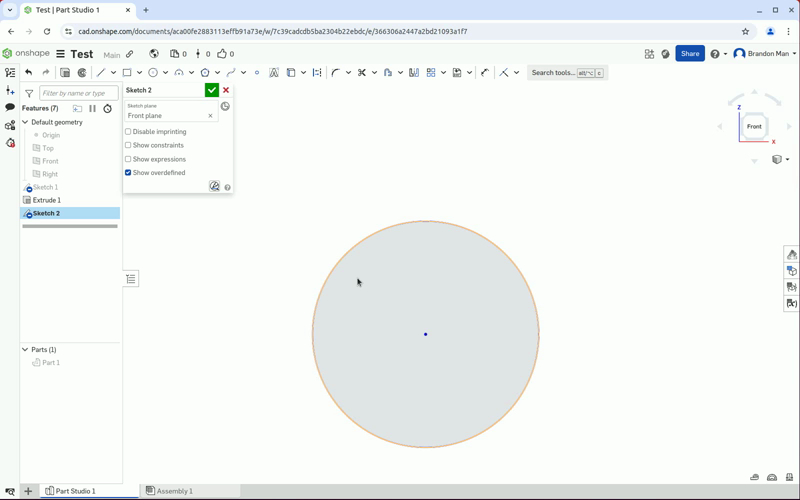
scroll(-6)
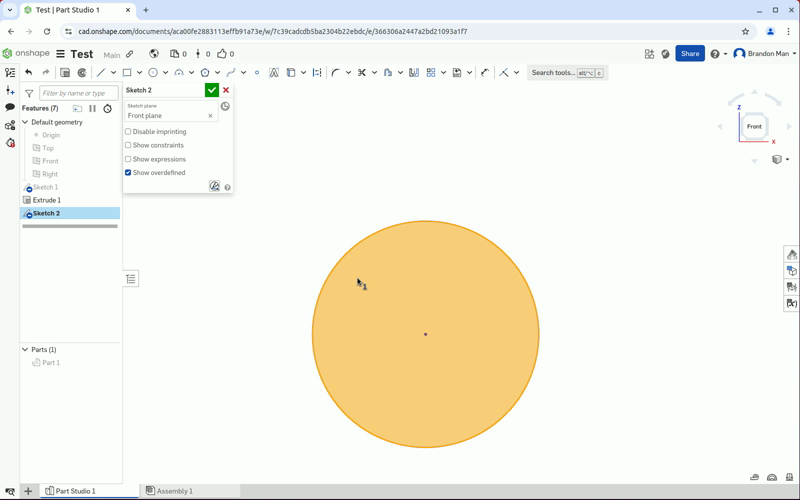
scroll(-6)
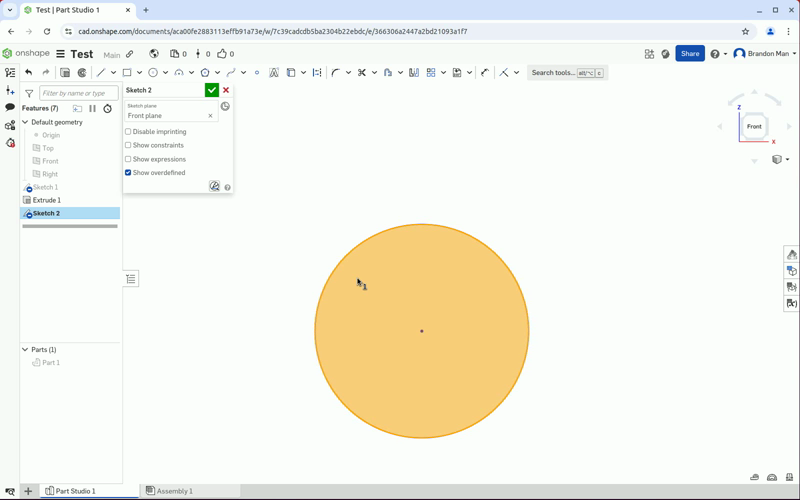
scroll(-6)
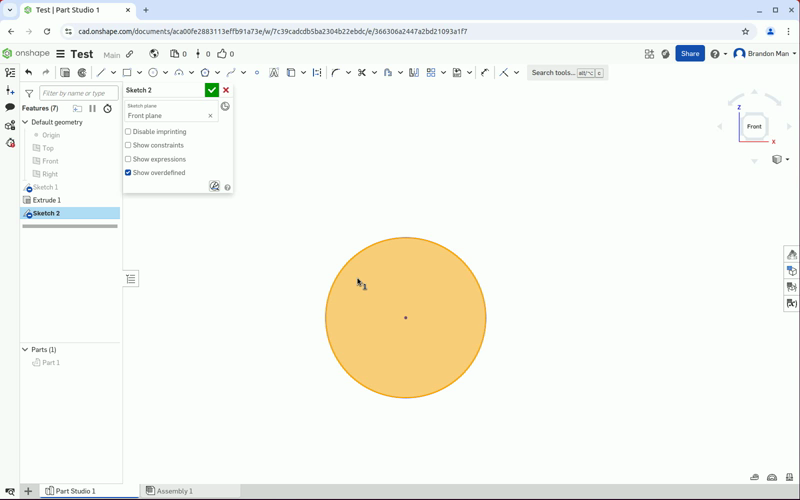
scroll(-6)
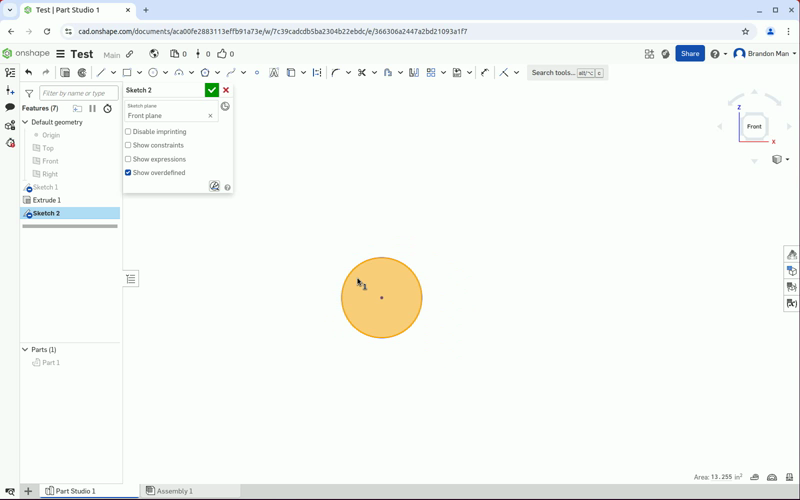
scroll(-6)
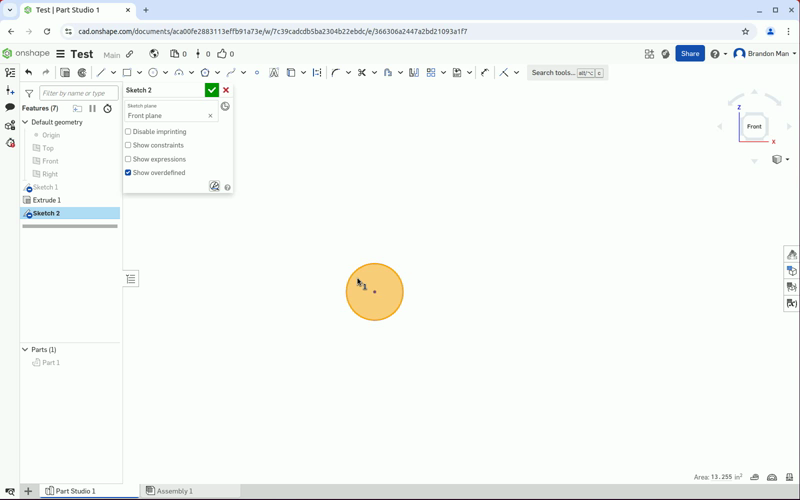
scroll(-6)
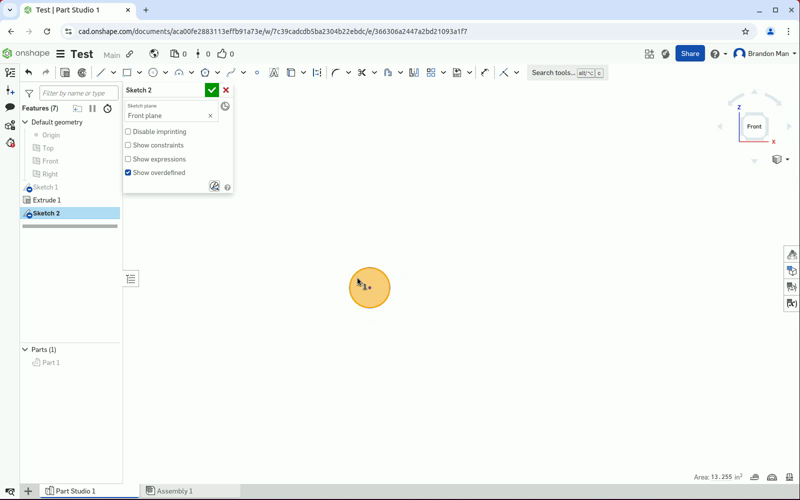
scroll(-6)
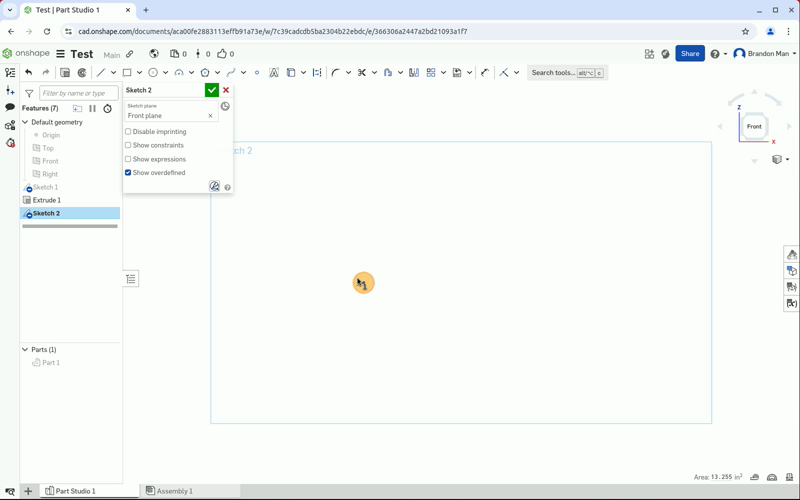
mouse_move(73, 352)
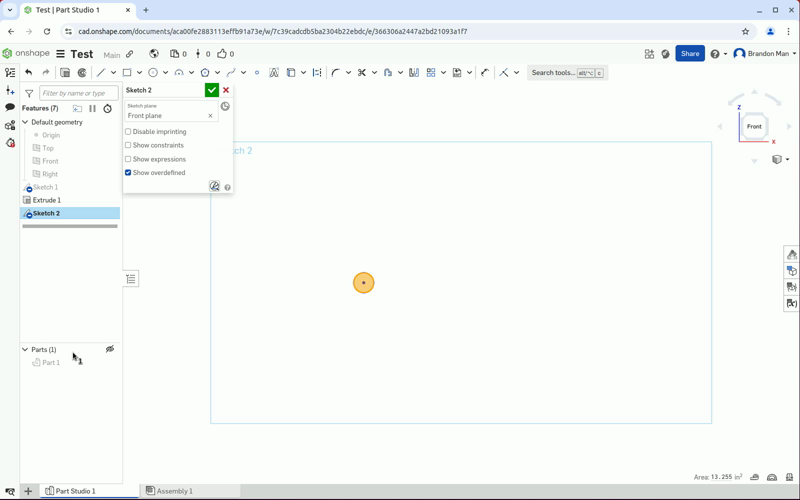
key(shift+y)
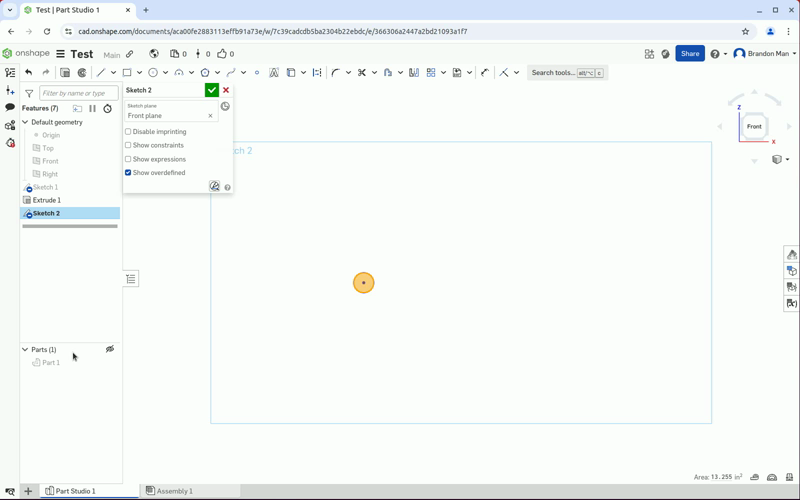
key(shift+e)
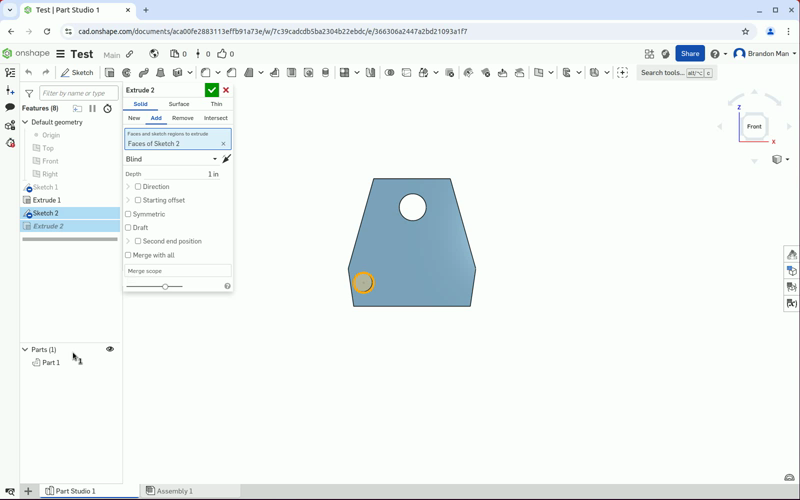
mouse_move(143, 106)
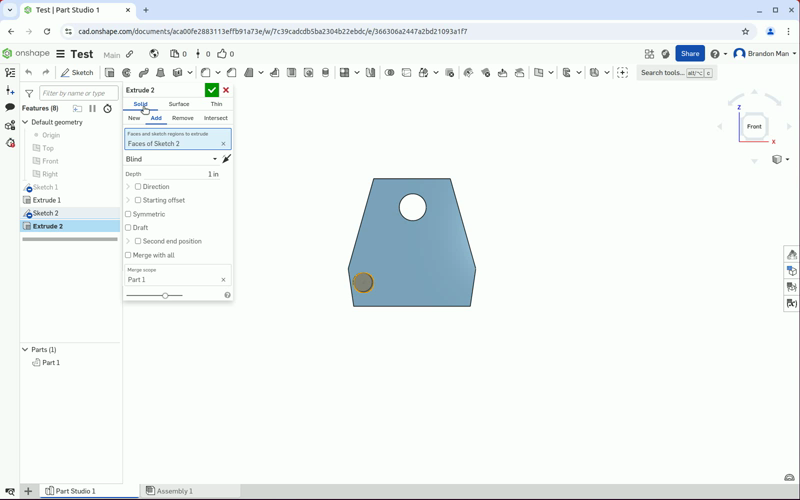
click(143, 106)
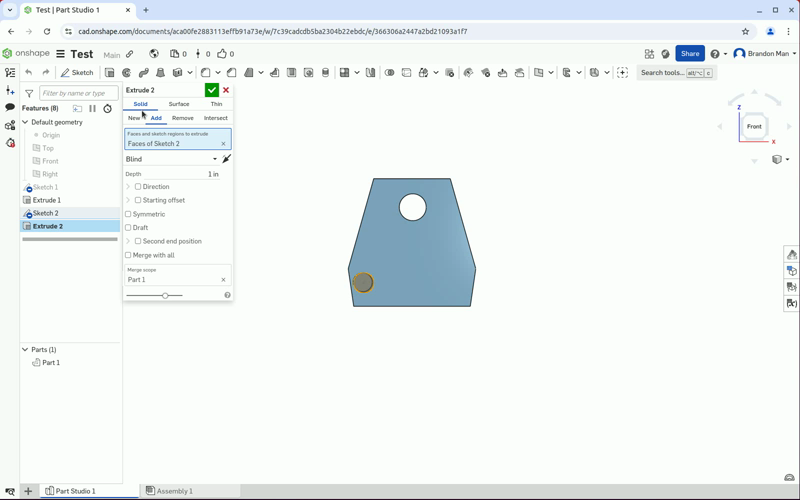
mouse_move(137, 120)
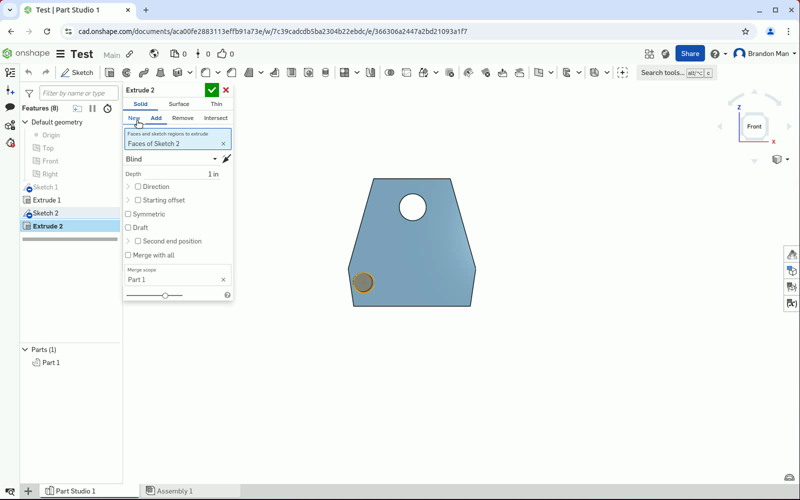
click(137, 120)
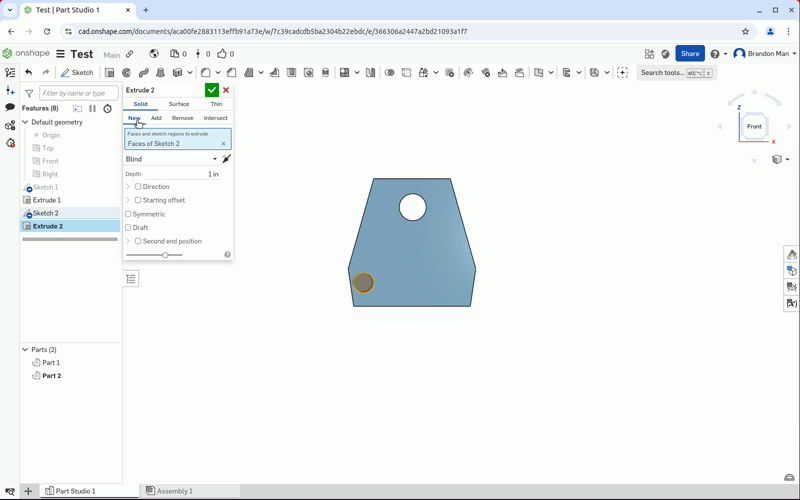
key(tab, 4)
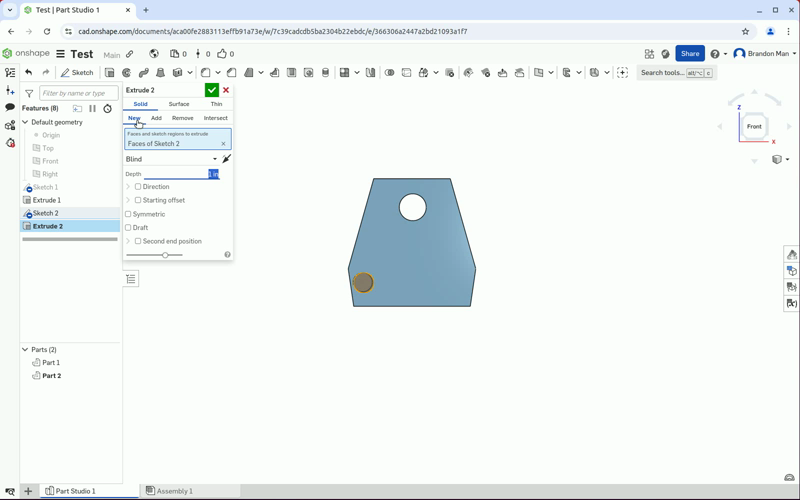
text(7.943)
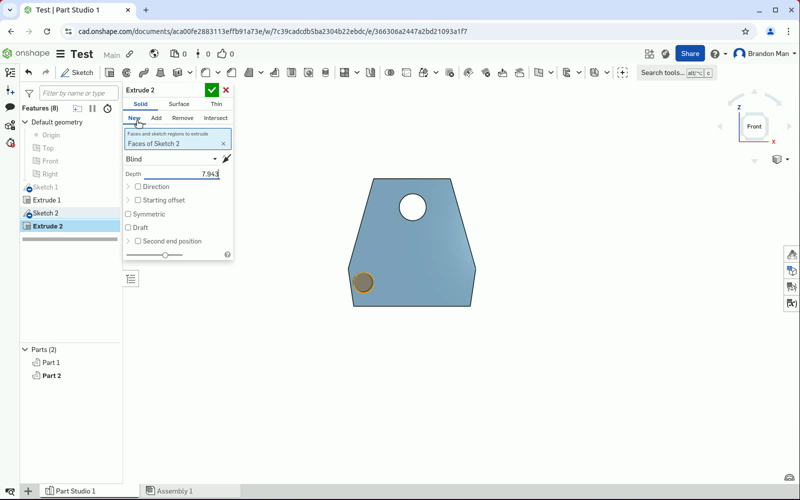
key(enter)
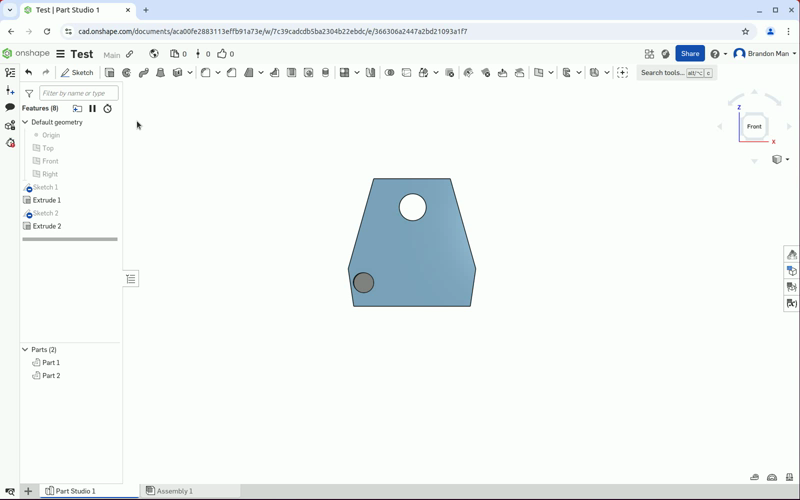
key(shift+h)
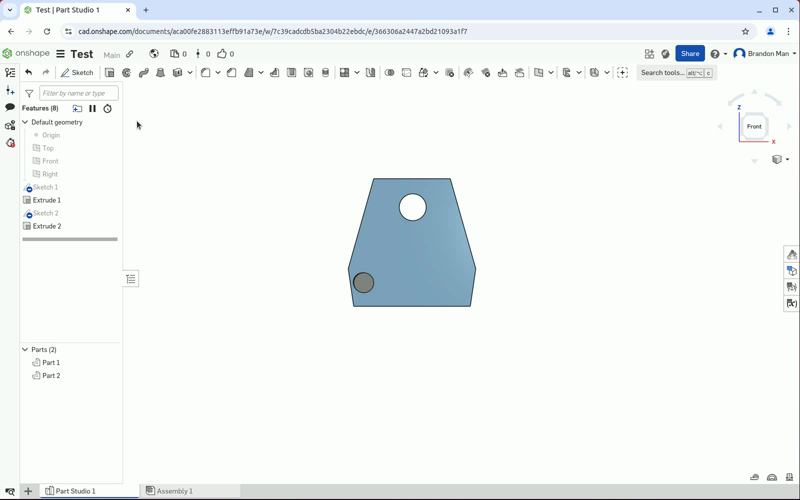
key(shift+h)
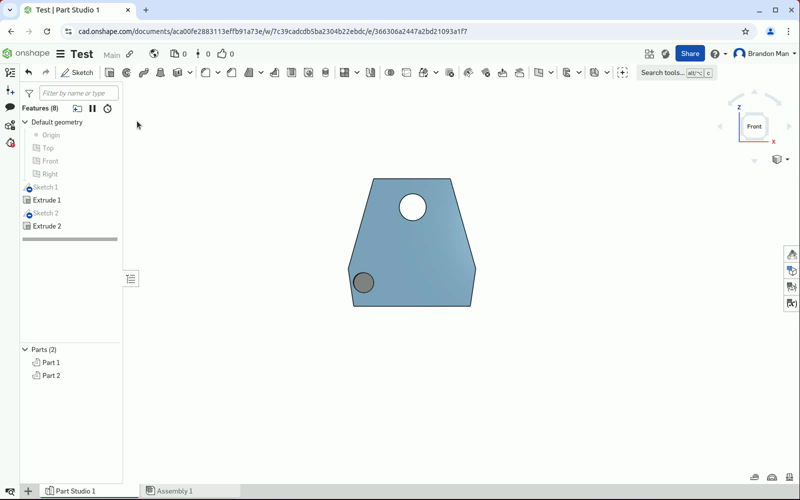
mouse_move(73, 189)
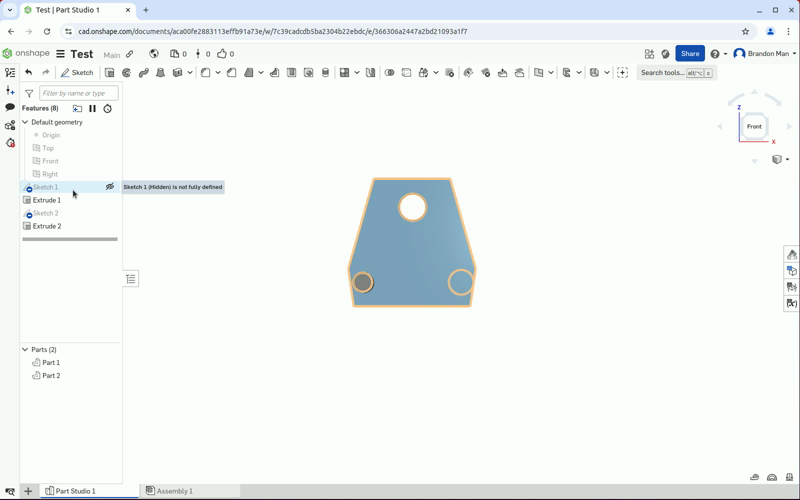
click(73, 189)
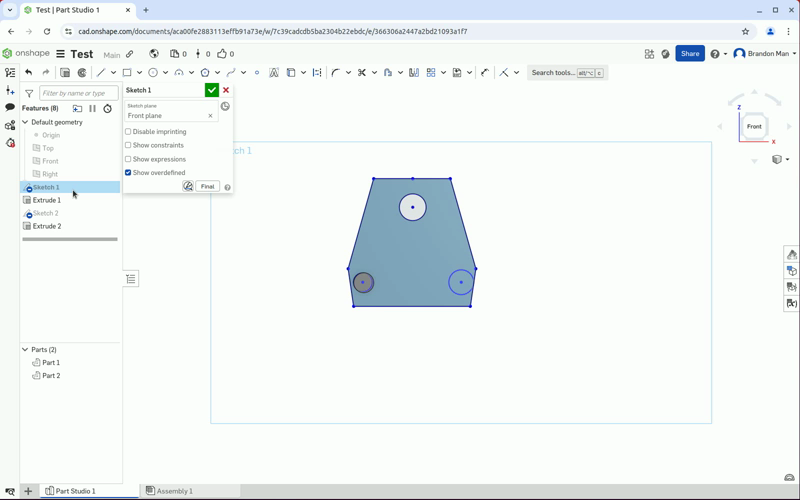
mouse_move(229, 92)
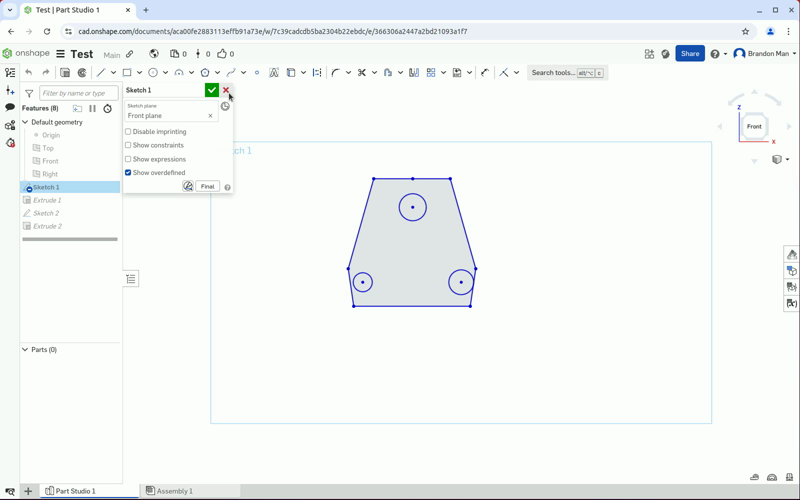
click(229, 92)
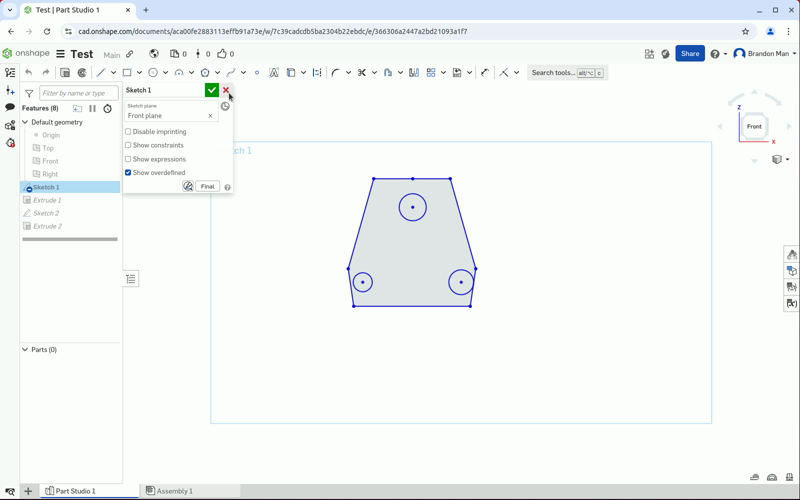
key(shift+s)
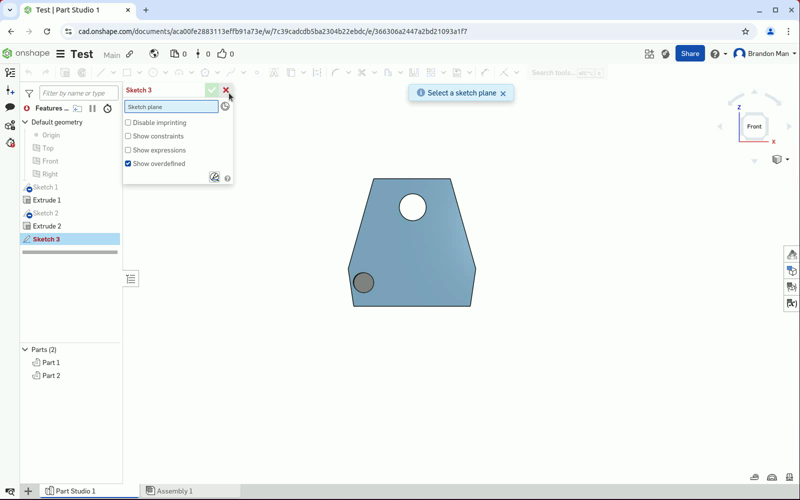
mouse_move(73, 163)
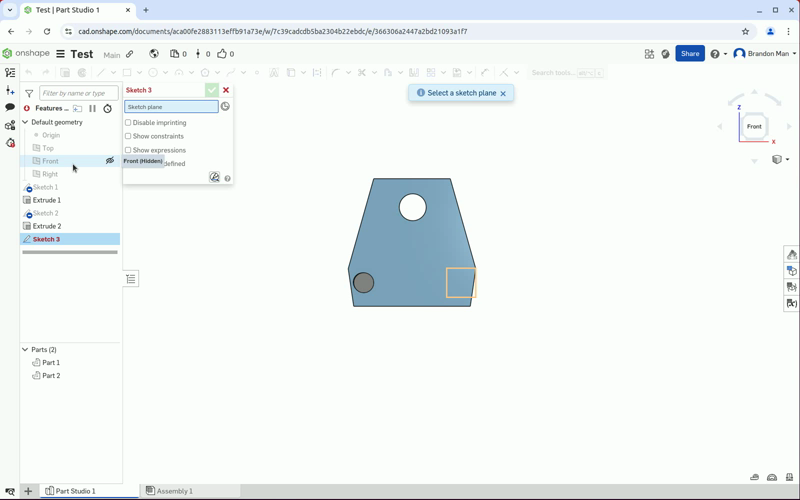
click(73, 163)
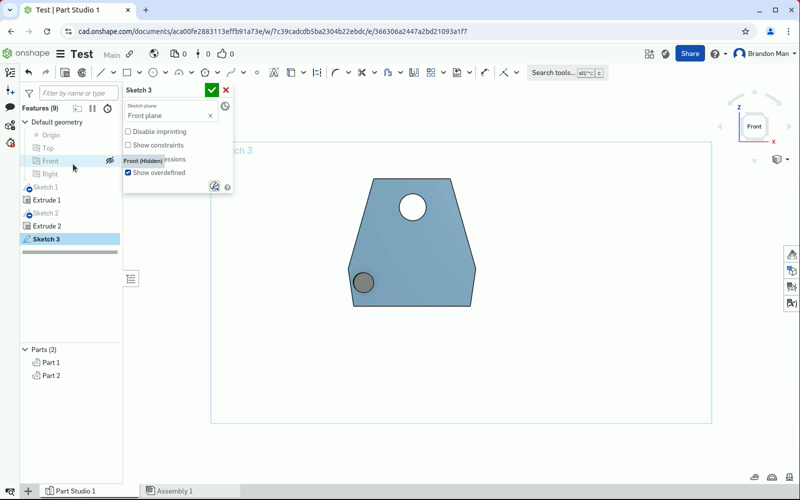
mouse_move(73, 352)
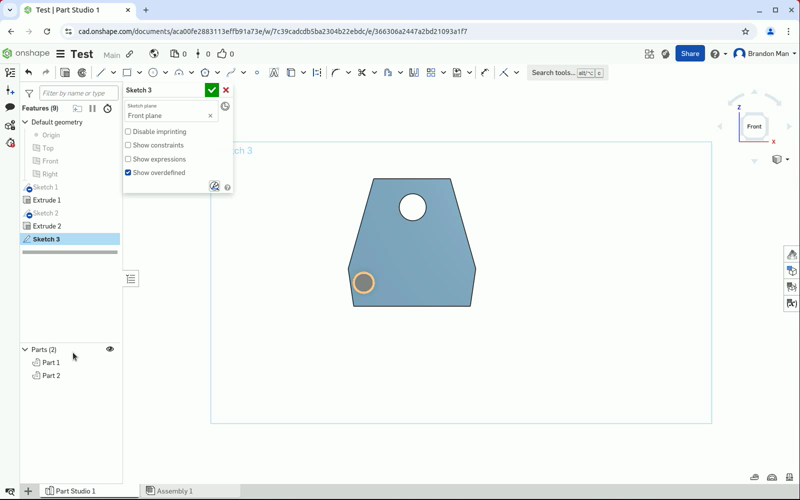
key(y)
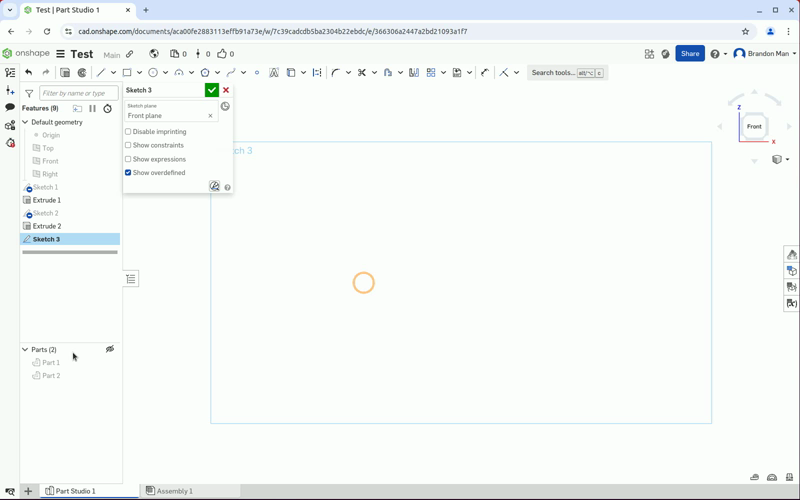
key(c)
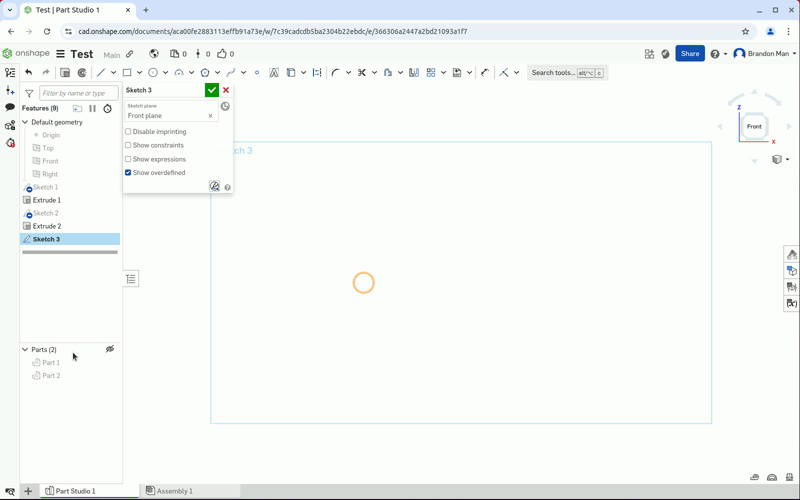
key_down(shift)
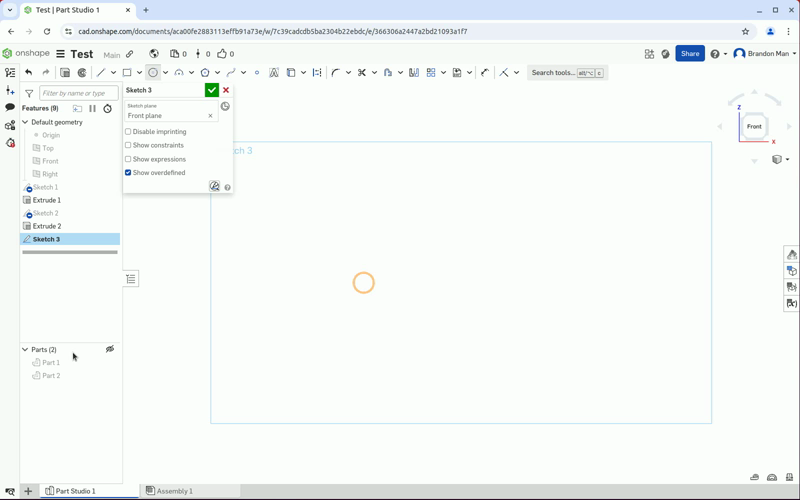
mouse_move(461, 282)
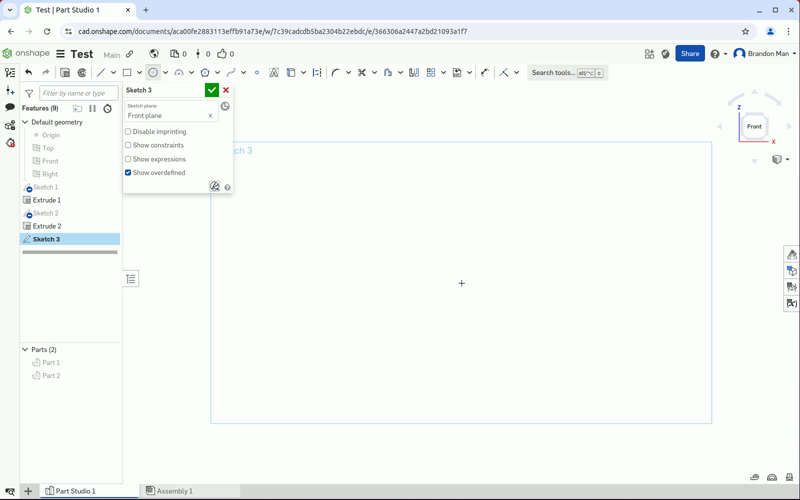
click(461, 282)
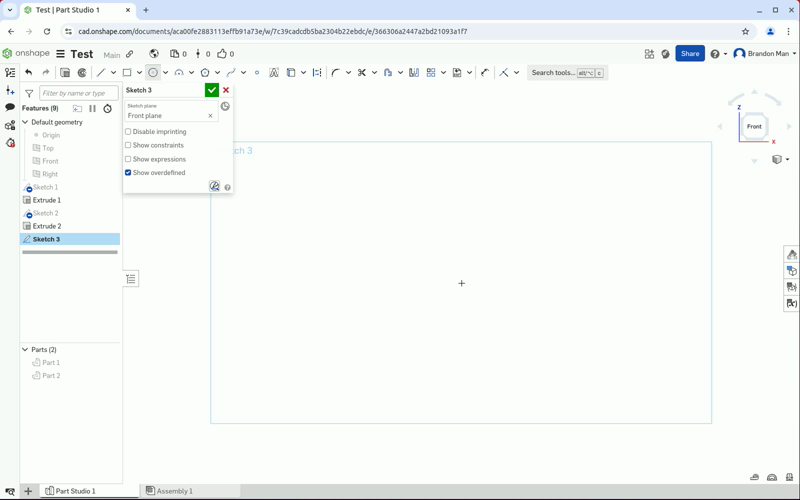
key_up(shift)
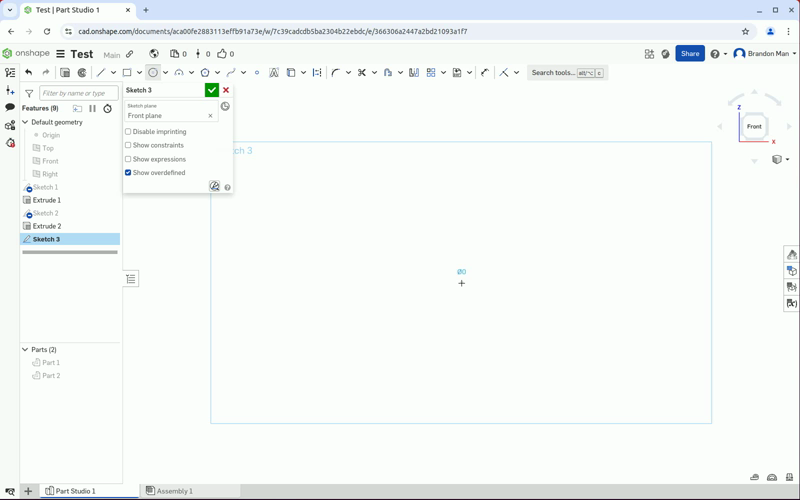
mouse_move(472, 282)
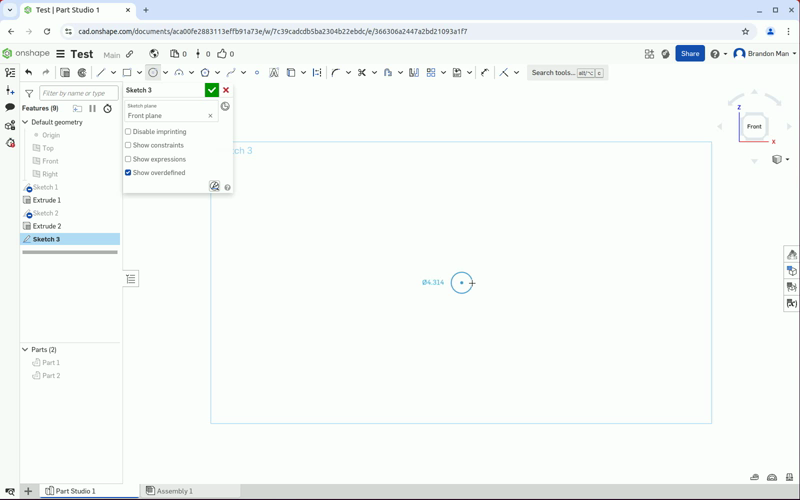
click(472, 282)
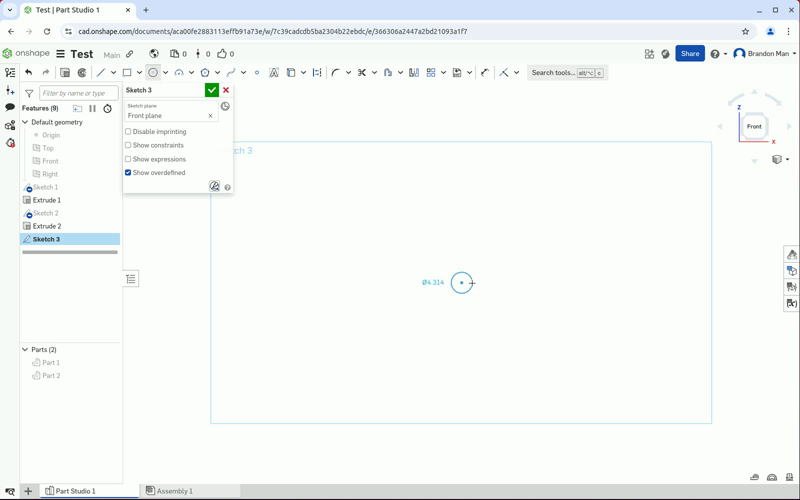
key(esc)
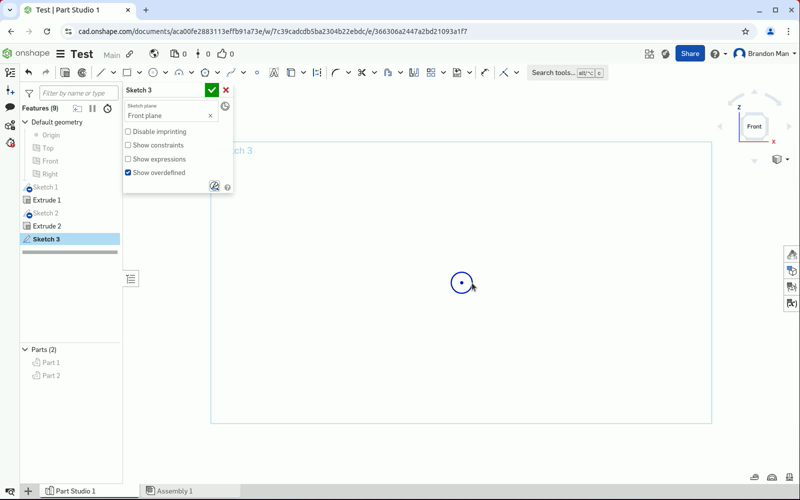
mouse_move(471, 280)
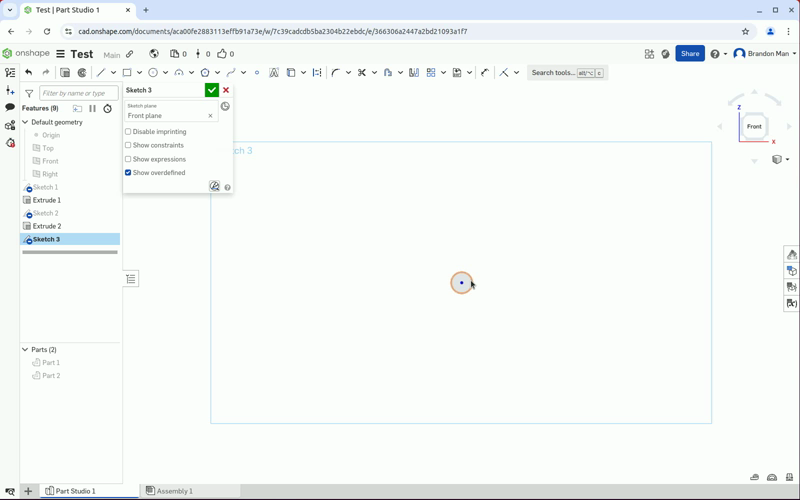
scroll(6)
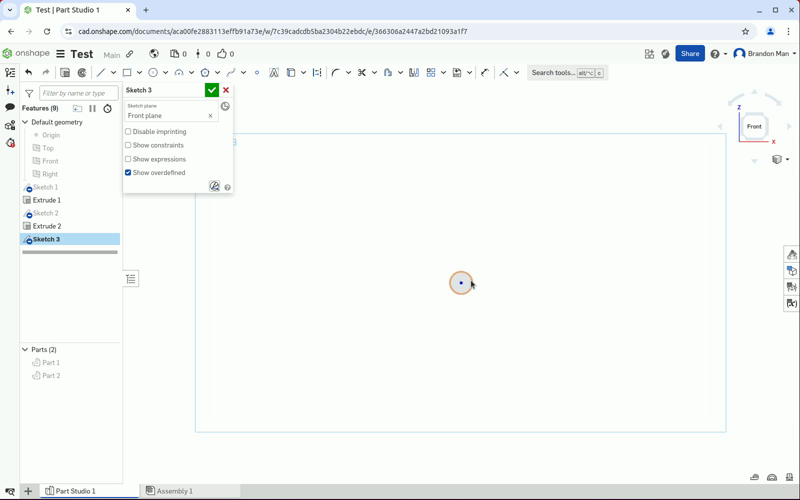
scroll(6)
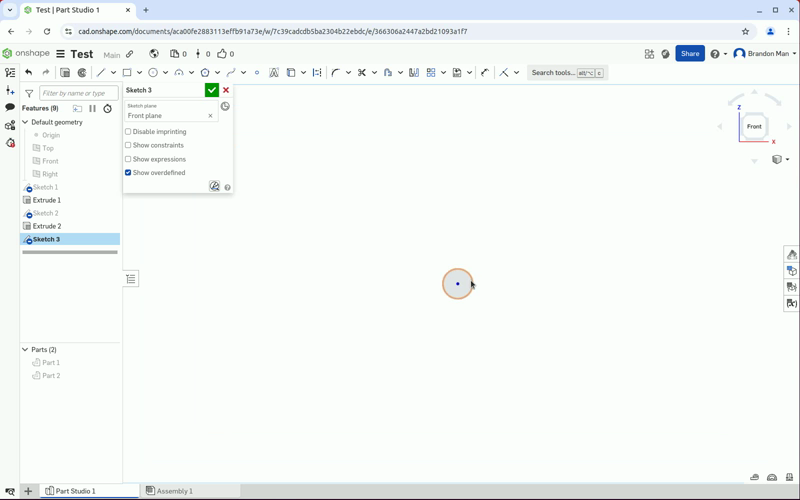
scroll(6)
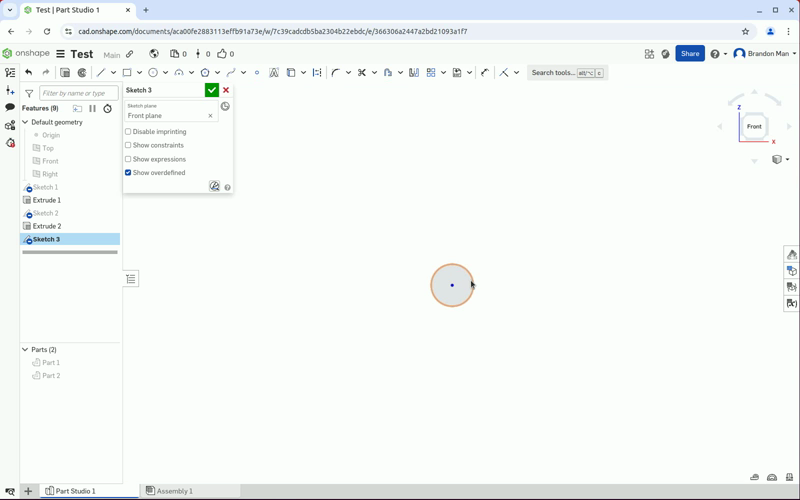
scroll(6)
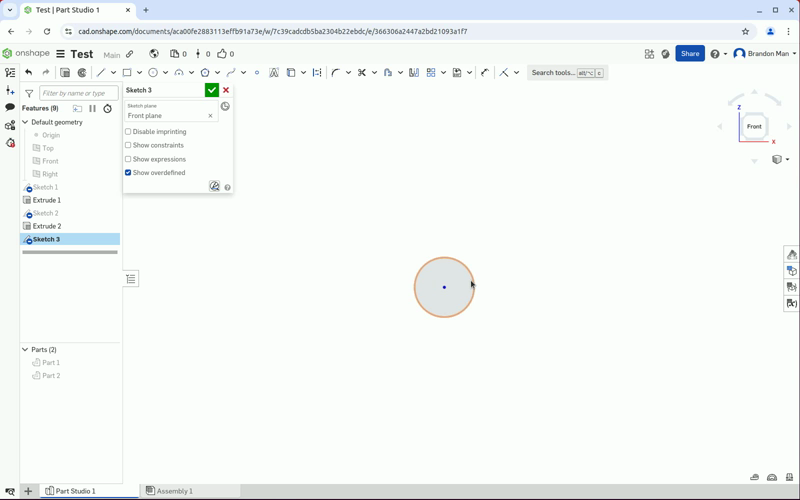
scroll(6)
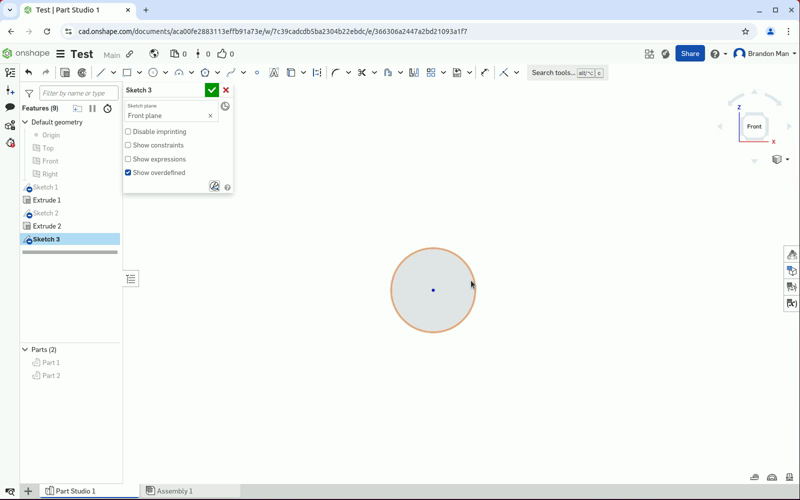
scroll(6)
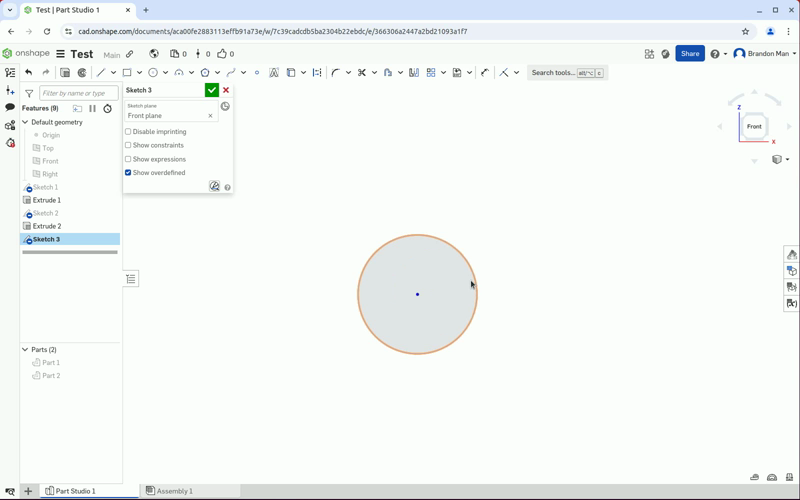
scroll(6)
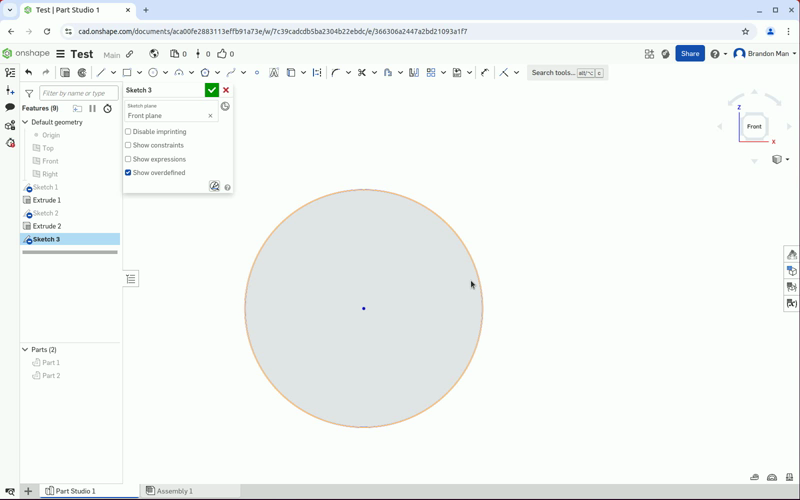
click(471, 280)
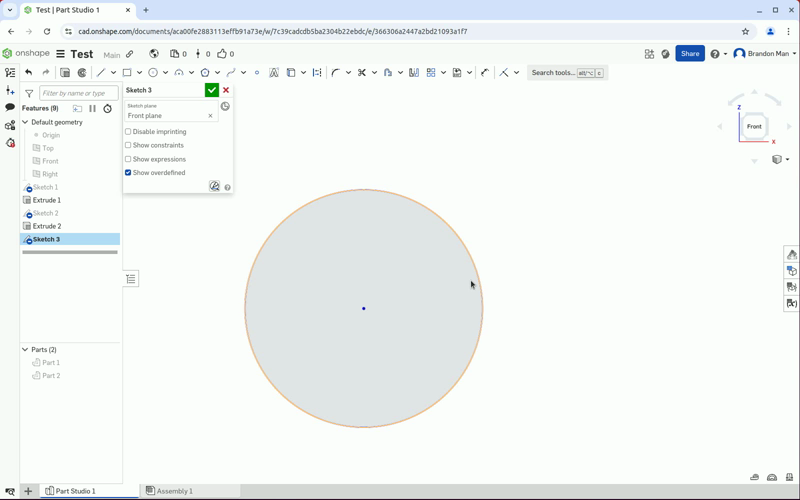
scroll(-6)
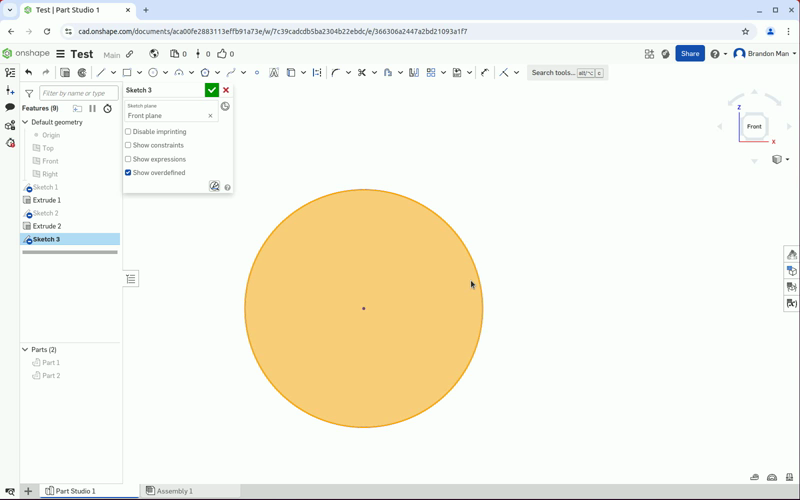
scroll(-6)
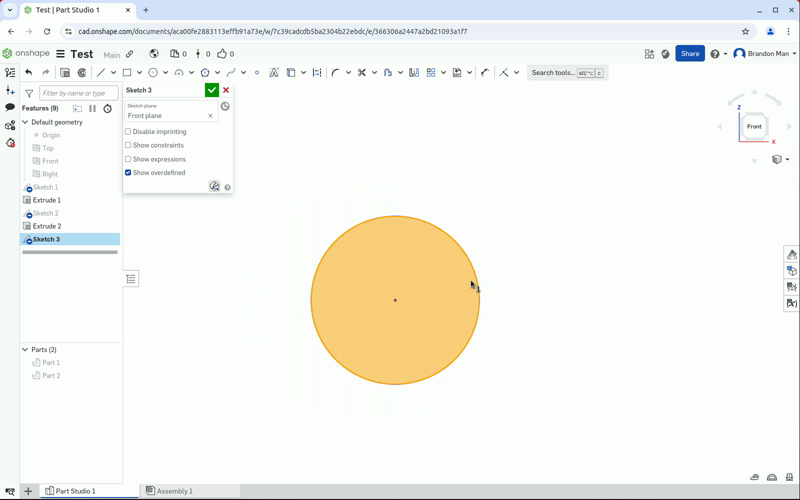
scroll(-6)
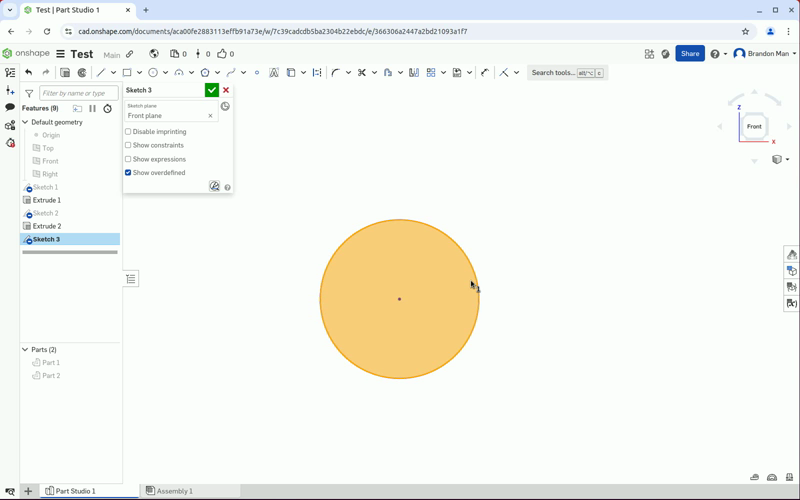
scroll(-6)
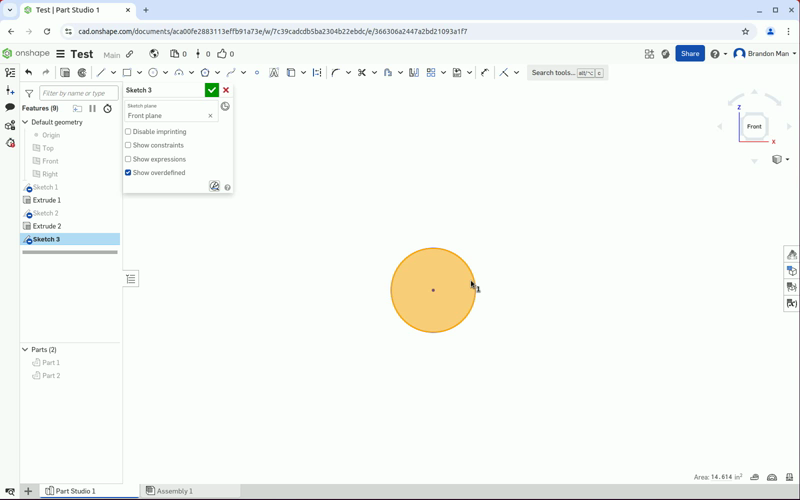
scroll(-6)
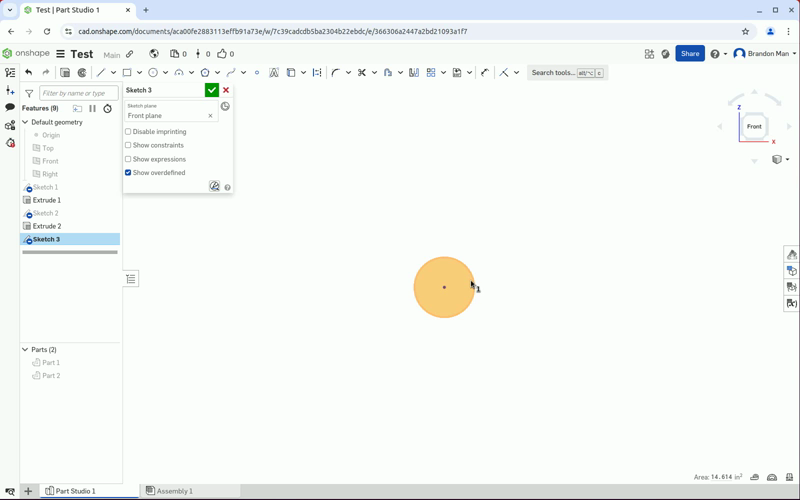
scroll(-6)
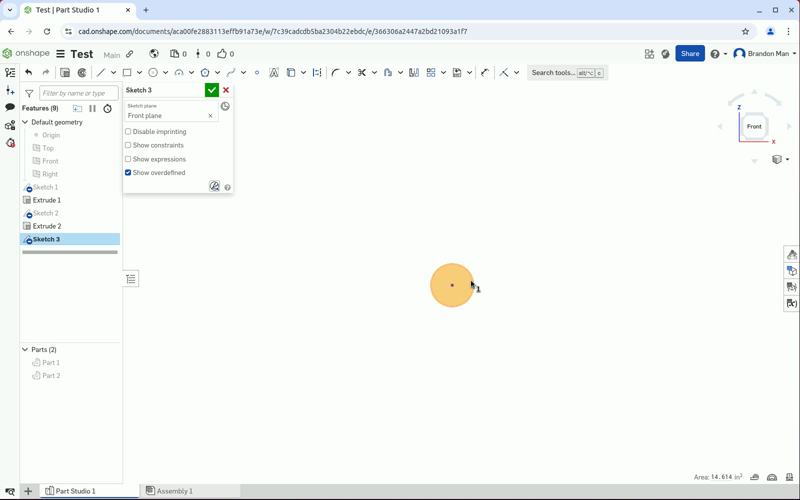
scroll(-6)
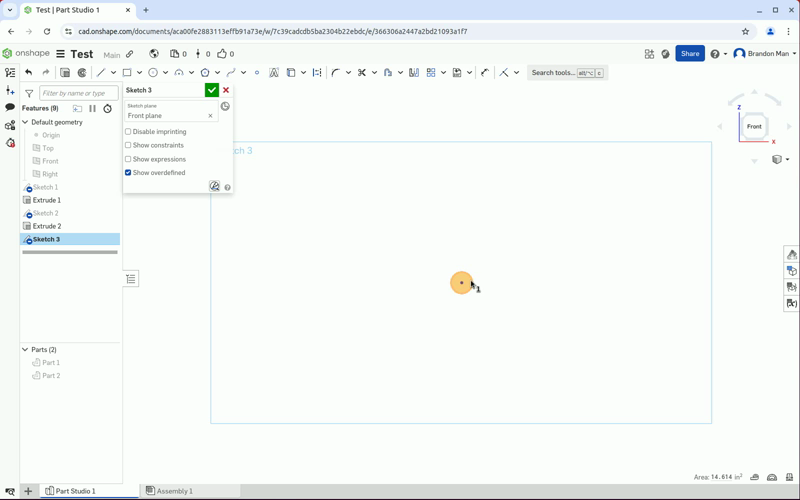
mouse_move(73, 352)
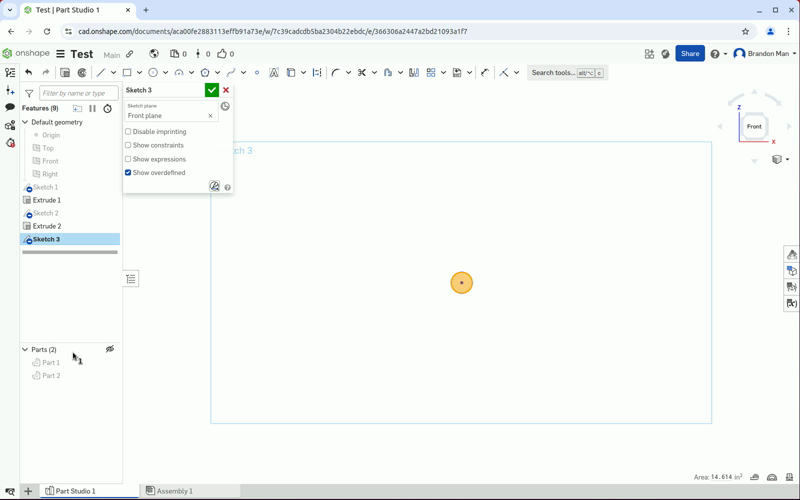
key(shift+y)
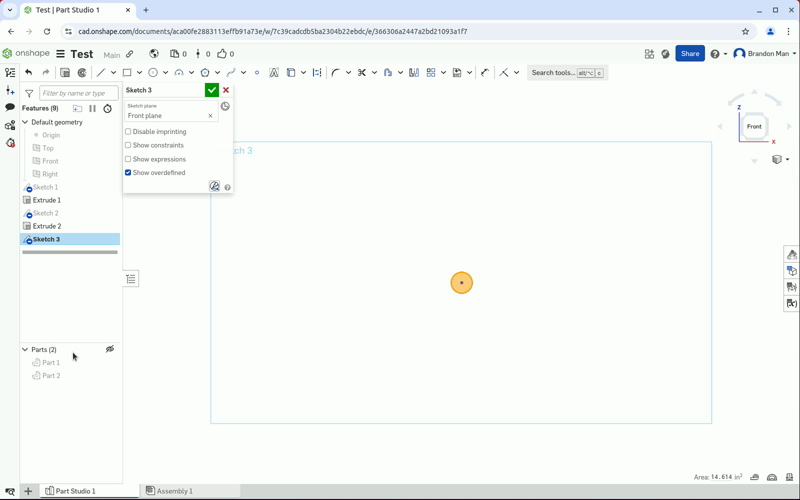
key(shift+e)
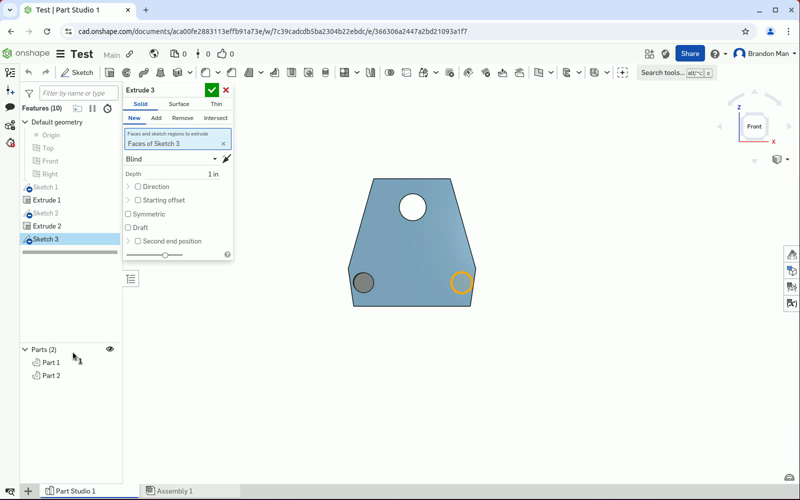
mouse_move(143, 106)
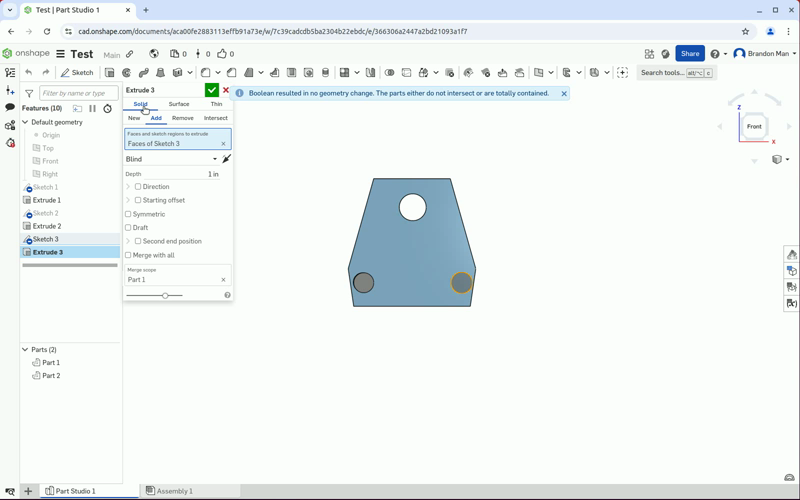
click(143, 106)
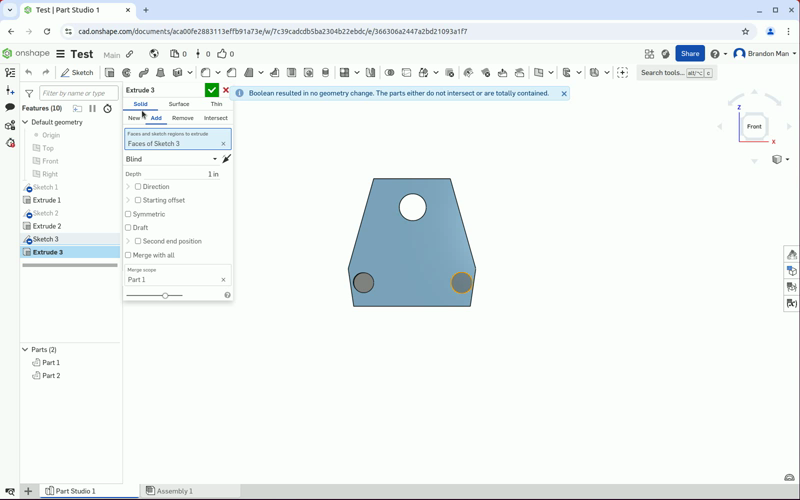
mouse_move(137, 120)
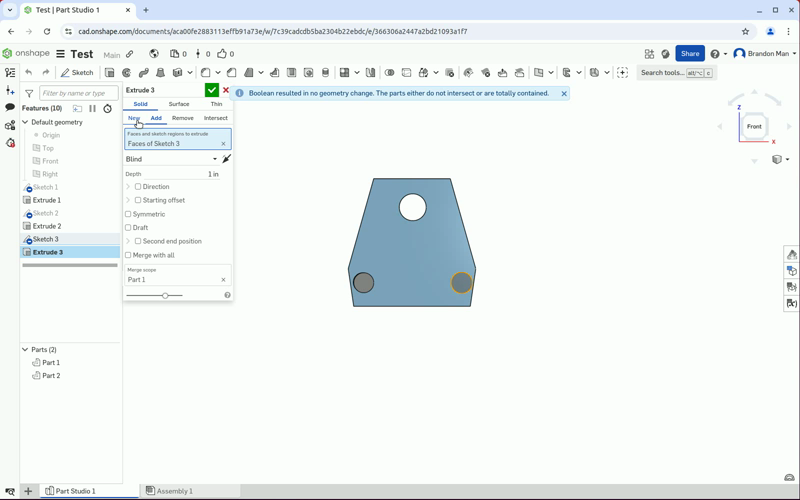
click(137, 120)
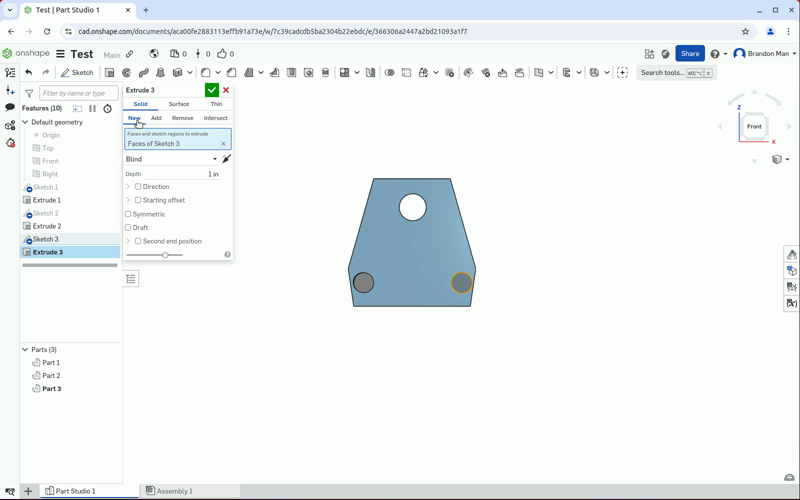
key(tab, 4)
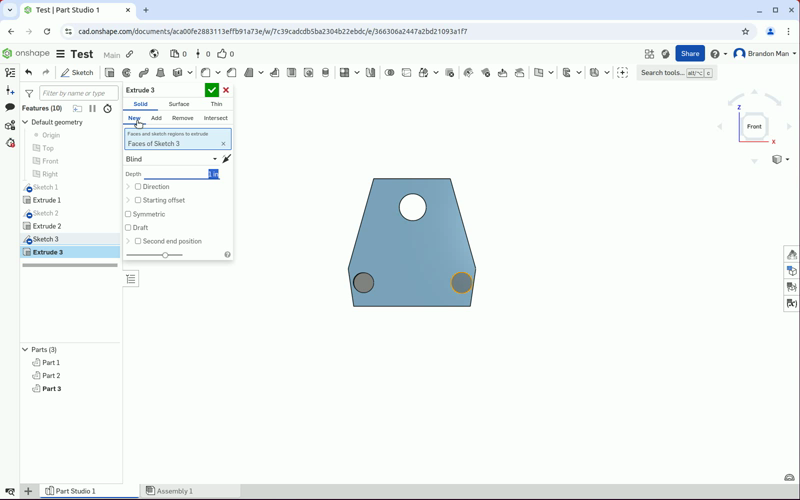
text(7.943)
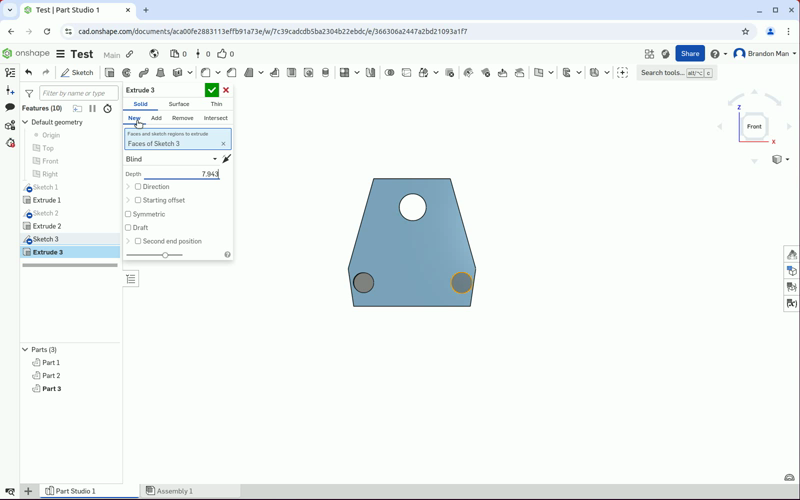
key(enter)
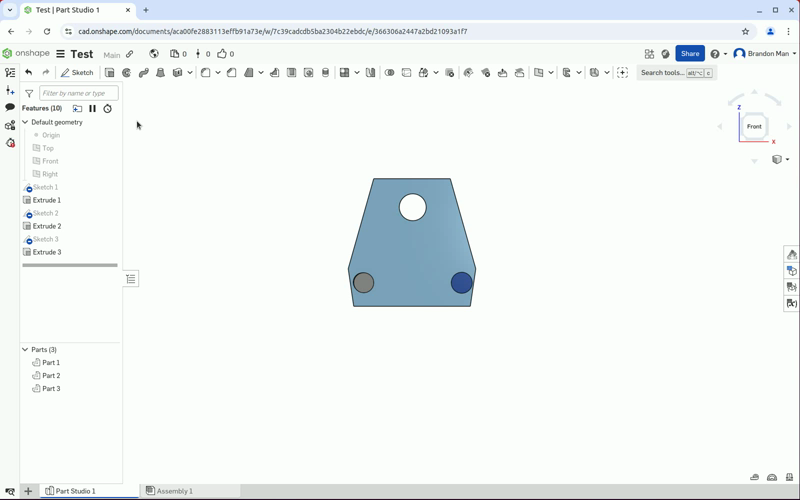
key(shift+h)
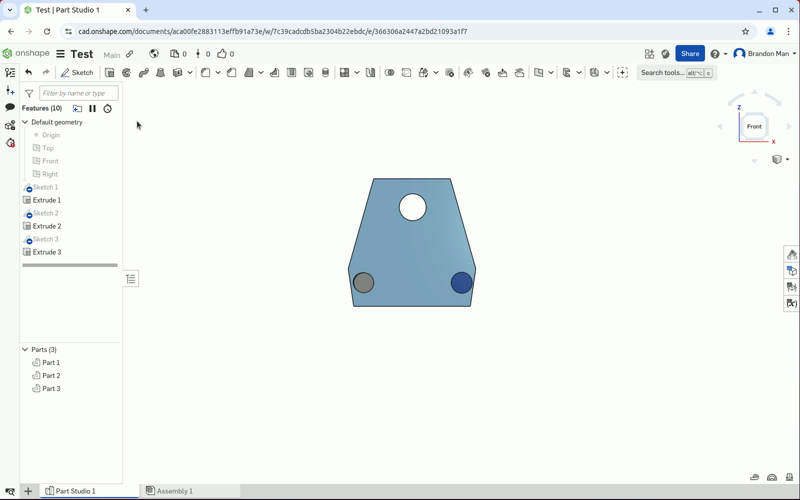
key(shift+h)
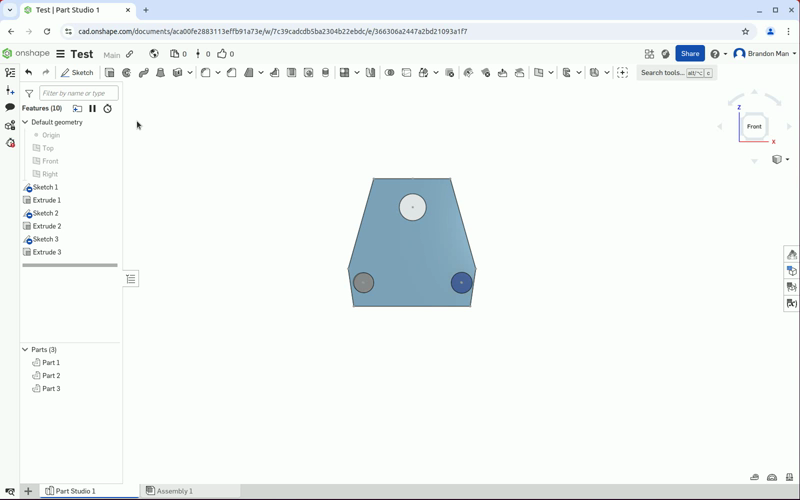
key(shift+7)
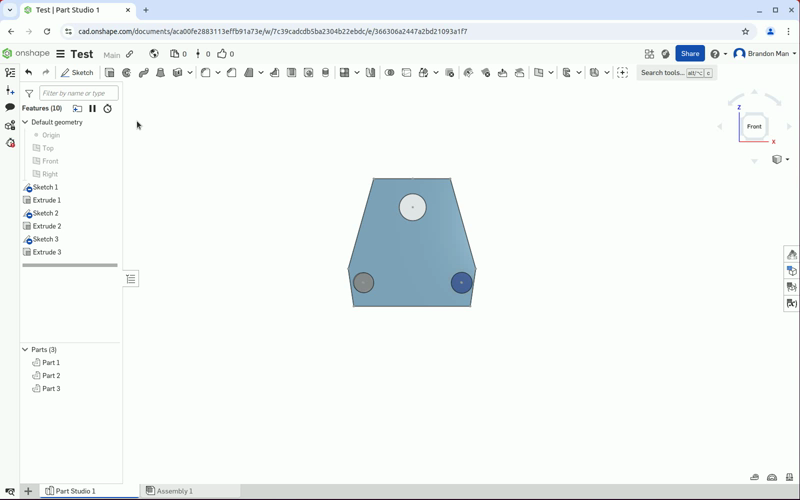
key(left, 2)
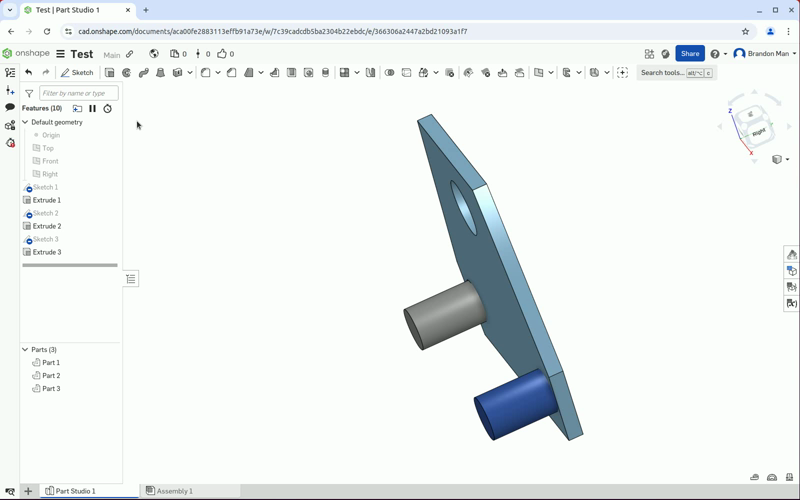
key(down, 2)
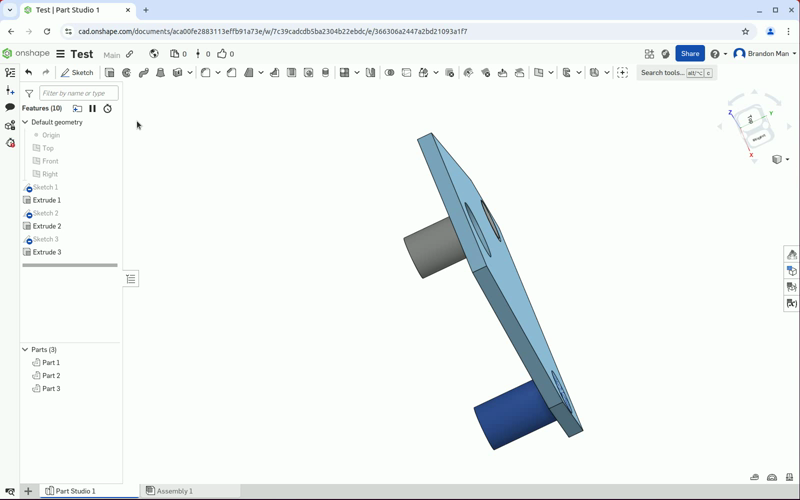
key(up, 2)
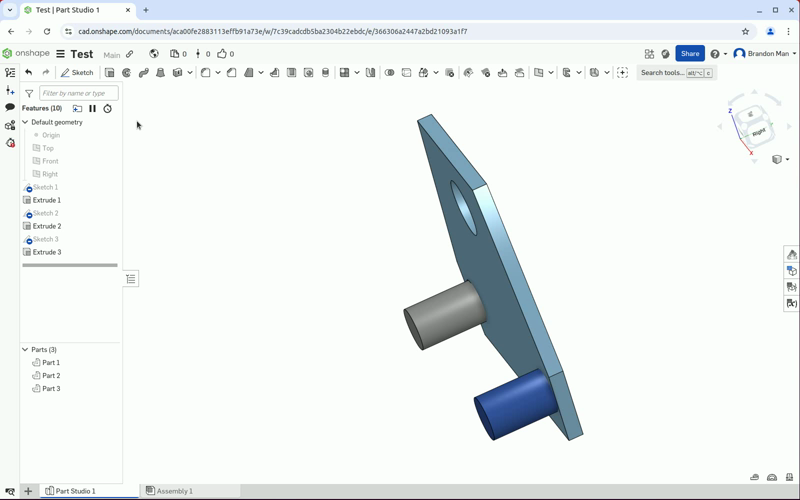
key(right, 2)
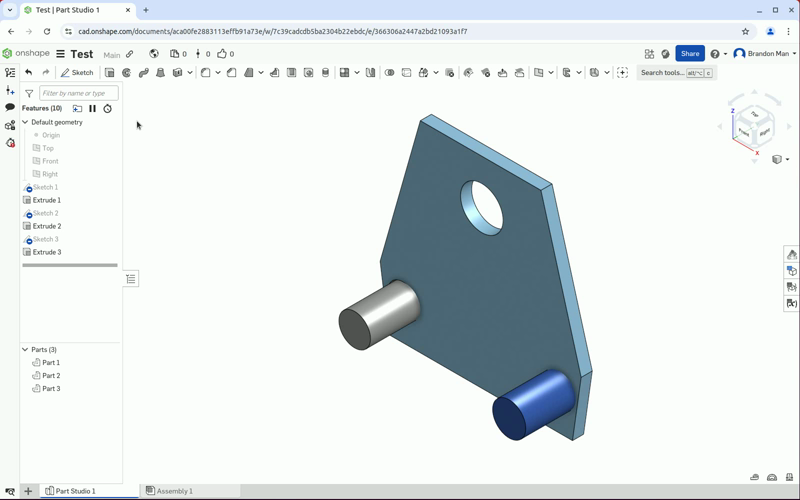
mouse_move(73, 189)
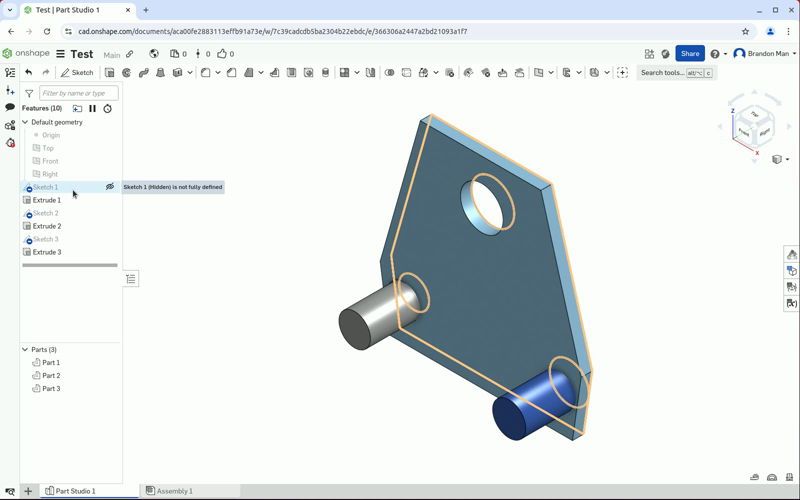
click(73, 189)